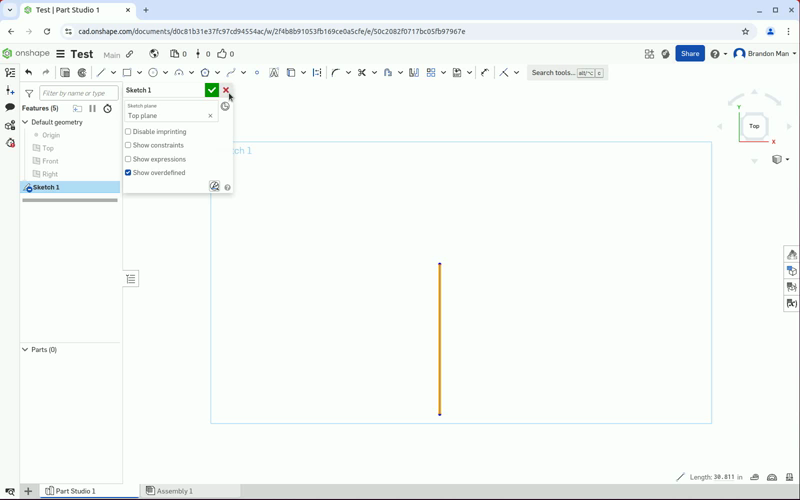
key(shift+h)
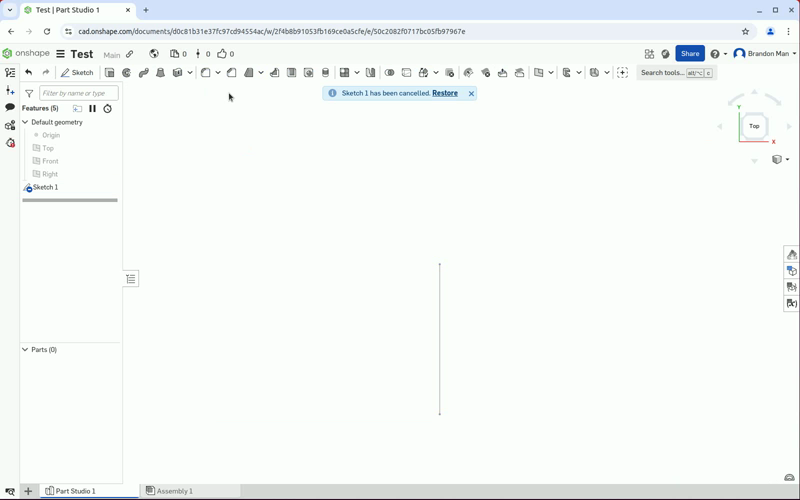
key(shift+s)
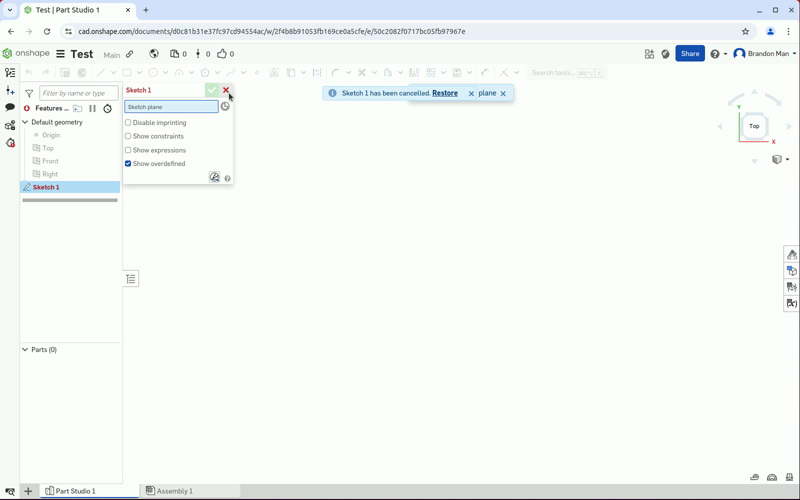
mouse_move(73, 150)
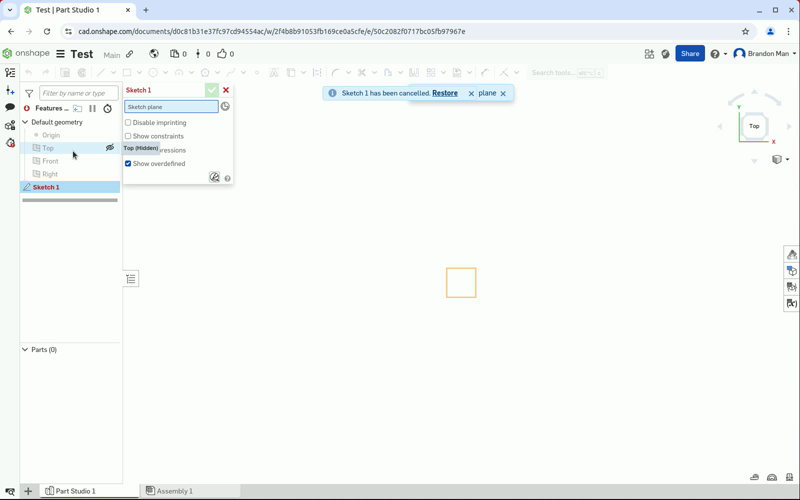
click(73, 150)
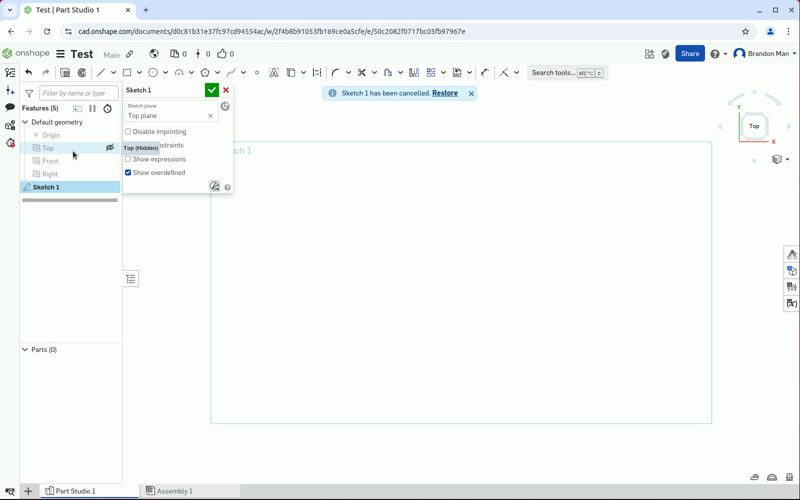
mouse_move(73, 352)
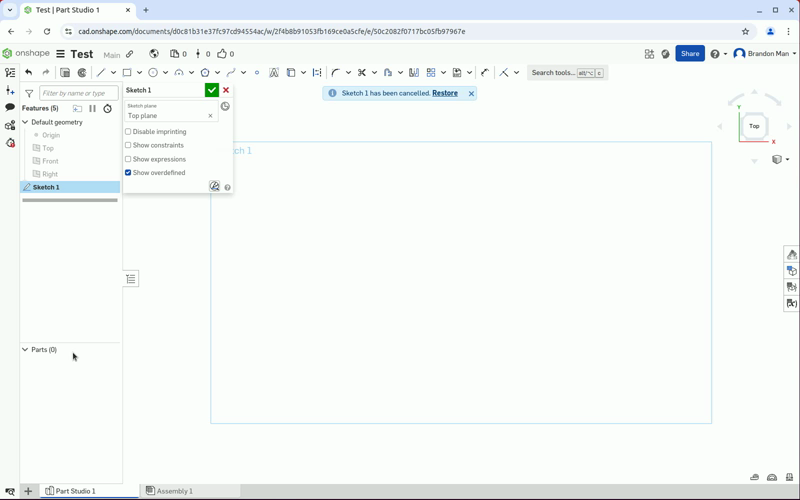
key(y)
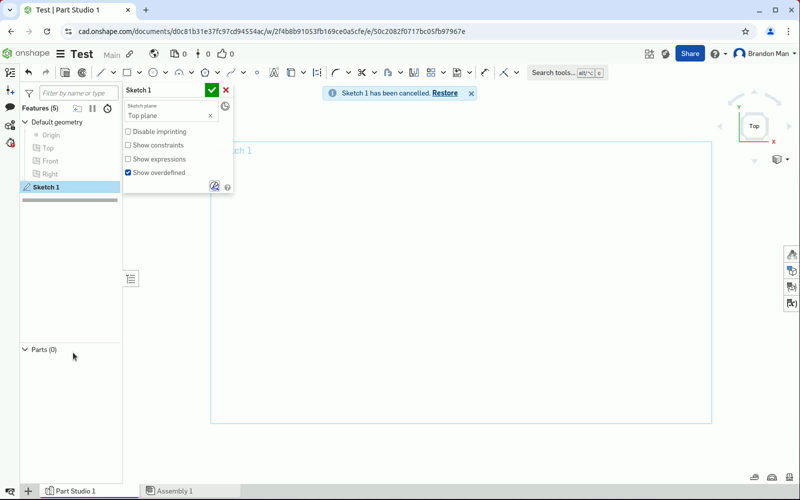
key(l)
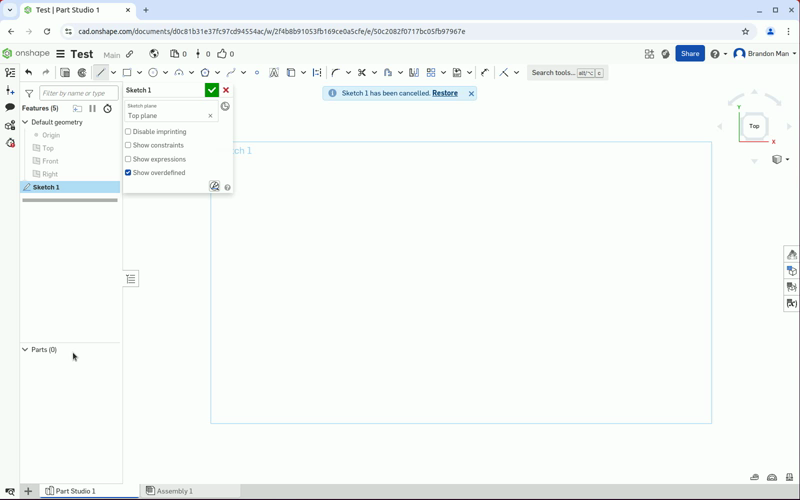
key_down(shift)
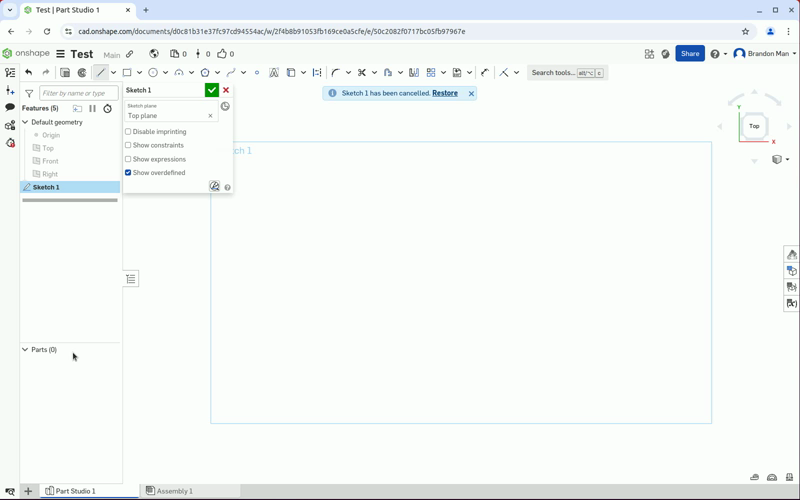
mouse_move(498, 301)
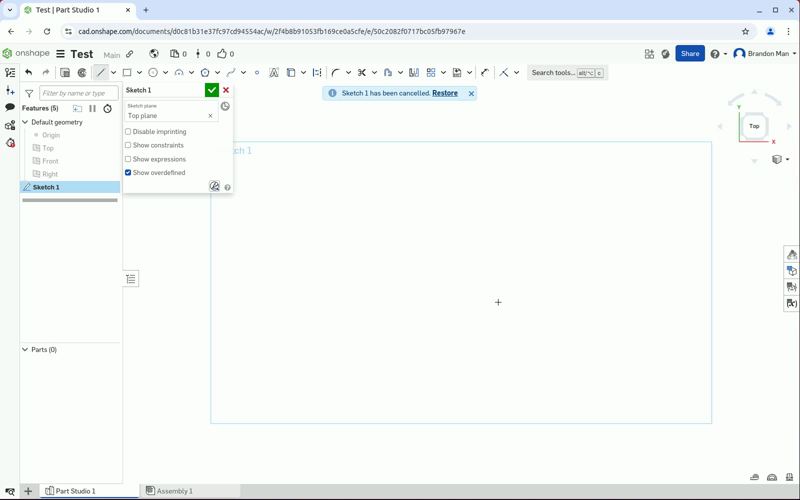
click(498, 301)
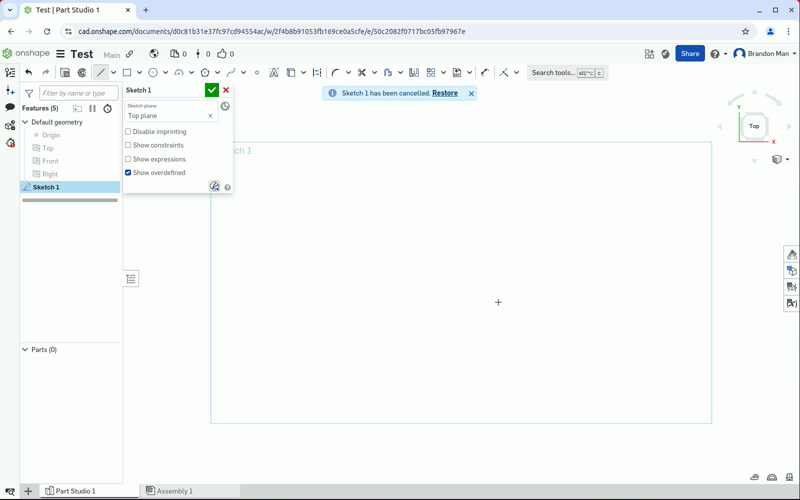
key_up(shift)
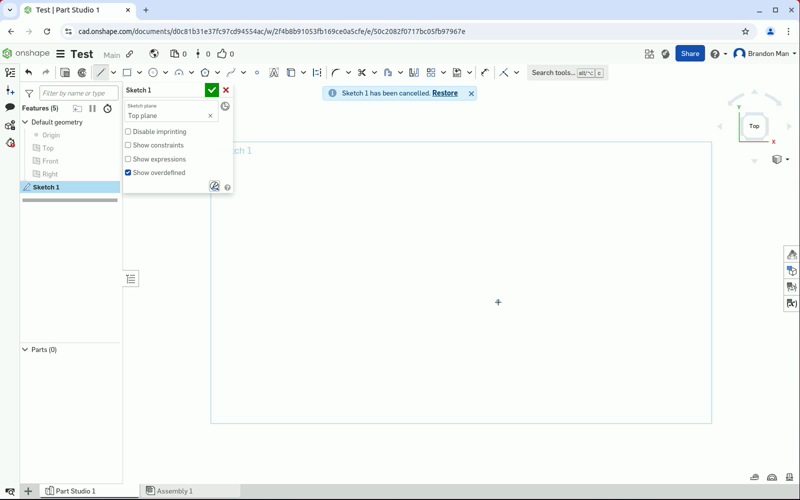
key_down(shift)
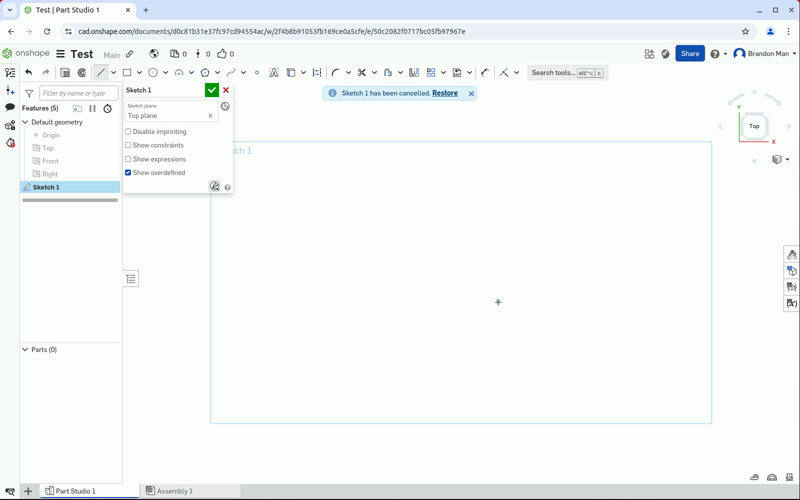
mouse_move(573, 301)
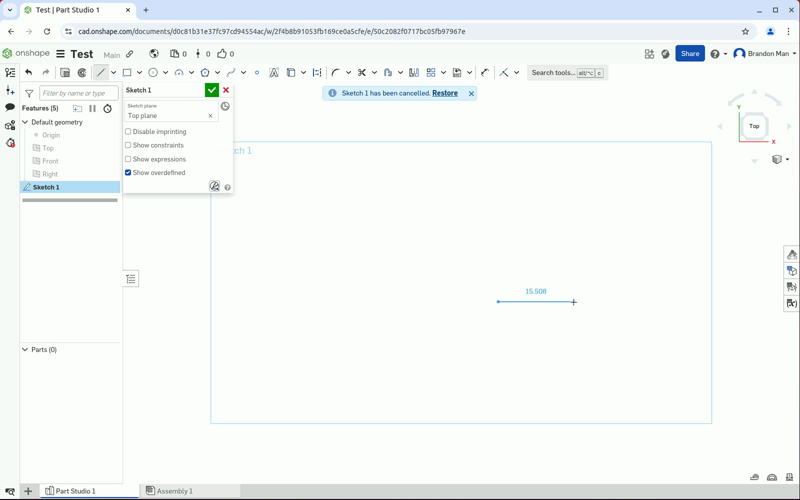
click(573, 301)
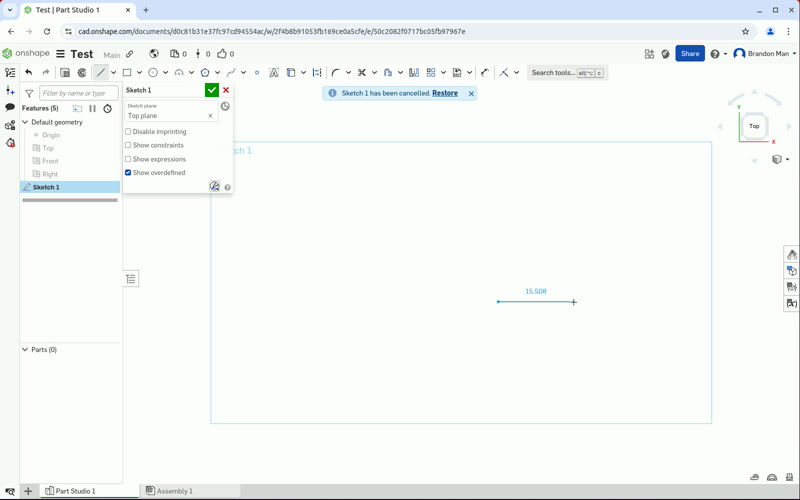
key_up(shift)
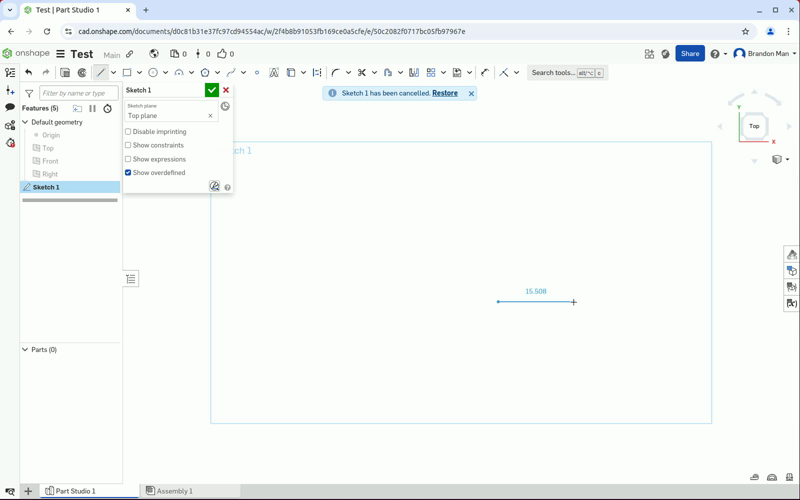
key_down(shift)
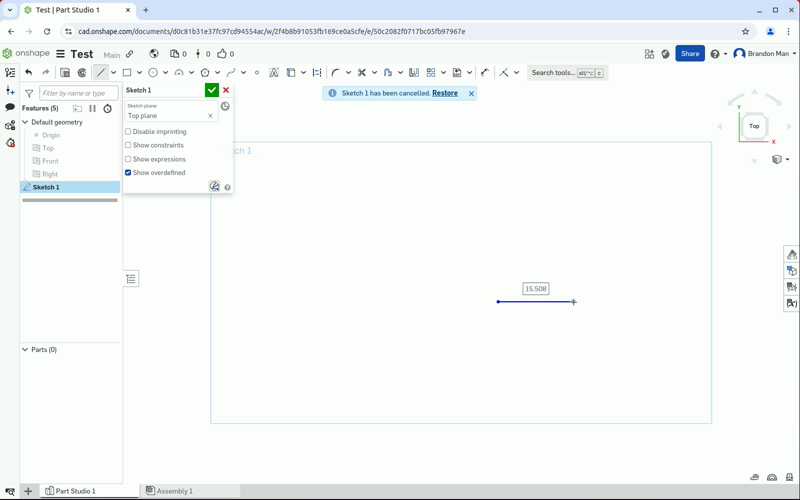
mouse_move(589, 301)
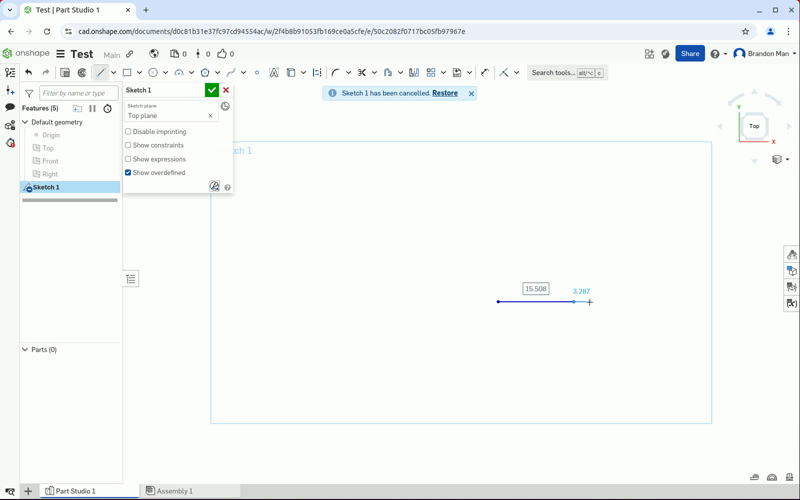
mouse_move(573, 263)
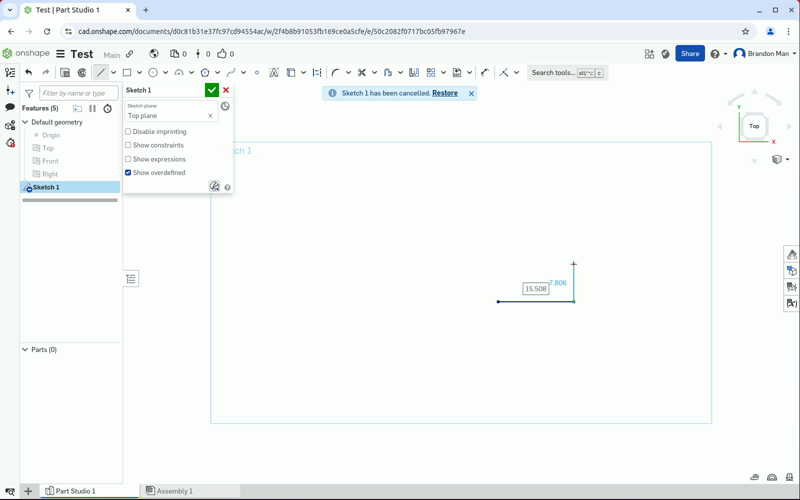
click(573, 263)
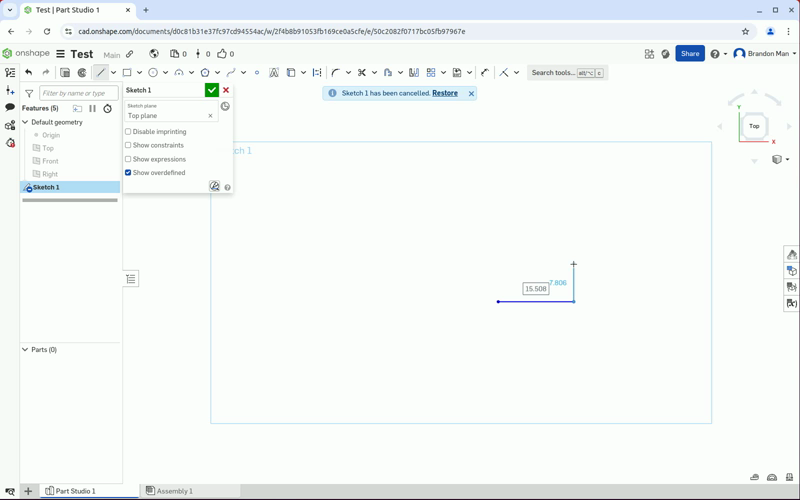
key_up(shift)
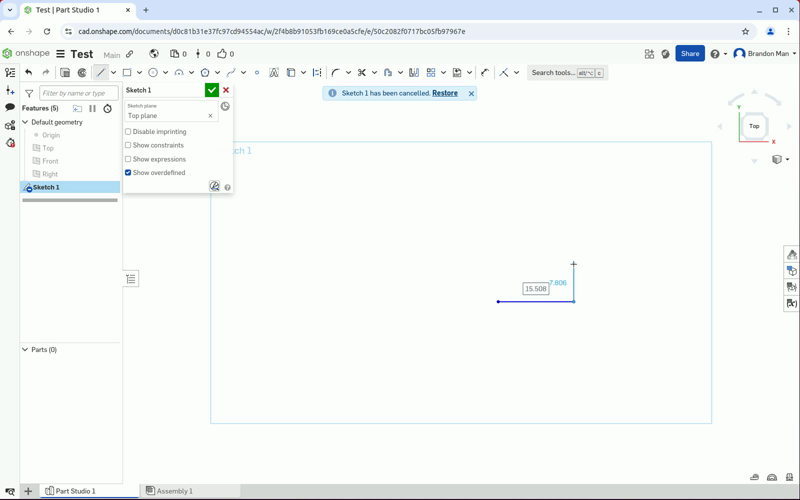
key_down(shift)
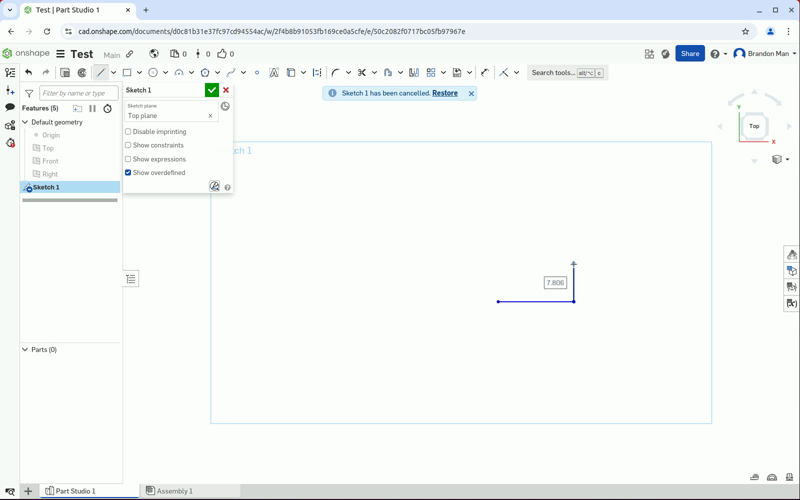
mouse_move(498, 263)
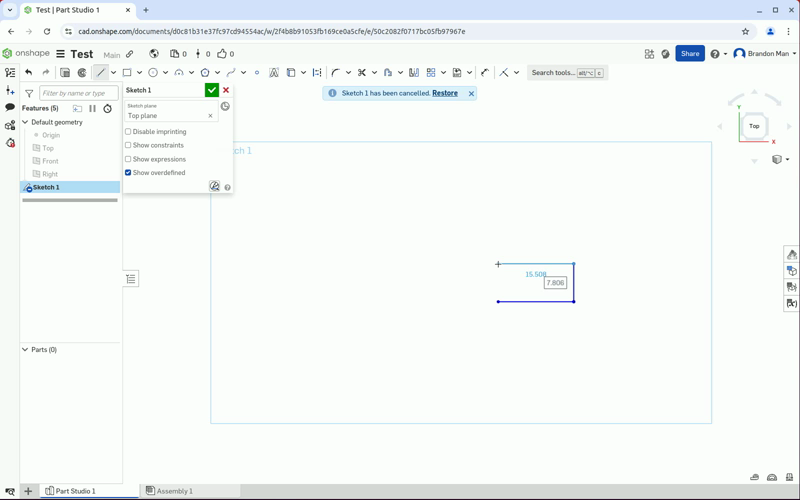
click(498, 263)
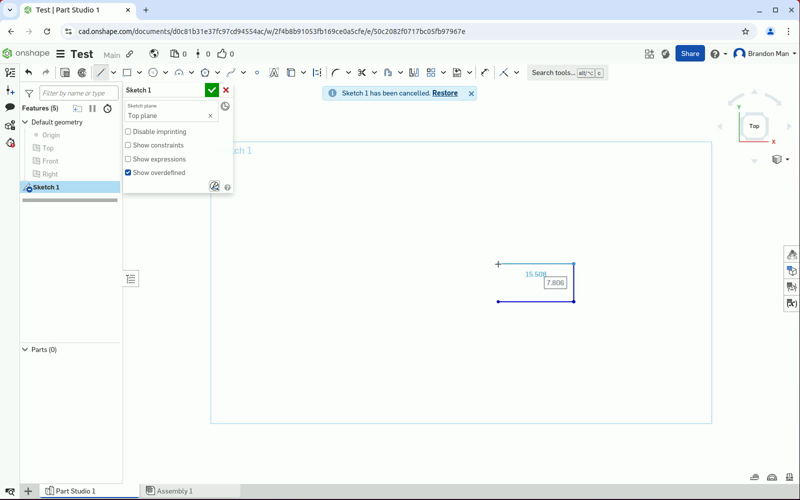
key_up(shift)
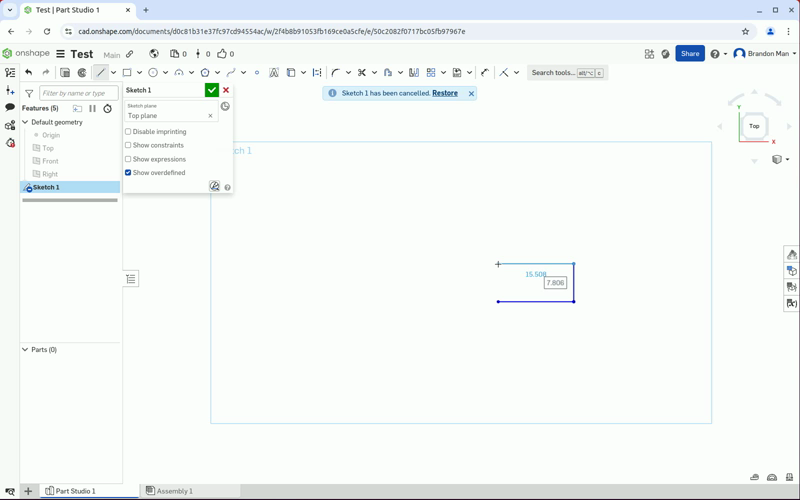
key(esc)
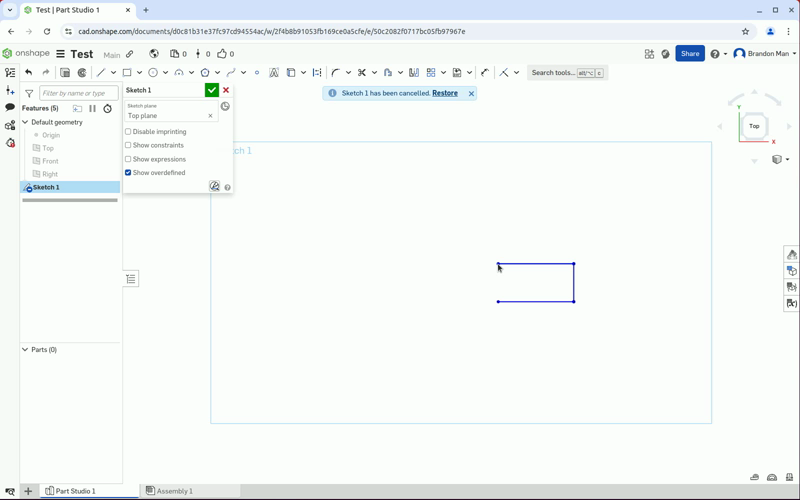
key(a)
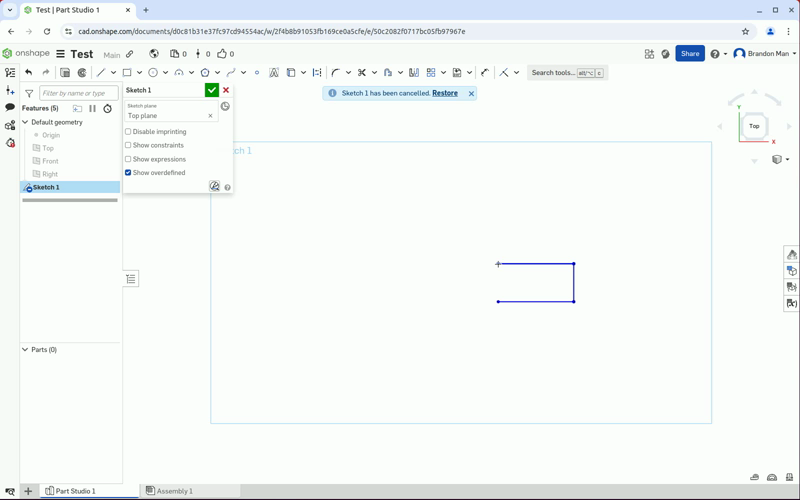
mouse_move(498, 263)
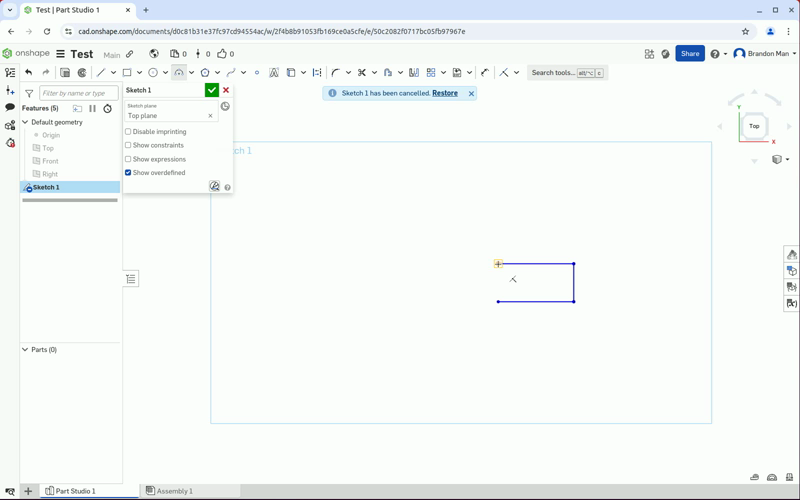
click(498, 263)
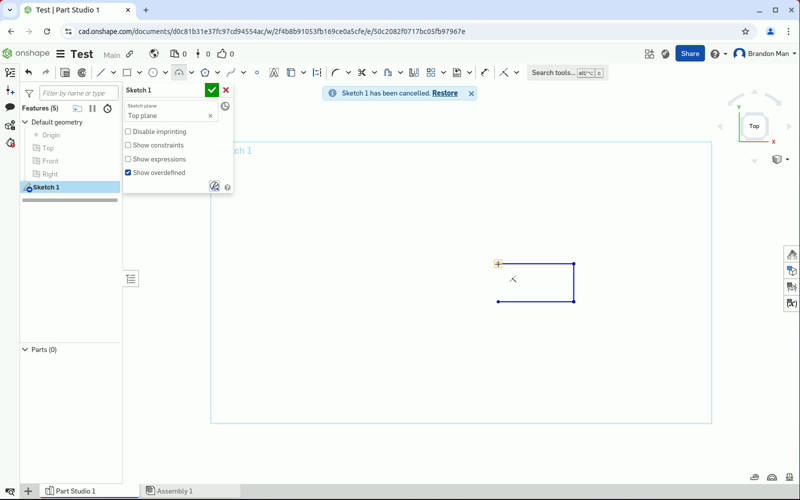
mouse_move(498, 301)
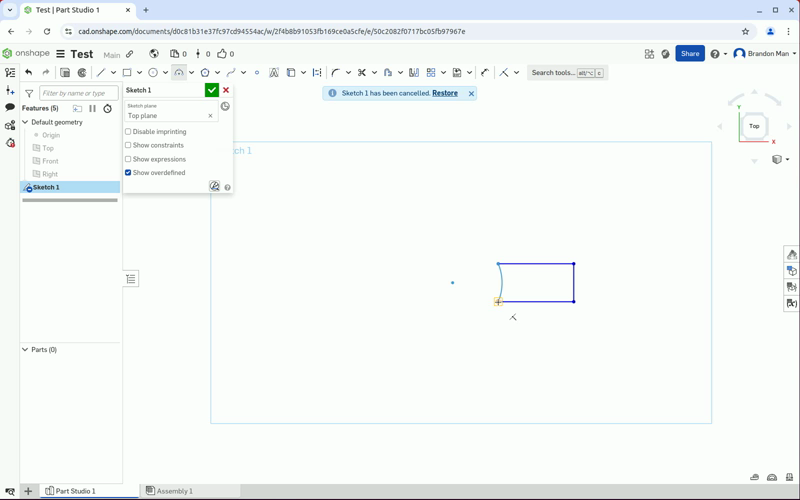
click(498, 301)
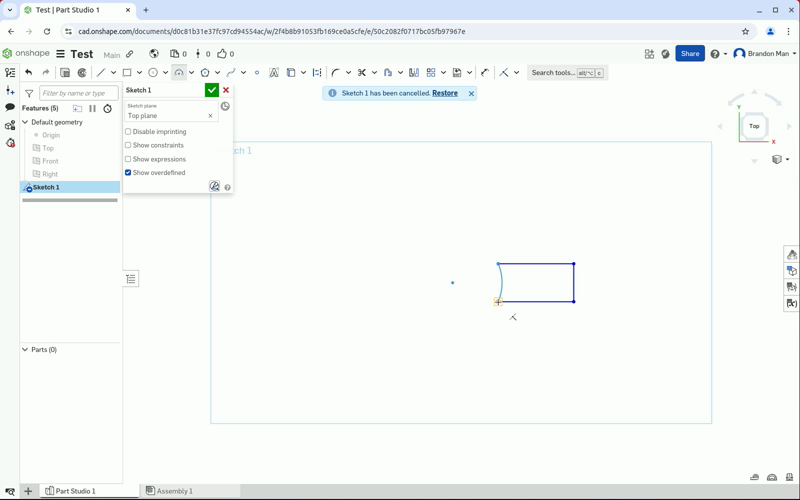
key_down(shift)
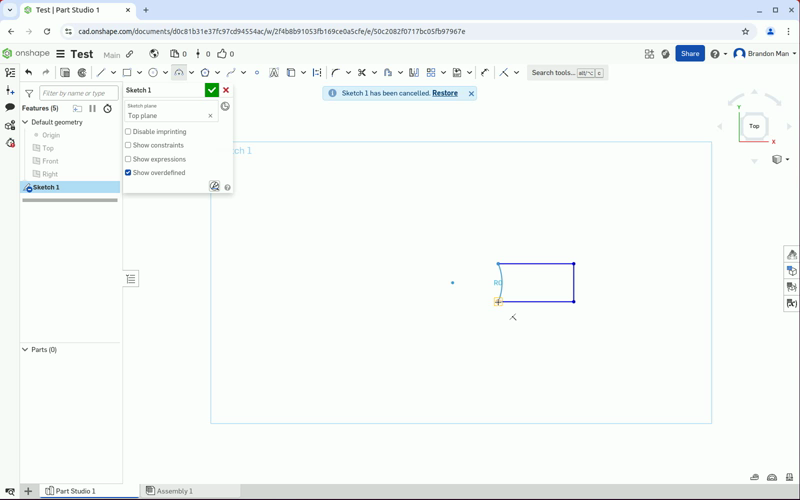
mouse_move(517, 282)
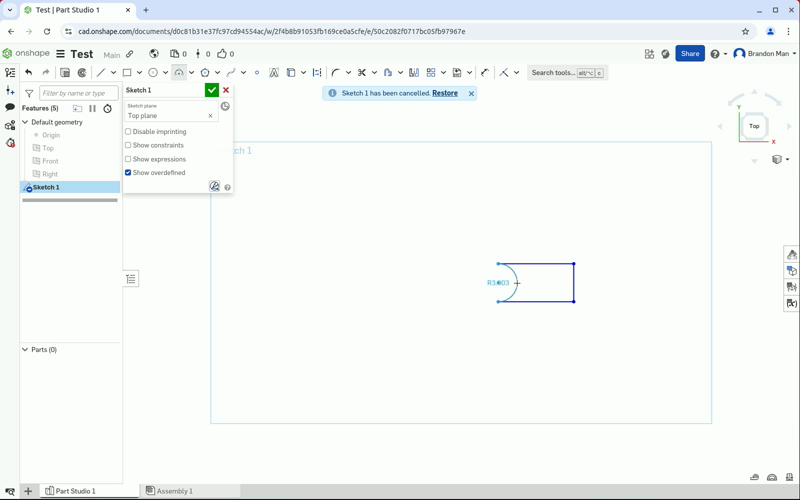
click(517, 282)
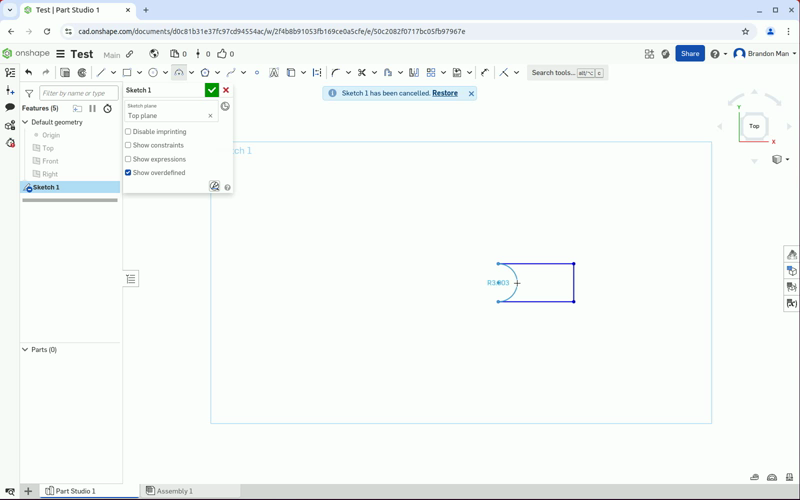
key_up(shift)
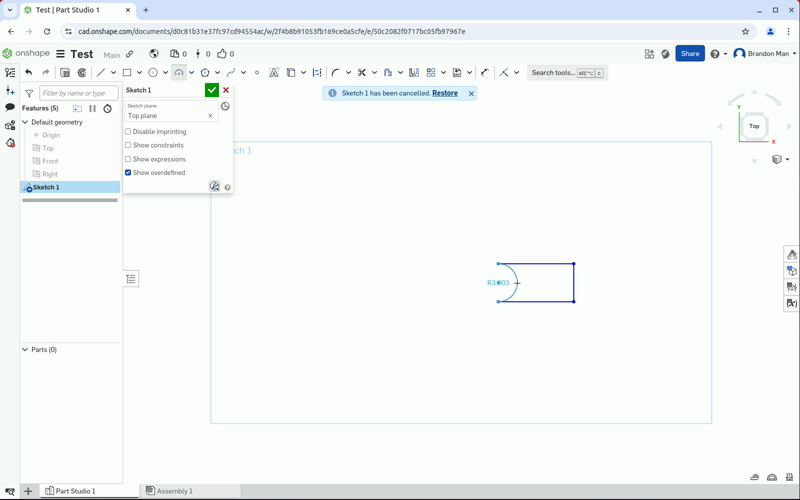
key(esc)
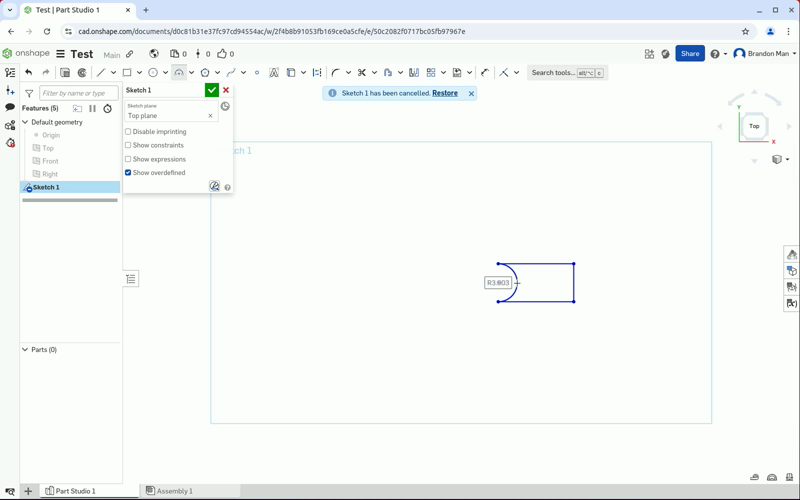
mouse_move(504, 266)
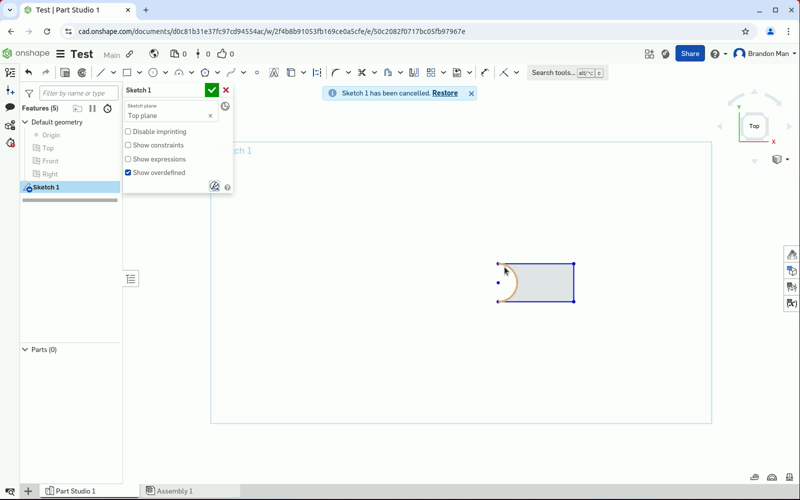
scroll(6)
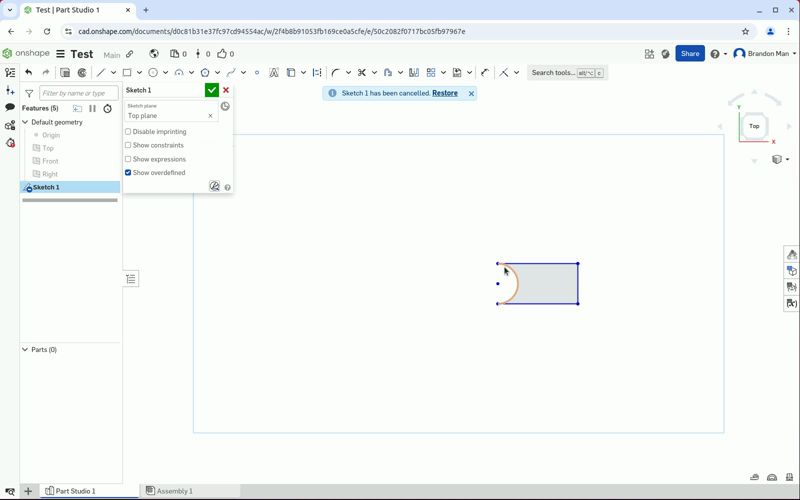
scroll(6)
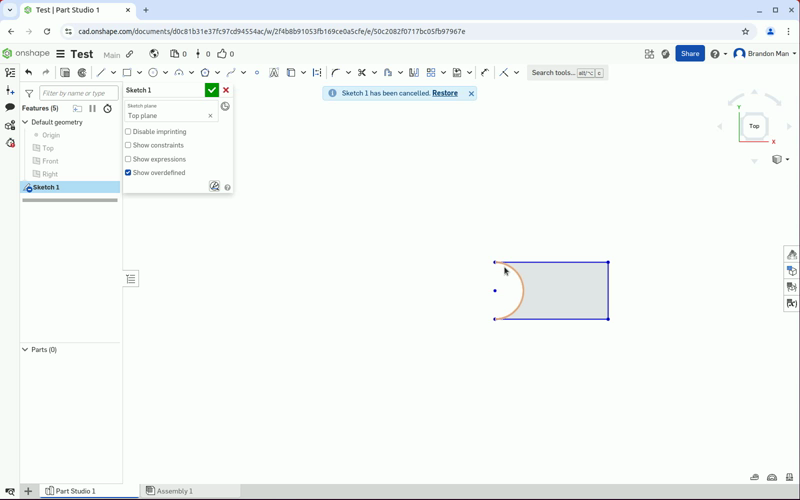
scroll(6)
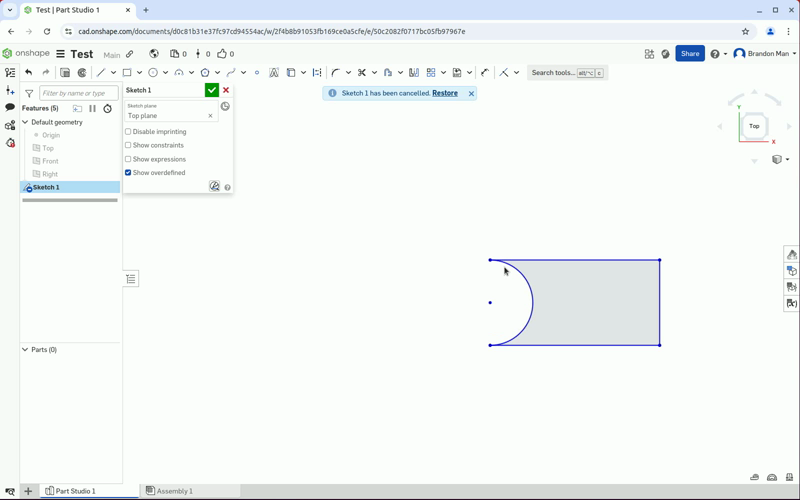
scroll(6)
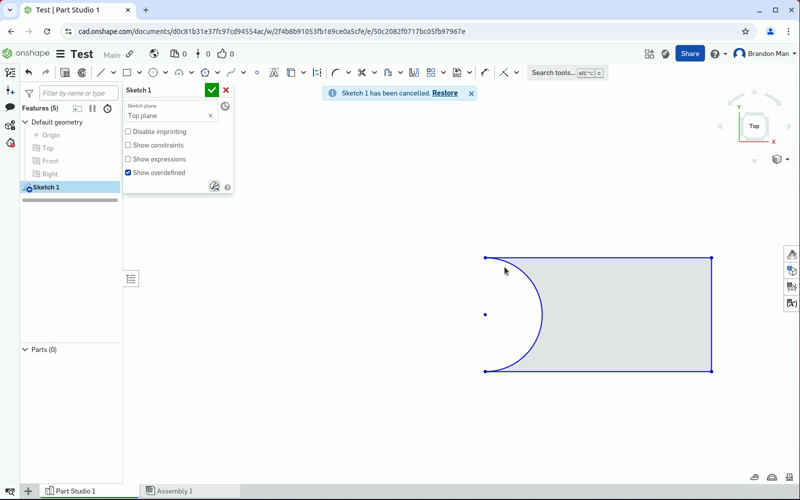
scroll(6)
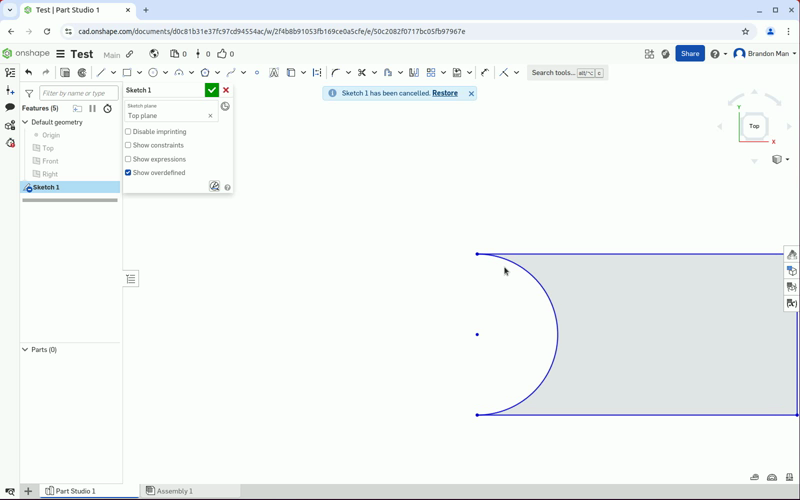
scroll(6)
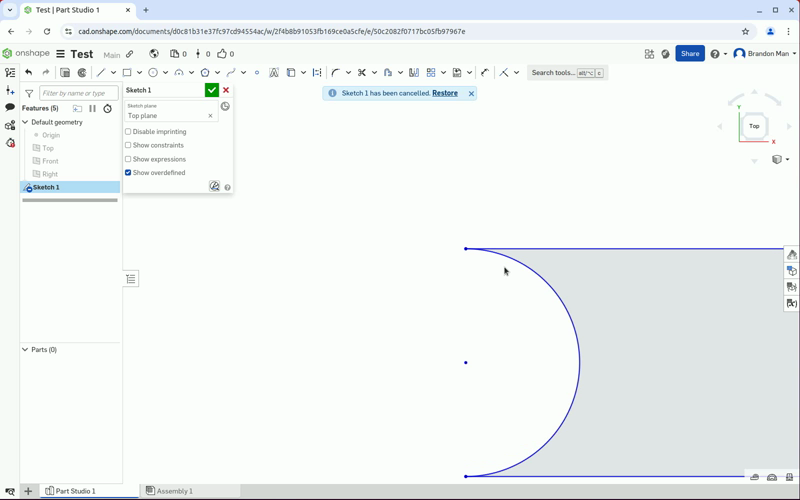
scroll(6)
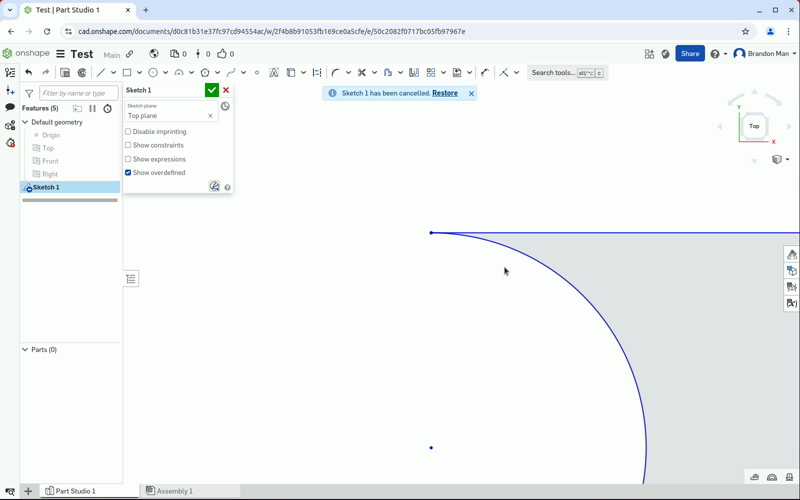
click(504, 266)
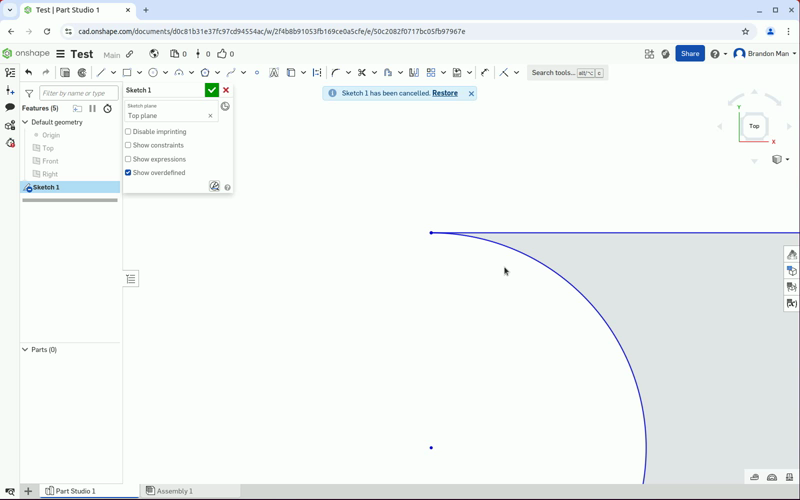
scroll(-6)
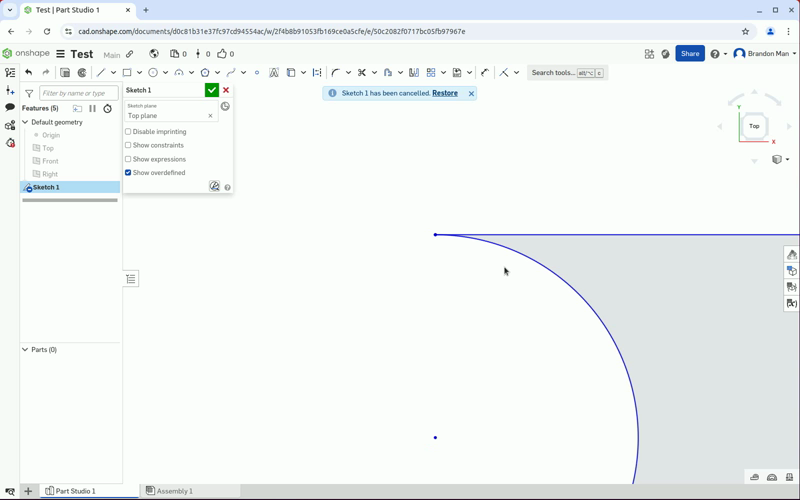
scroll(-6)
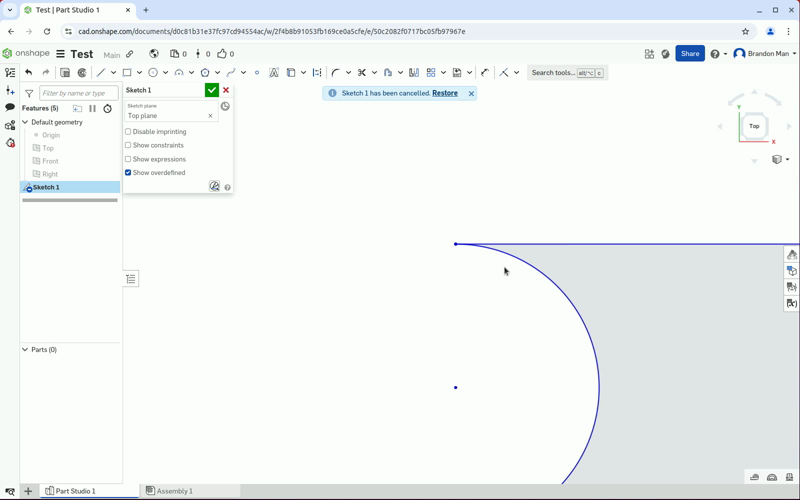
scroll(-6)
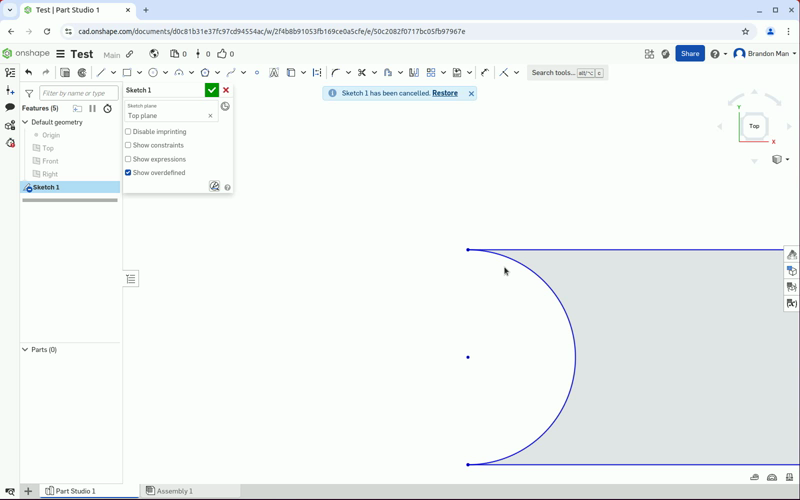
scroll(-6)
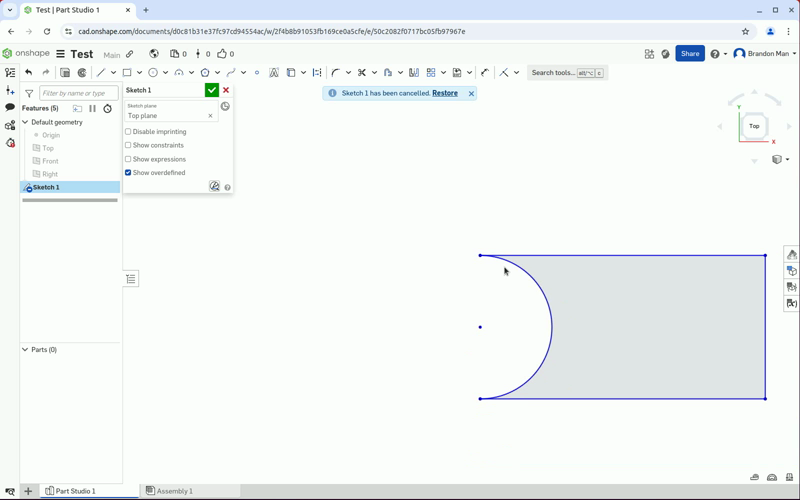
scroll(-6)
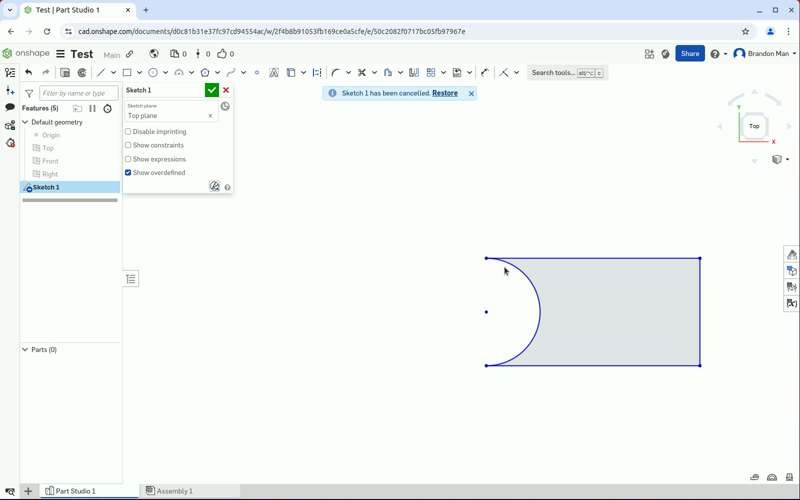
scroll(-6)
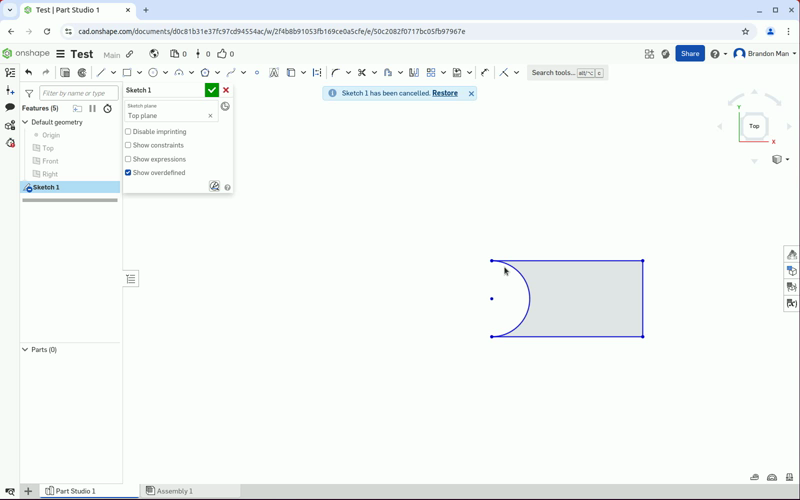
scroll(-6)
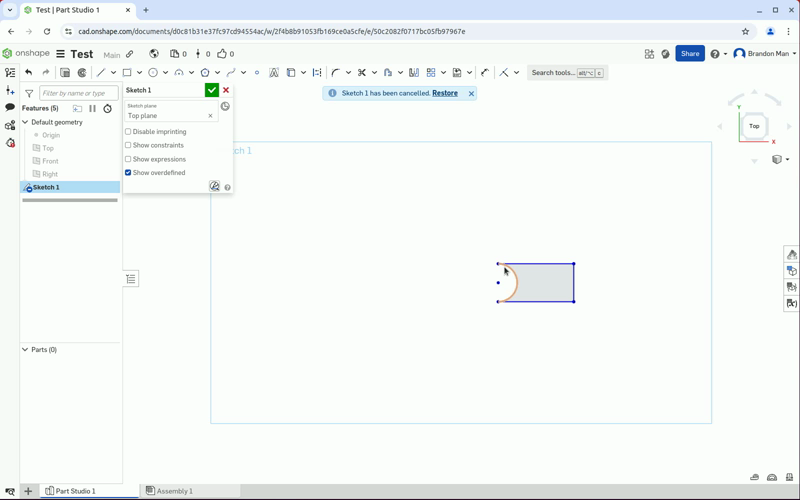
mouse_move(73, 352)
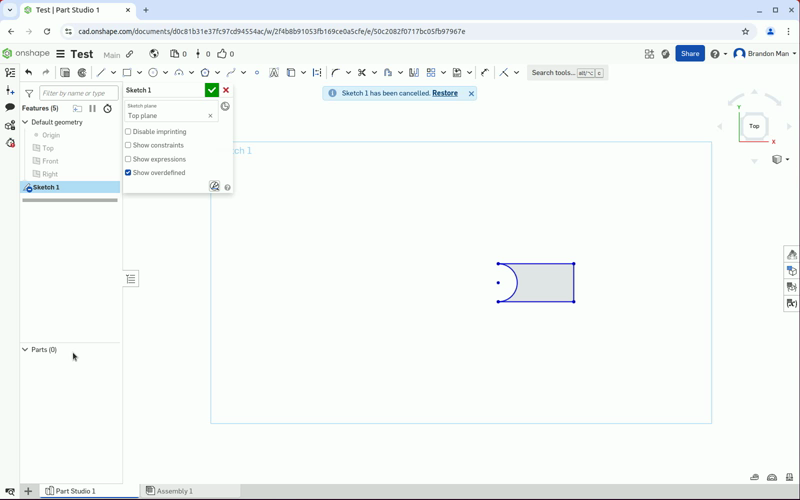
key(shift+y)
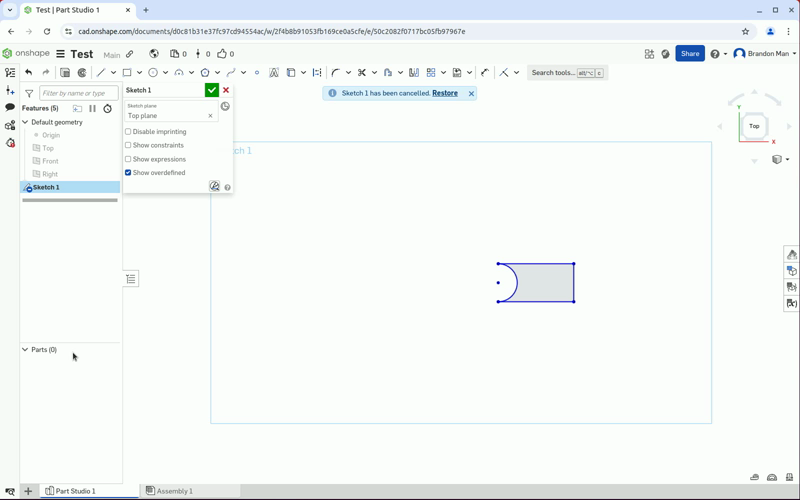
key(shift+e)
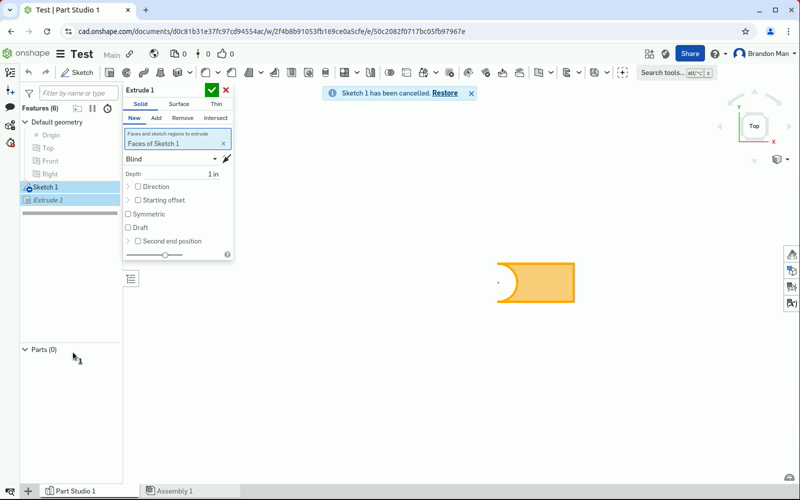
mouse_move(143, 106)
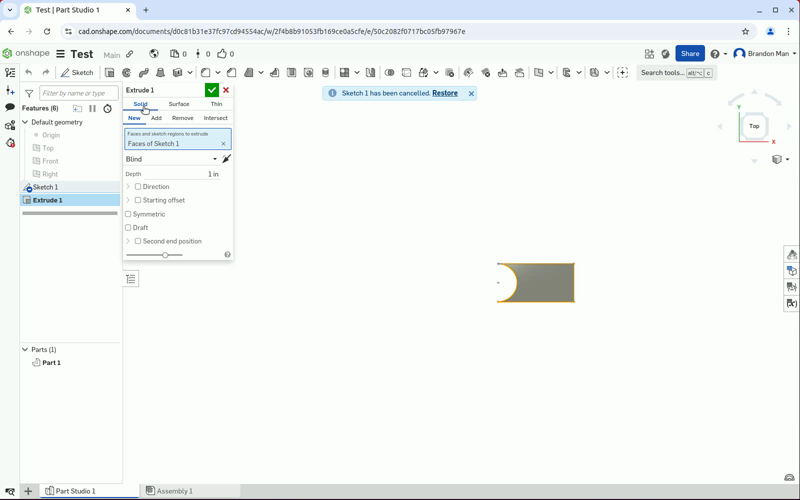
click(143, 106)
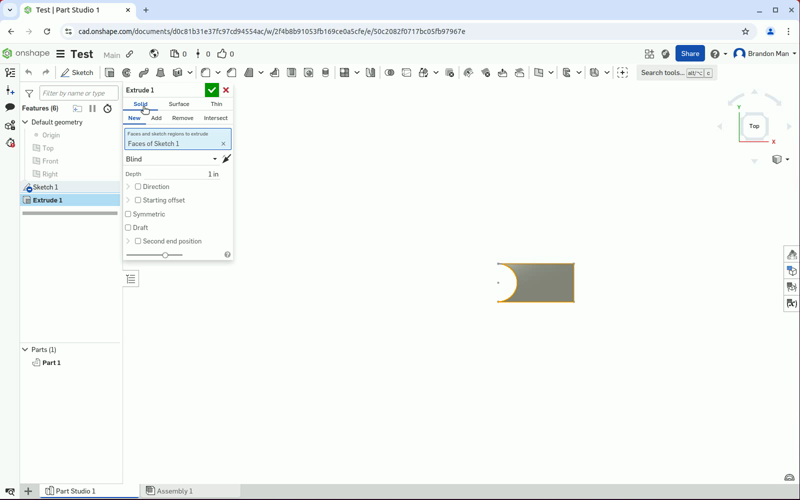
mouse_move(137, 120)
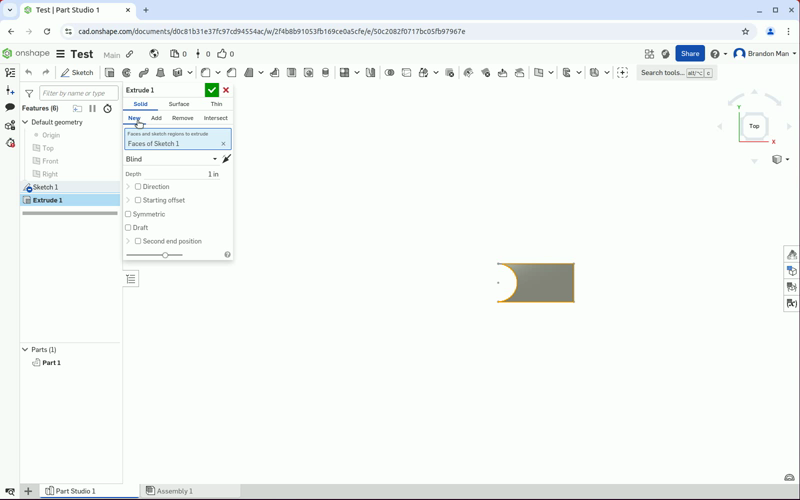
click(137, 120)
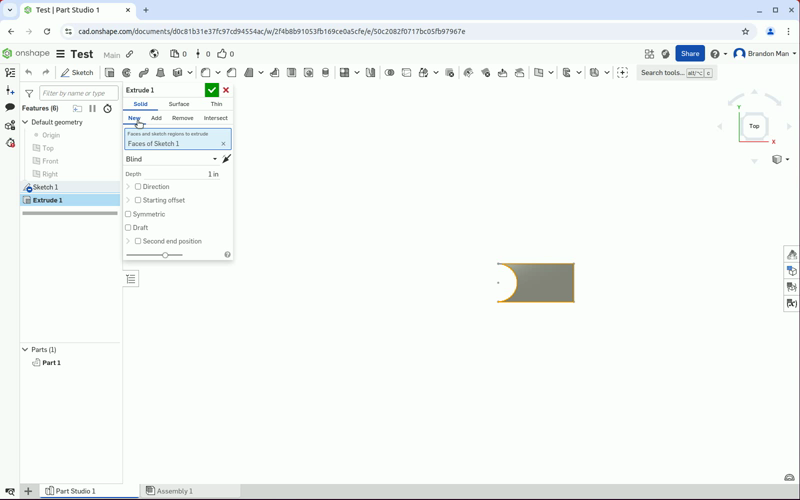
key(tab, 4)
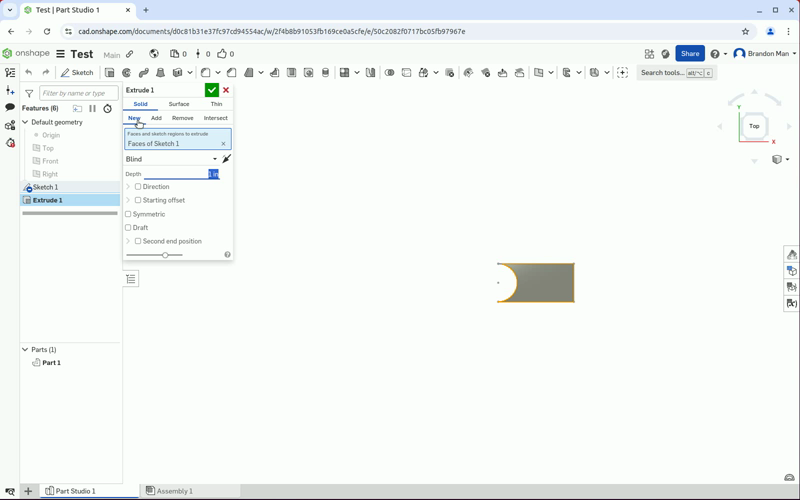
text(7.221)
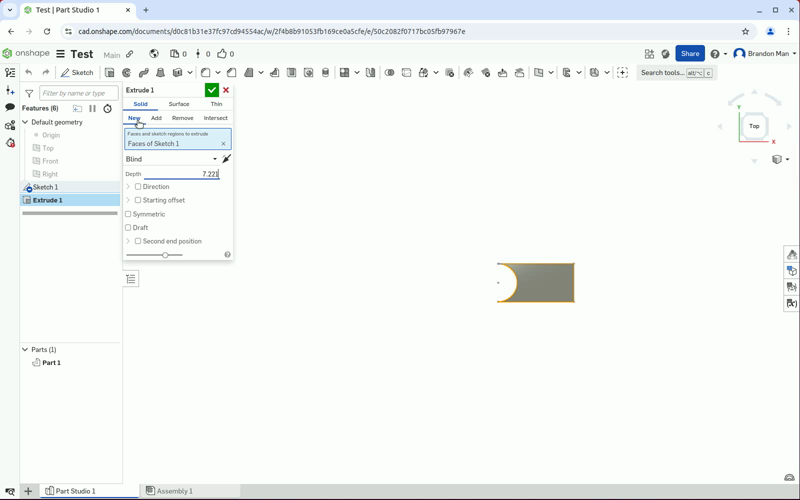
key(enter)
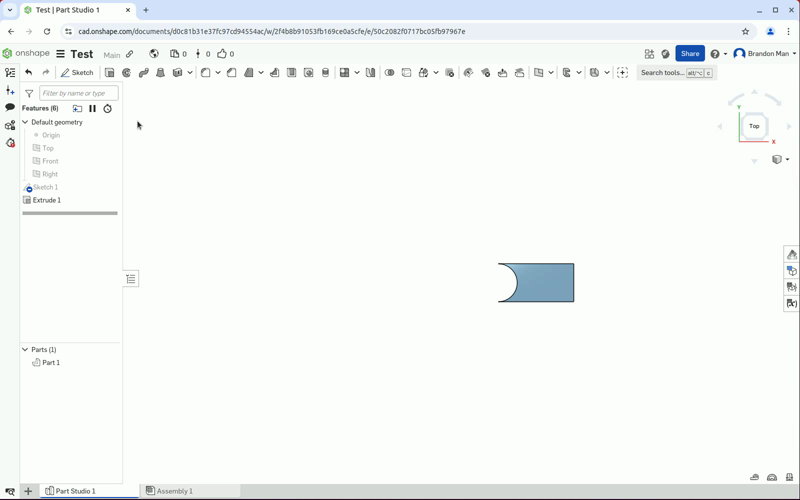
key(shift+h)
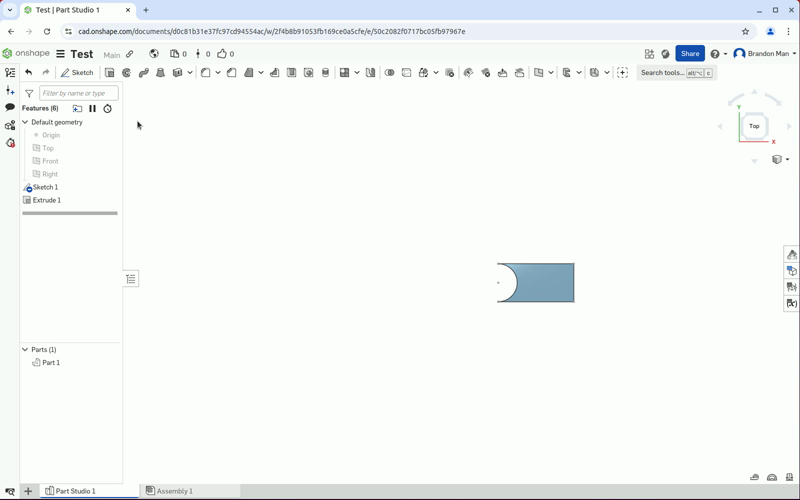
key(shift+h)
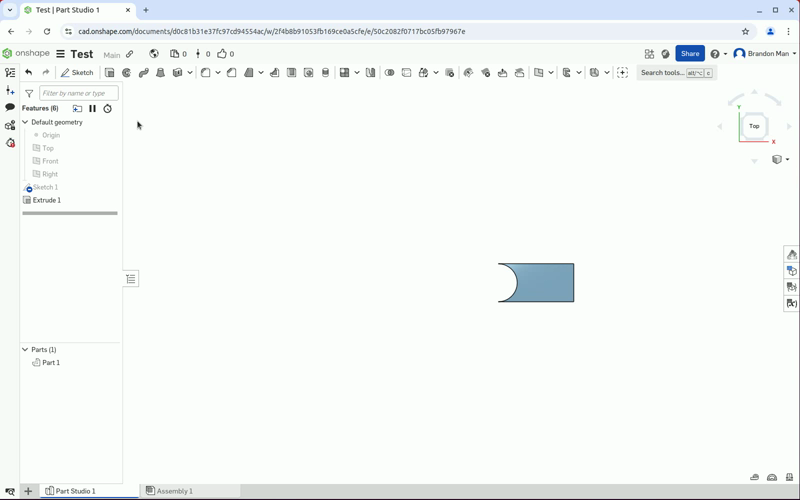
mouse_move(73, 189)
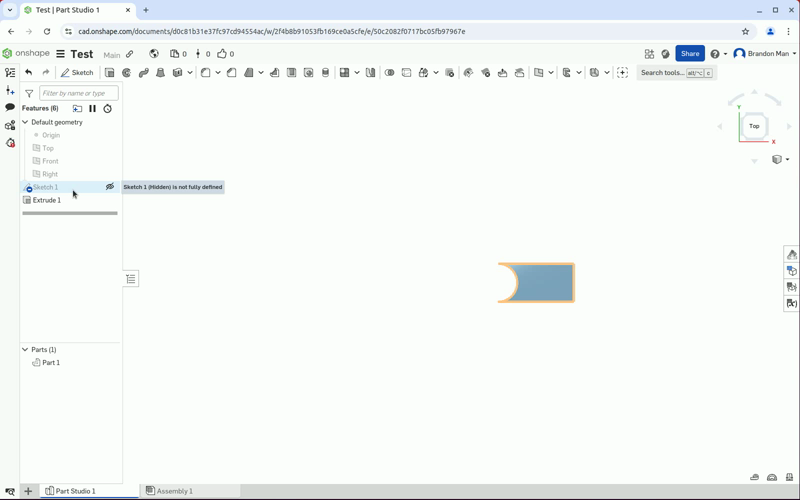
click(73, 189)
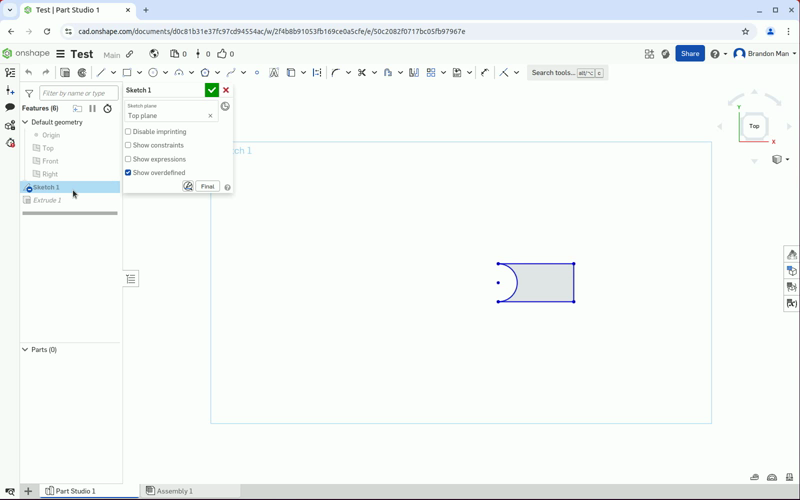
mouse_move(229, 92)
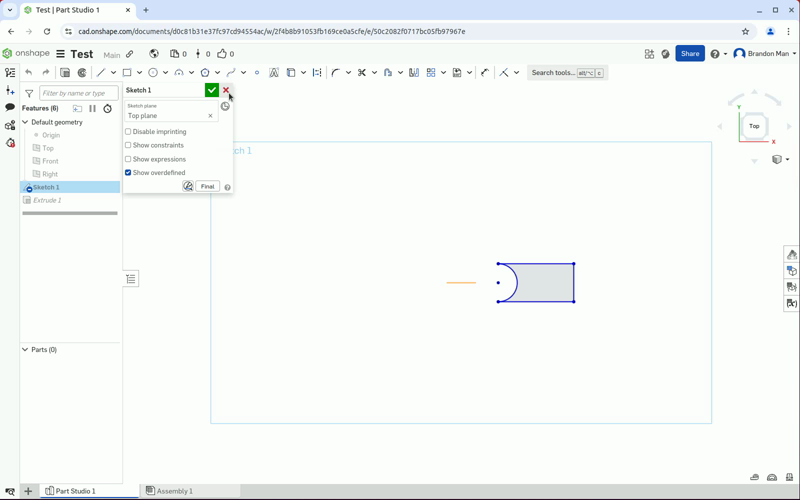
click(229, 92)
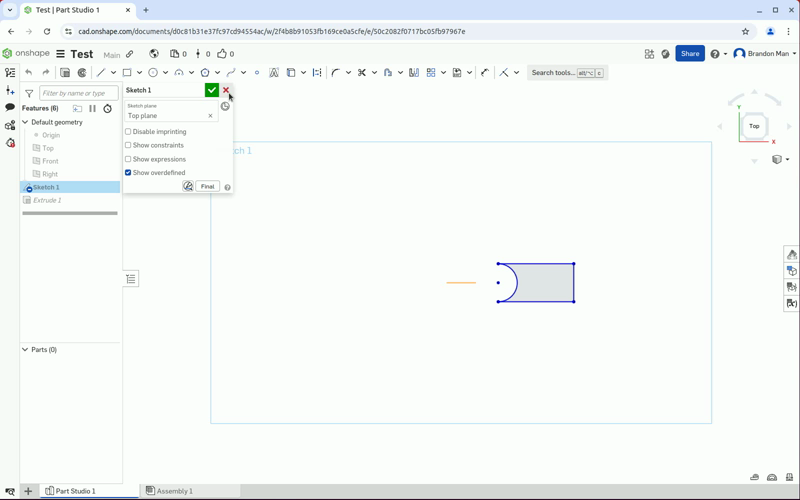
key(shift+s)
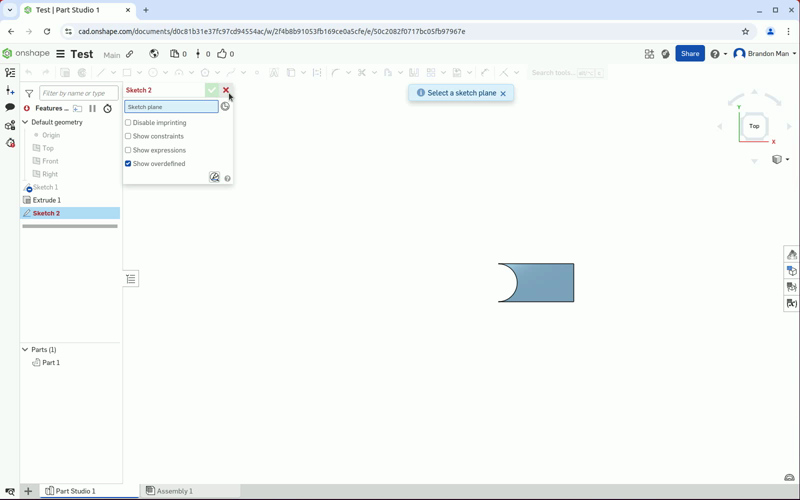
mouse_move(73, 150)
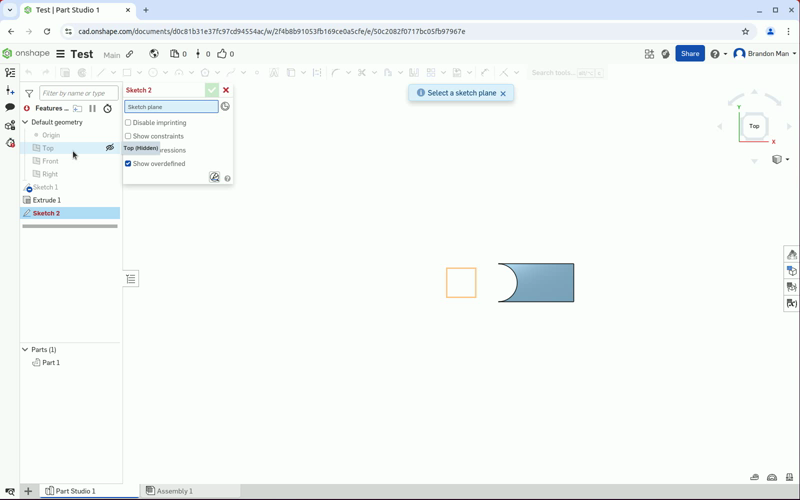
click(73, 150)
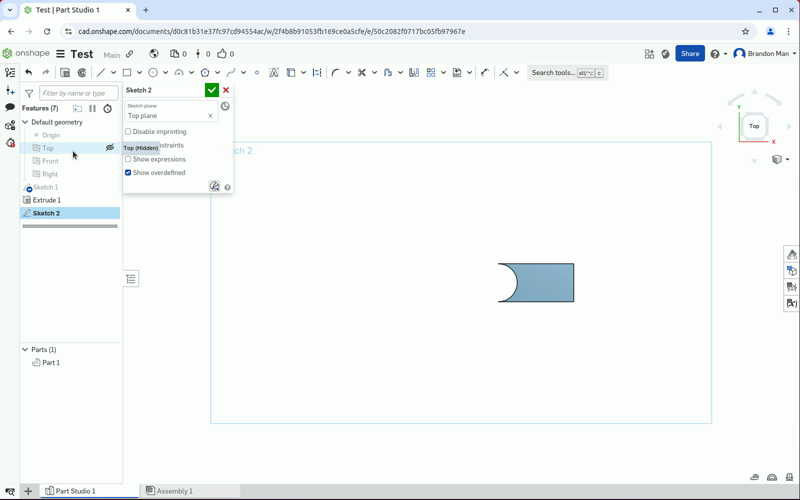
mouse_move(73, 352)
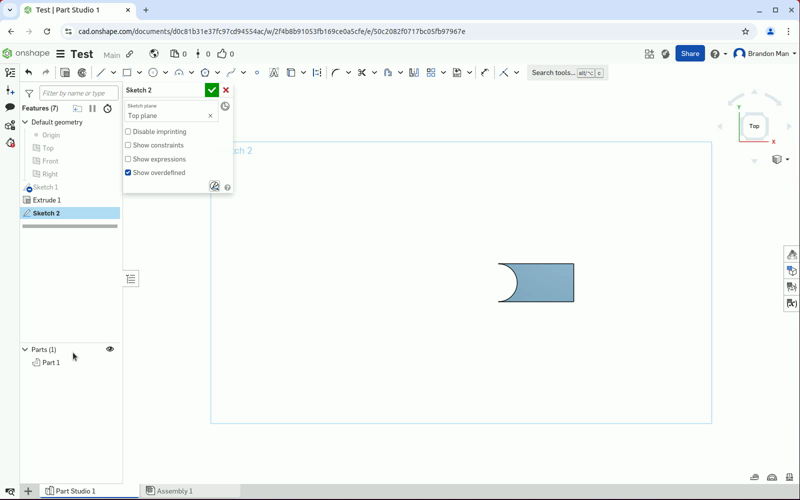
key(y)
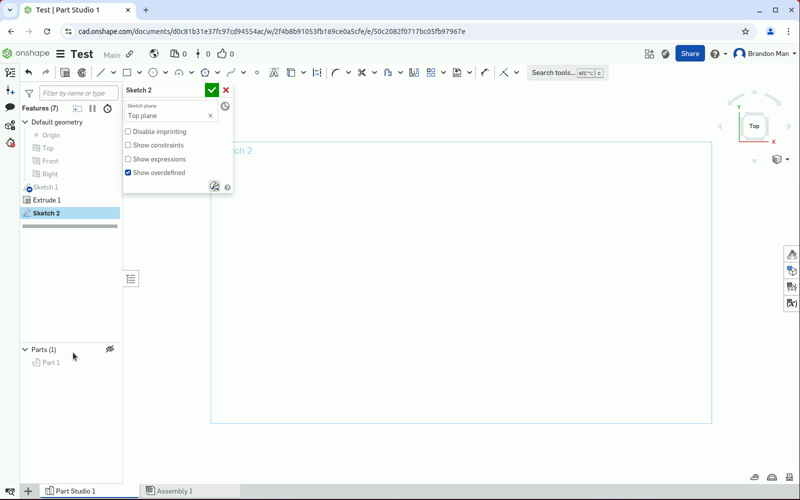
key(l)
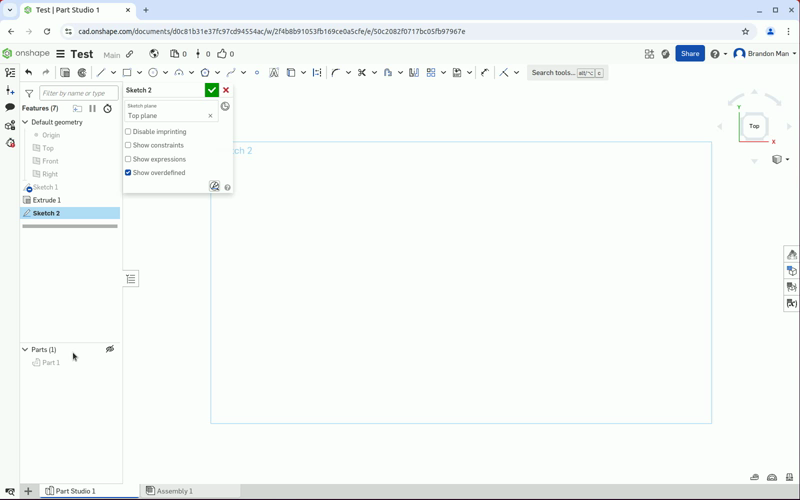
key_down(shift)
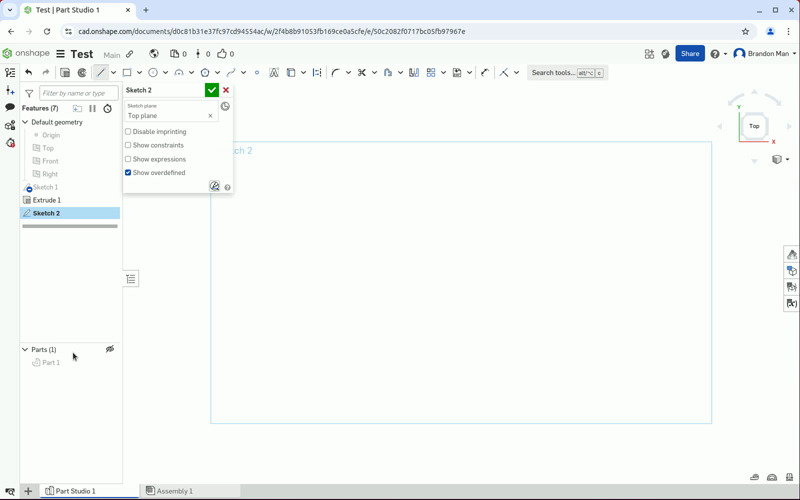
mouse_move(498, 301)
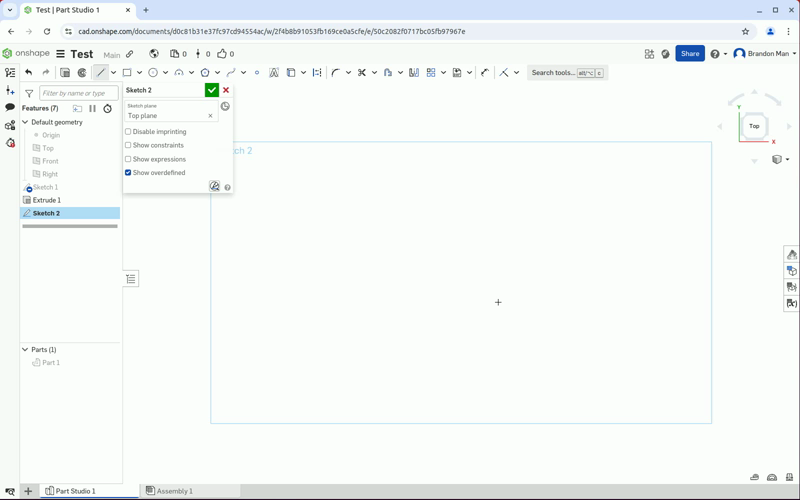
click(498, 301)
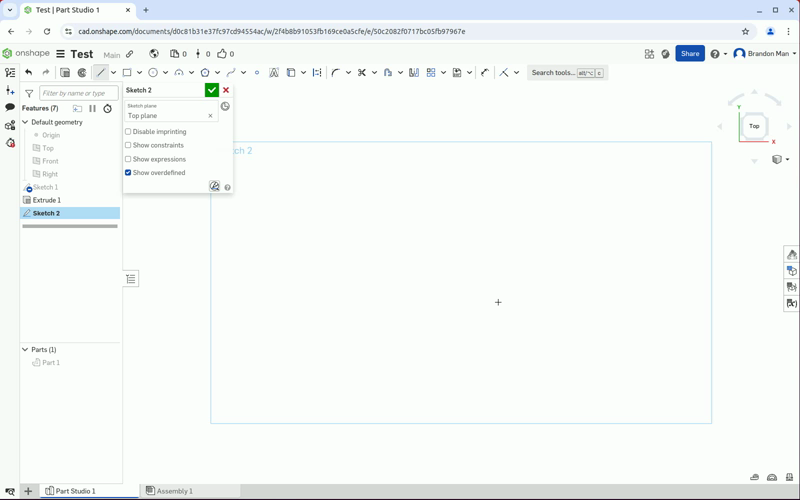
key_up(shift)
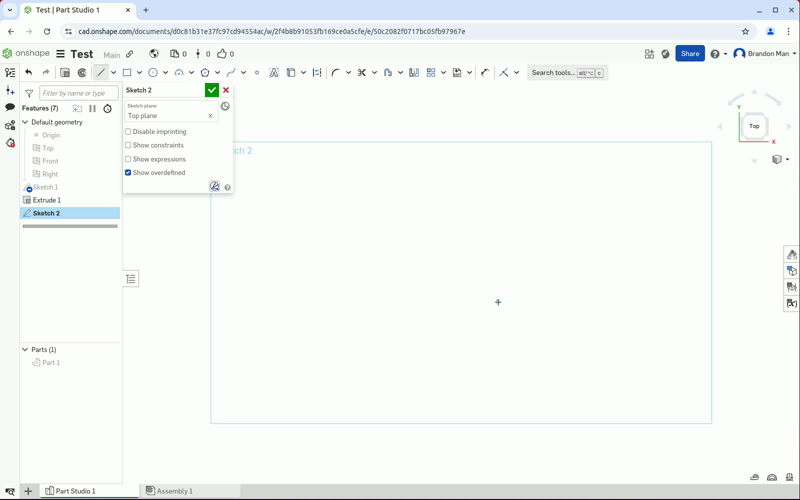
key_down(shift)
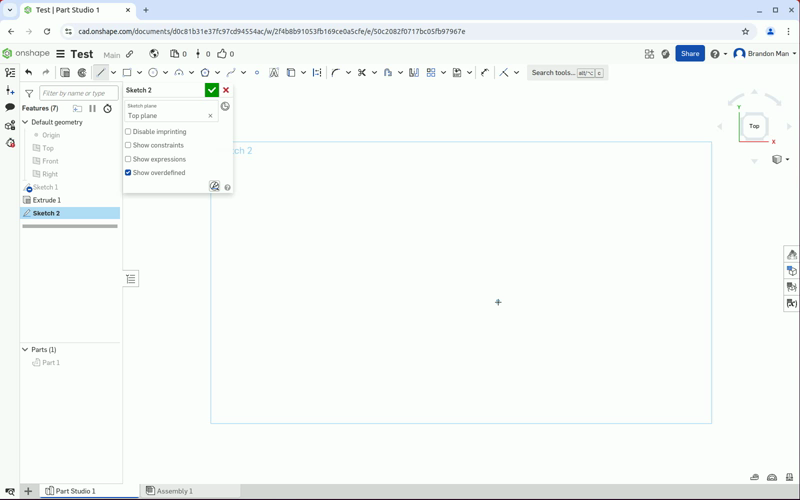
mouse_move(528, 301)
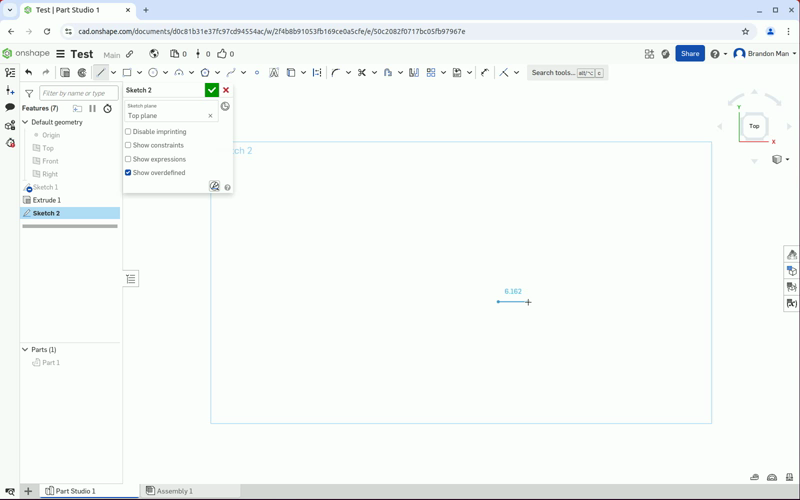
mouse_move(498, 295)
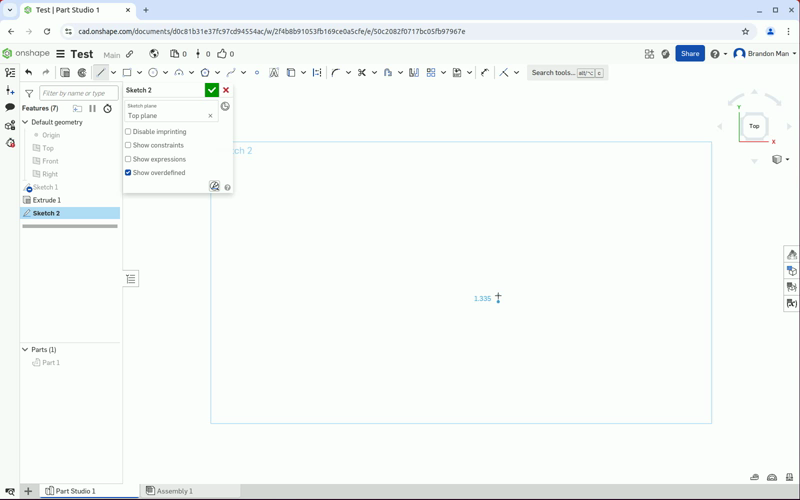
scroll(6)
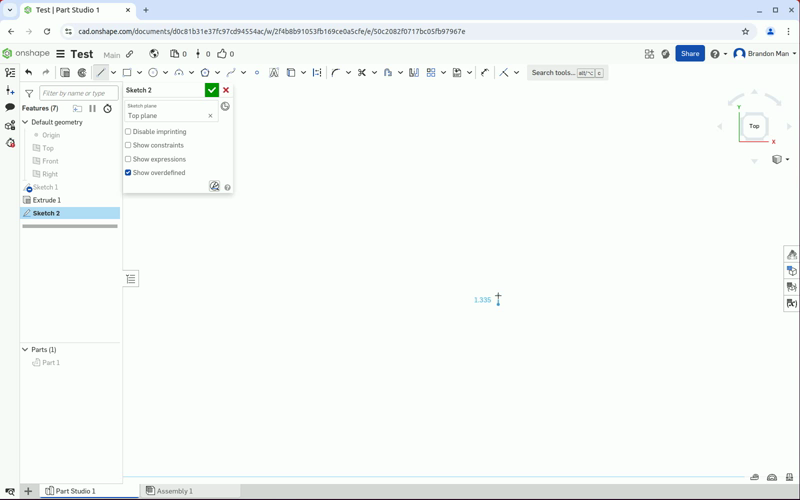
scroll(6)
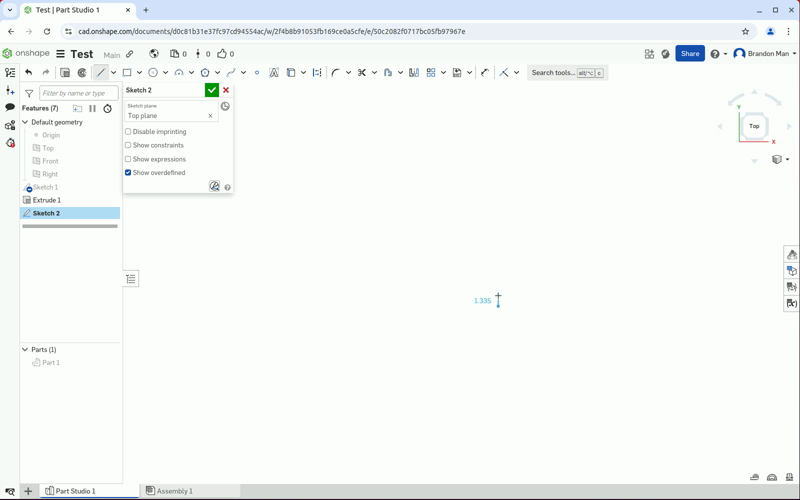
scroll(6)
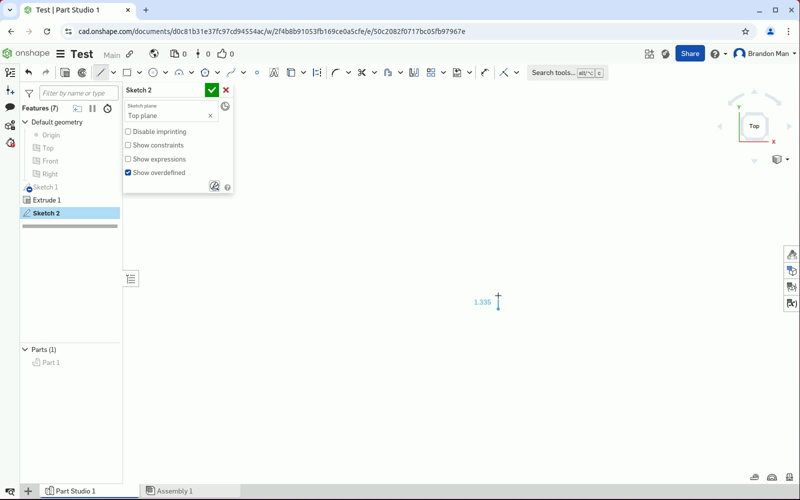
scroll(6)
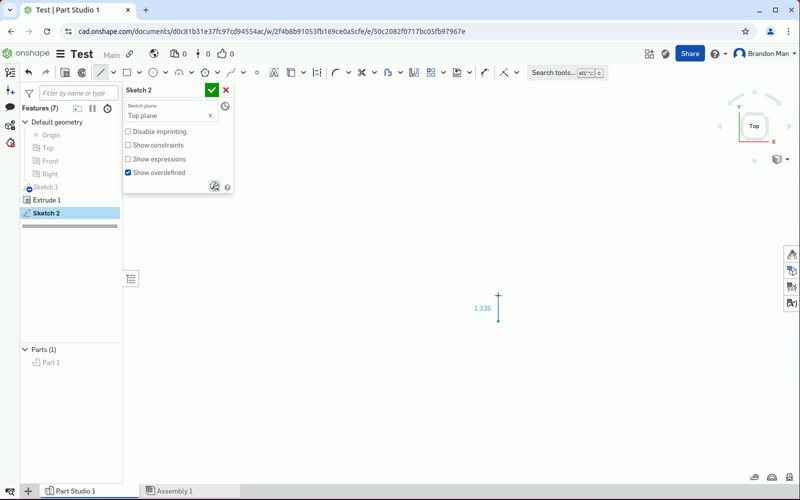
scroll(6)
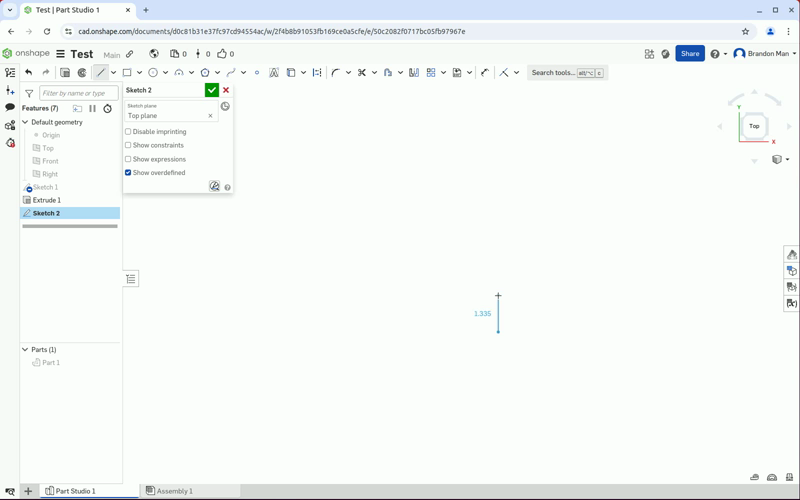
scroll(6)
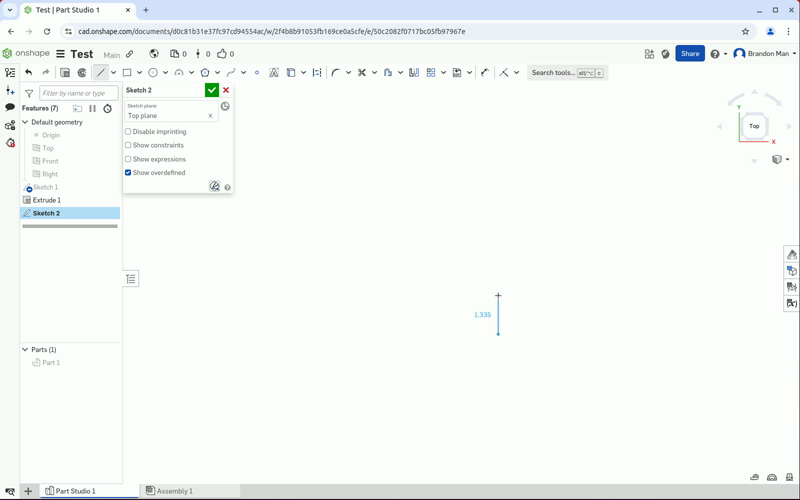
scroll(6)
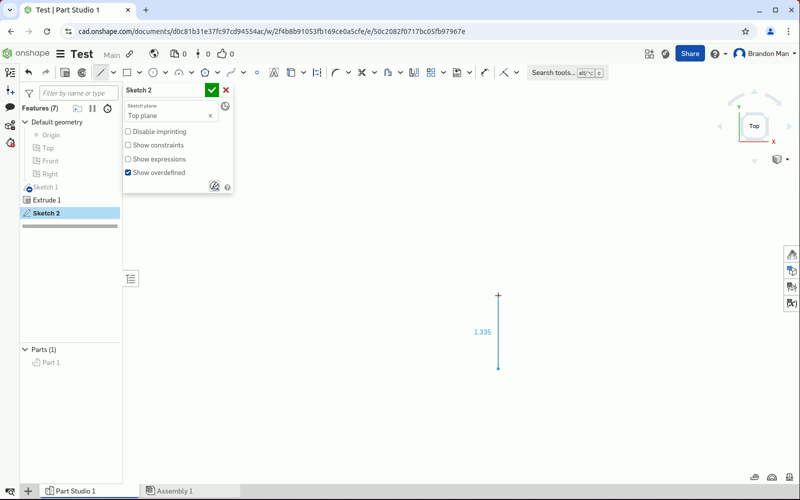
click(498, 295)
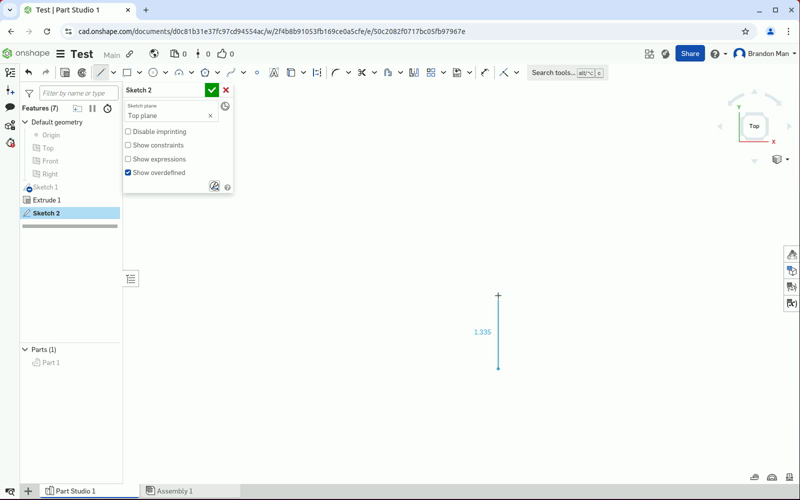
scroll(-6)
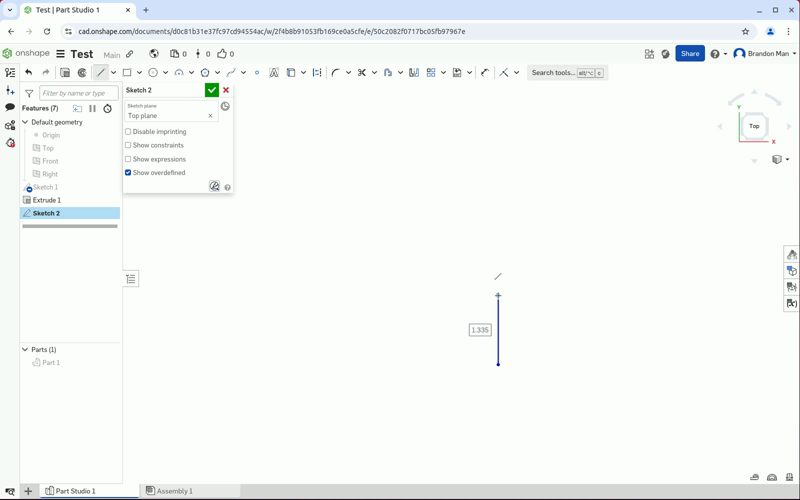
scroll(-6)
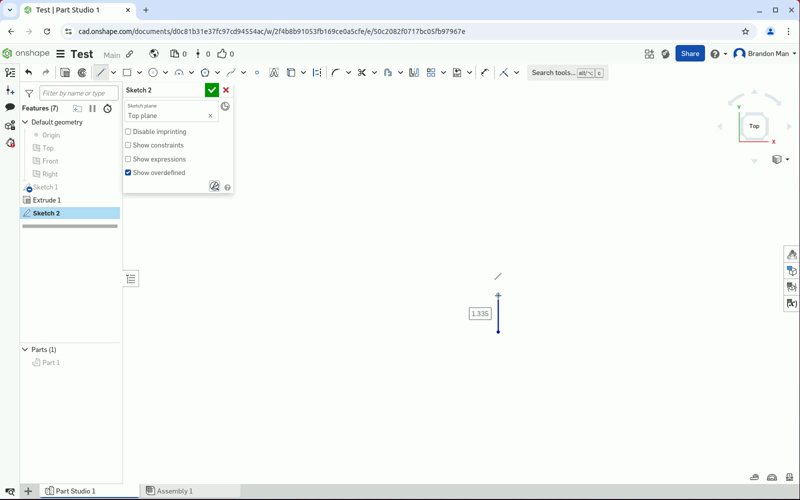
scroll(-6)
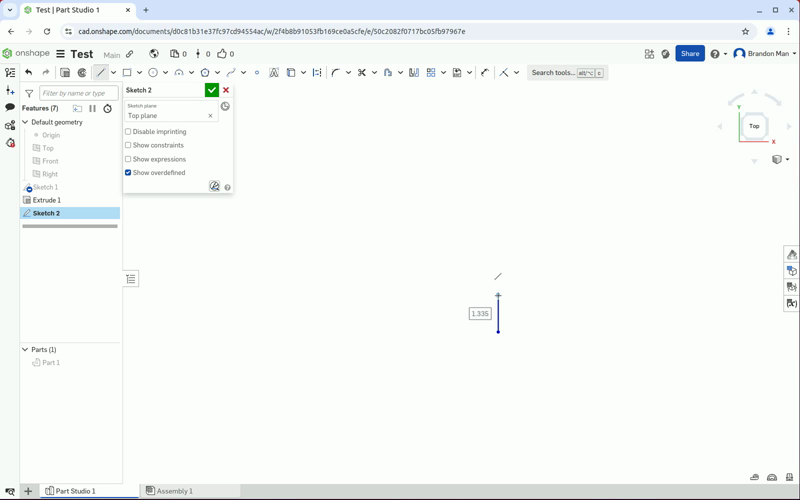
scroll(-6)
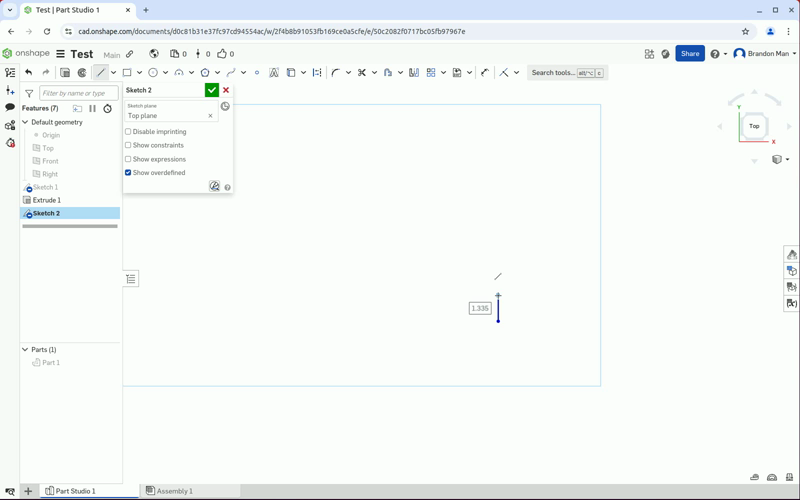
scroll(-6)
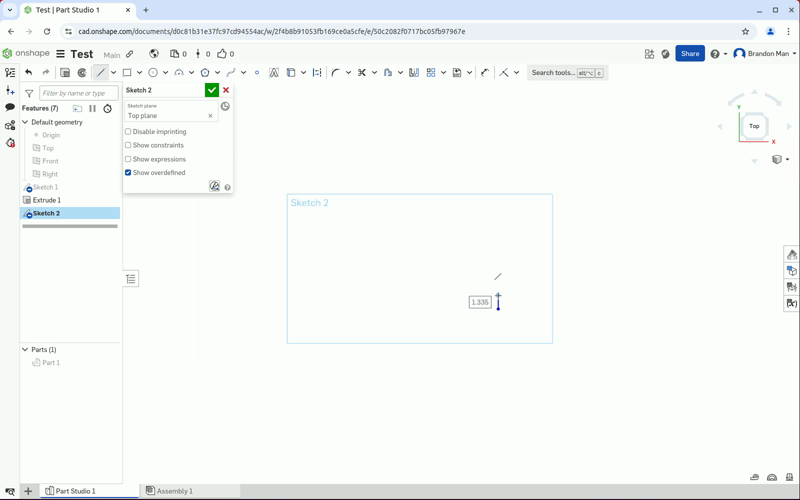
scroll(-6)
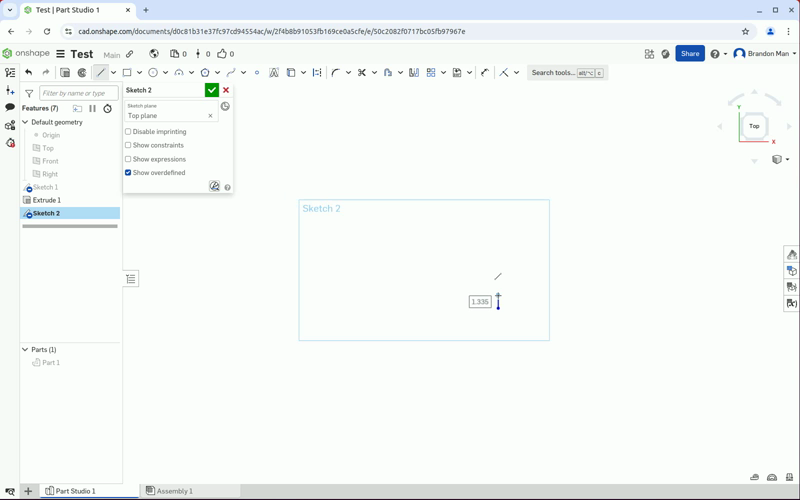
scroll(-6)
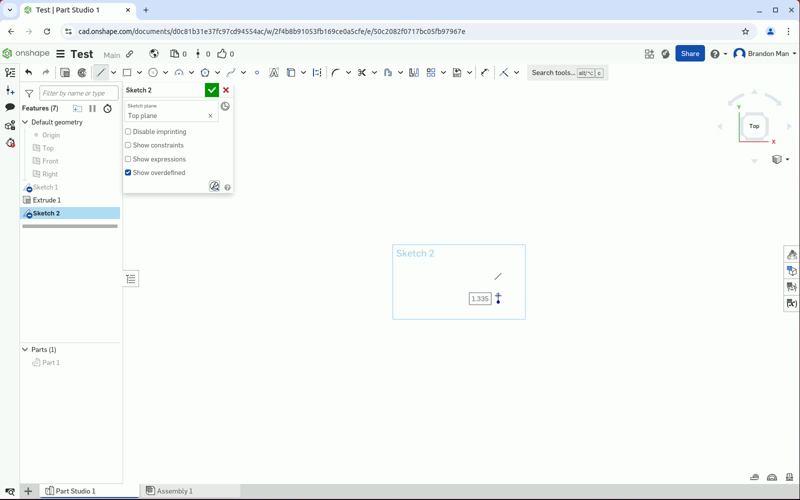
key_up(shift)
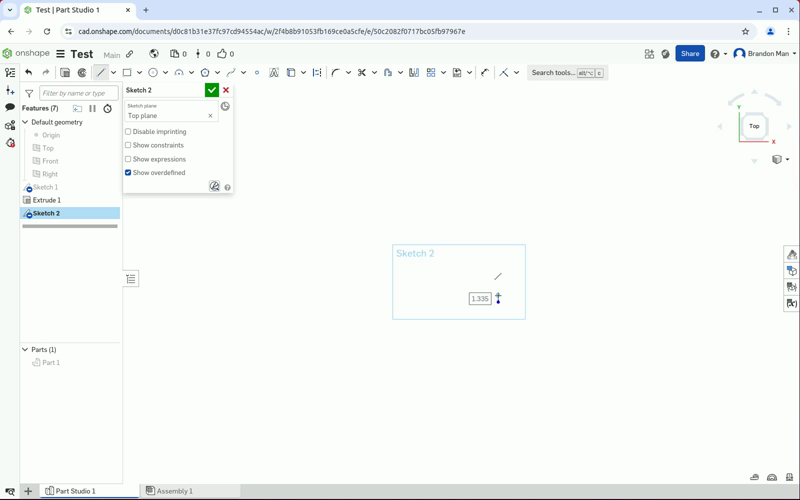
key(esc)
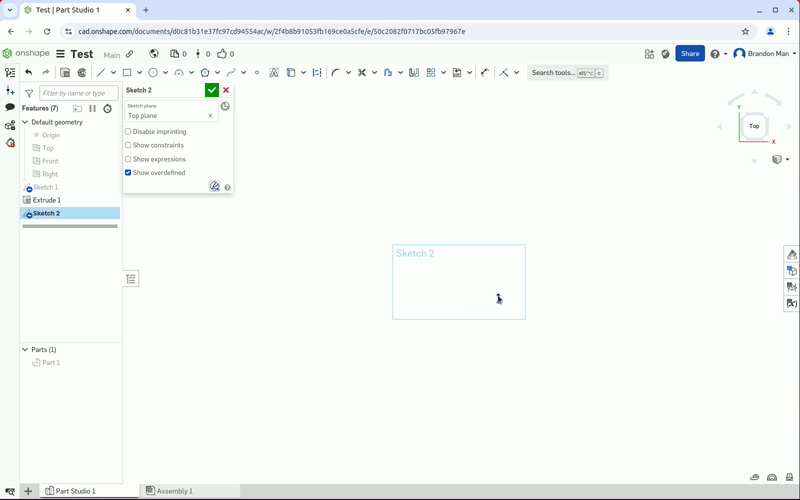
key(a)
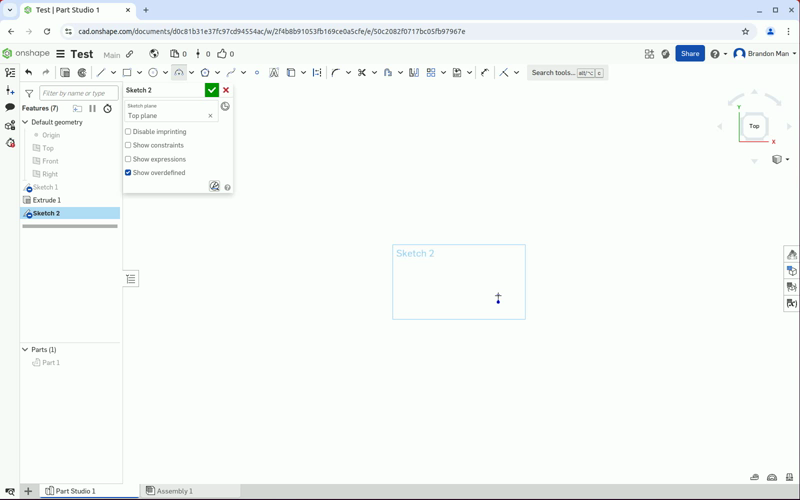
mouse_move(498, 295)
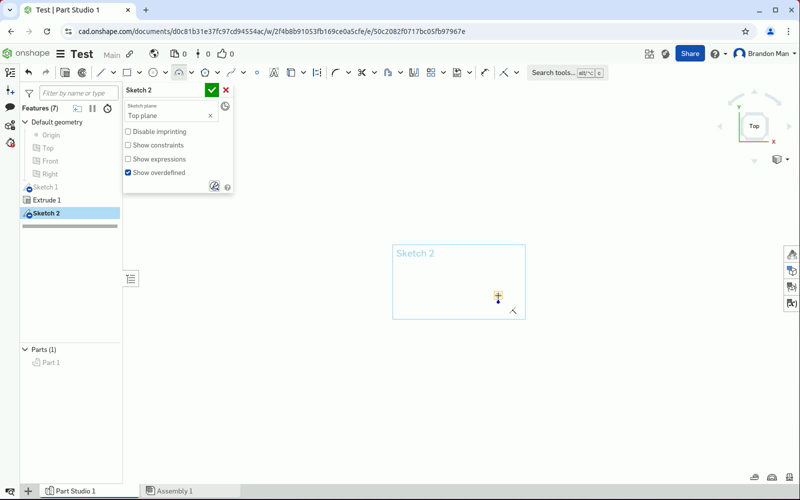
click(498, 295)
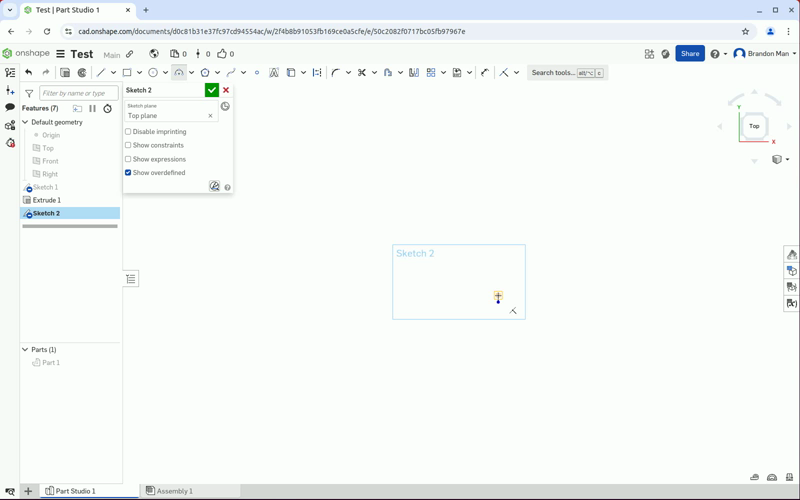
key_down(shift)
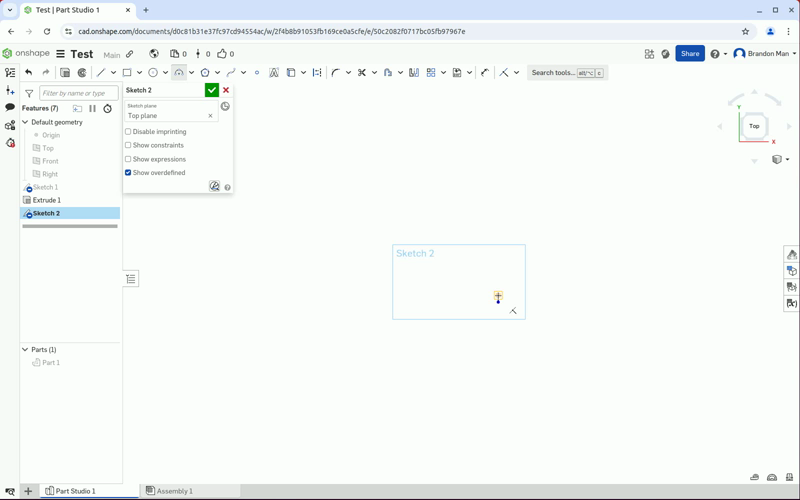
mouse_move(498, 269)
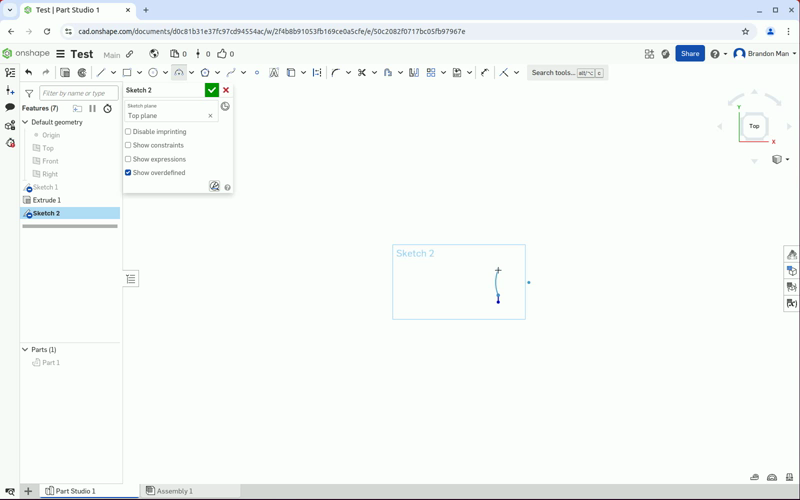
click(498, 269)
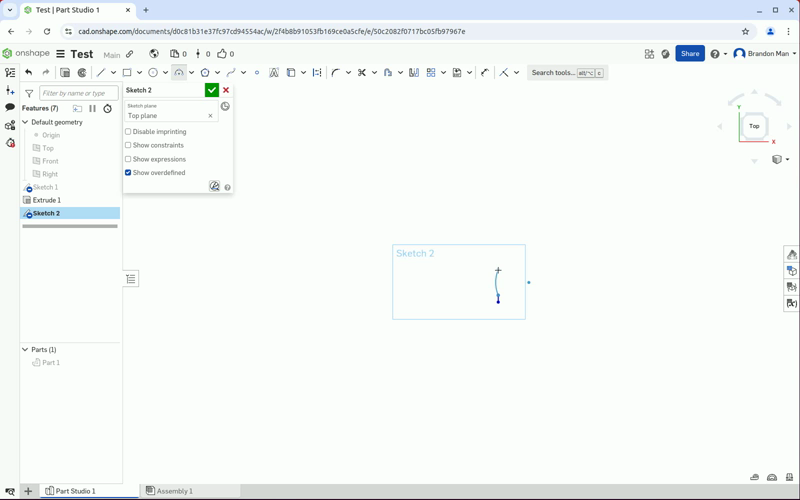
mouse_move(485, 282)
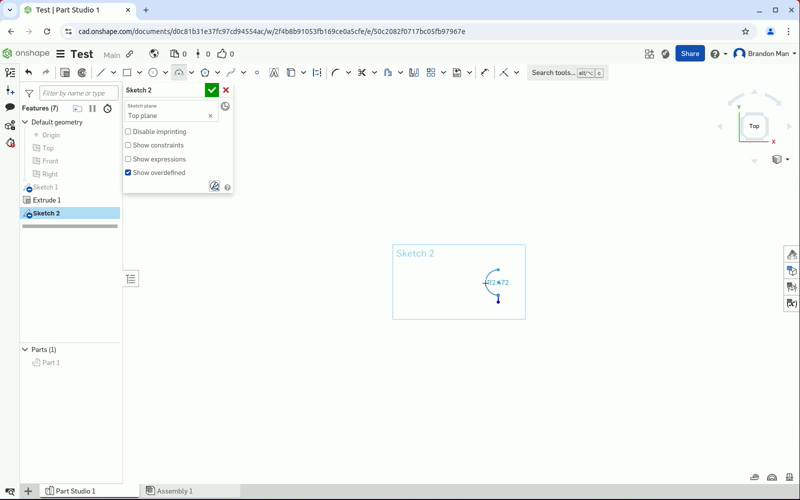
click(485, 282)
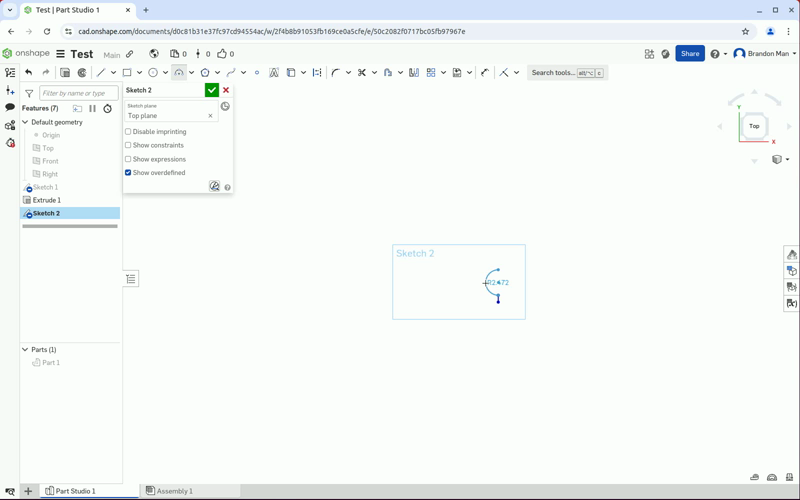
key_up(shift)
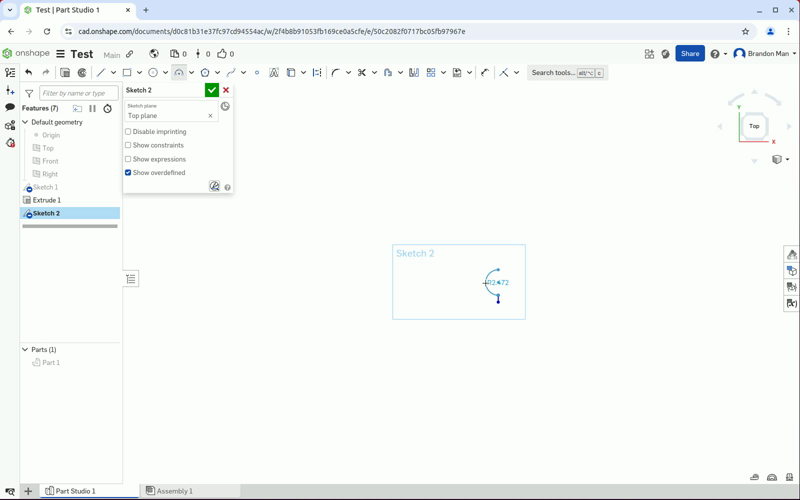
key(esc)
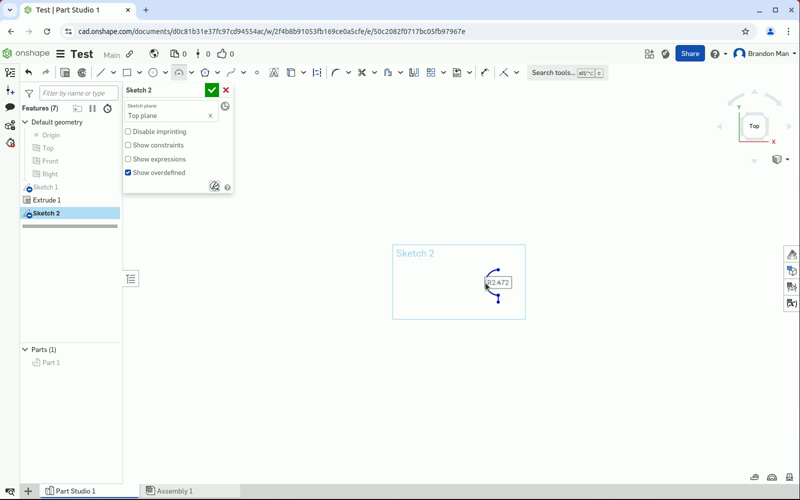
key(l)
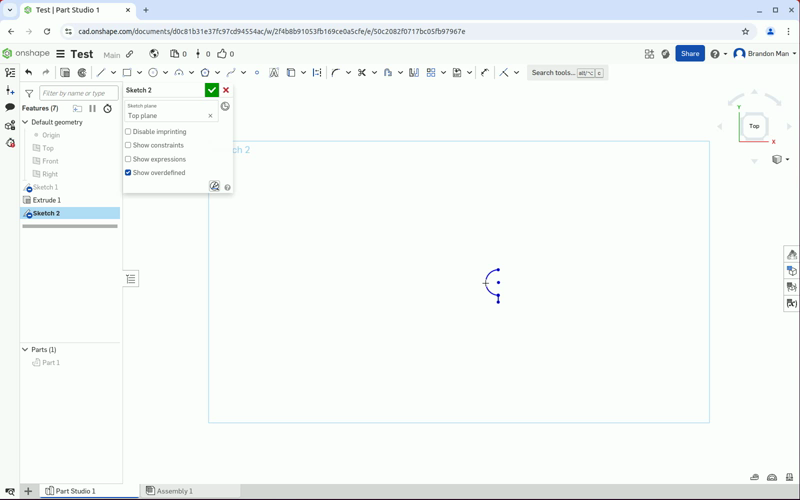
mouse_move(498, 269)
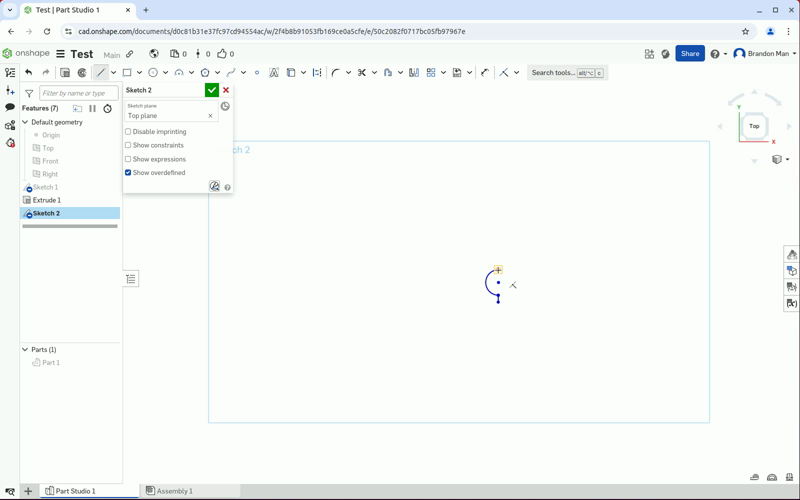
click(498, 269)
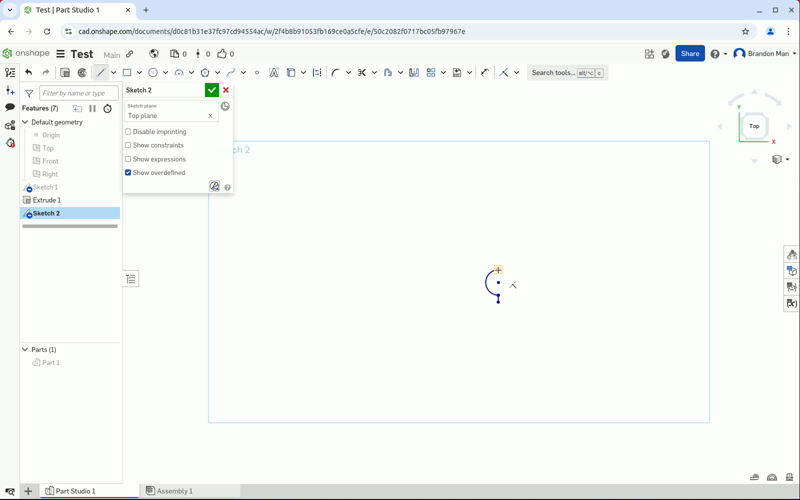
key_down(shift)
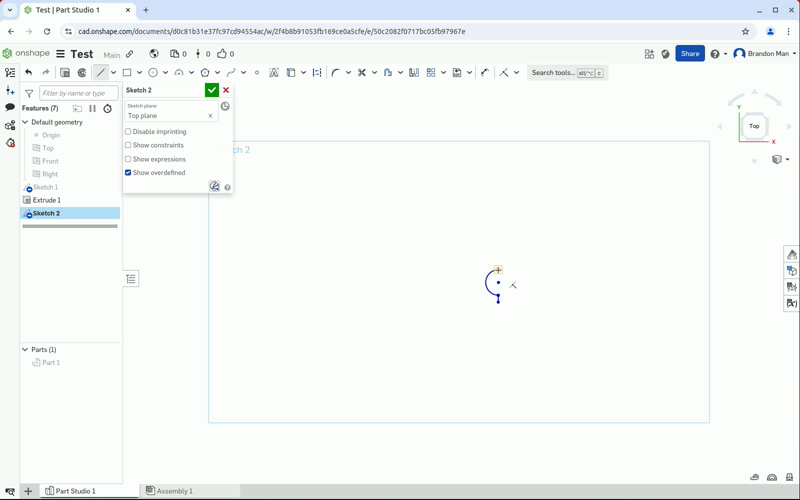
mouse_move(528, 269)
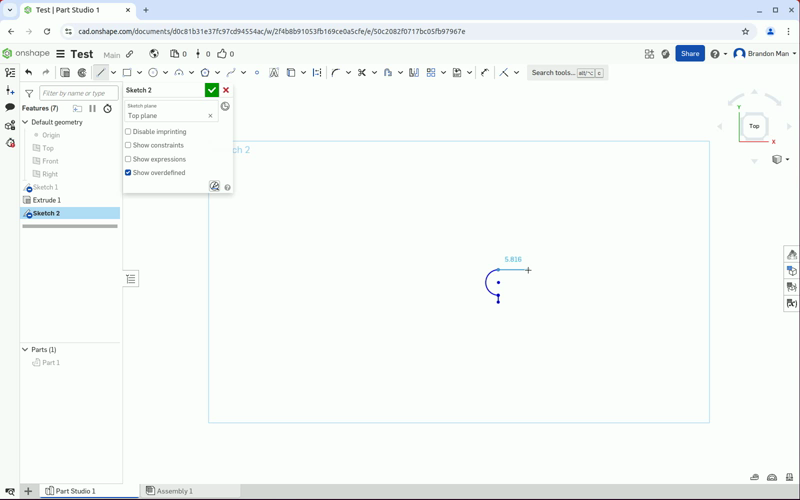
mouse_move(498, 263)
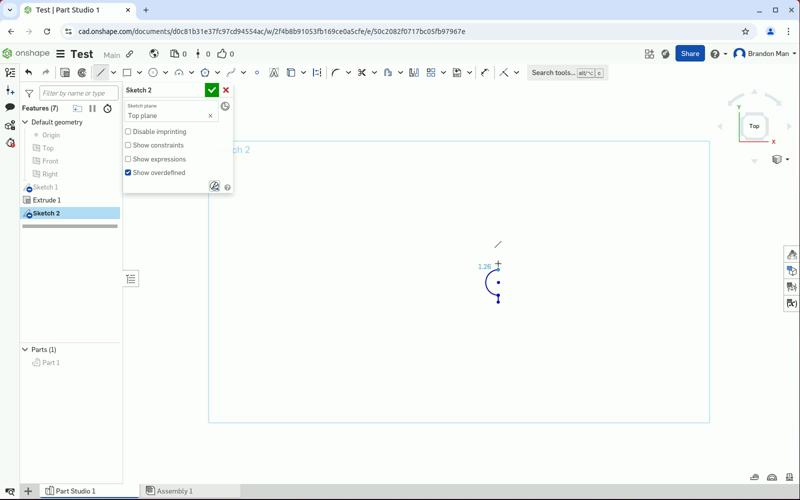
scroll(6)
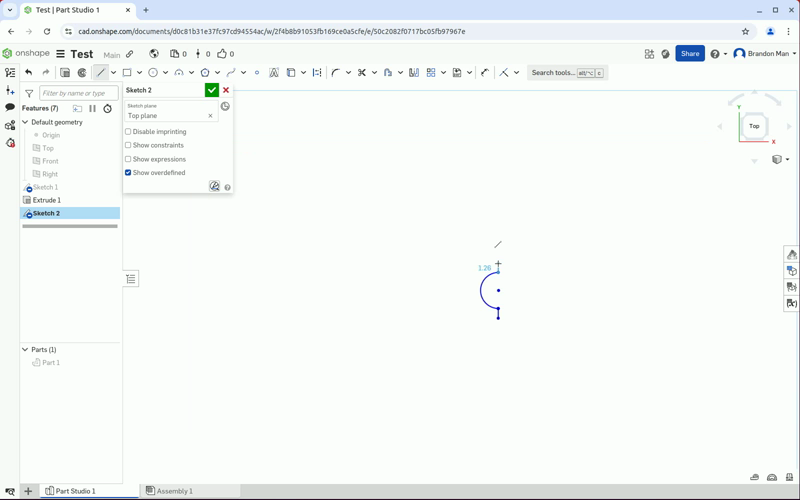
scroll(6)
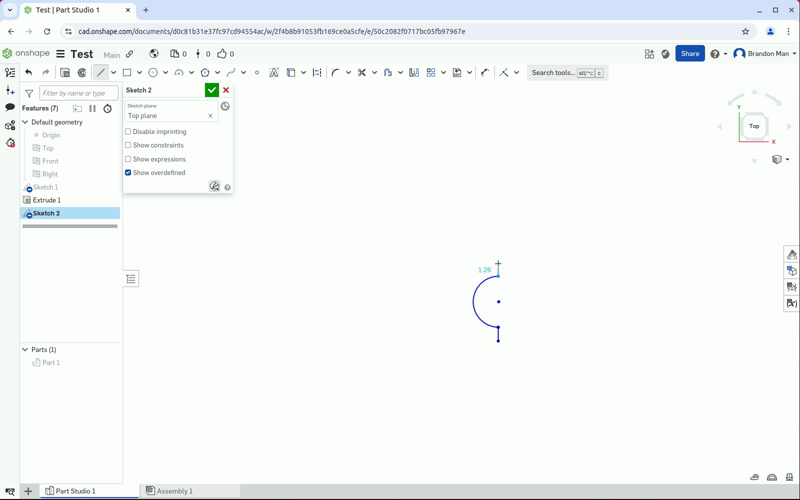
scroll(6)
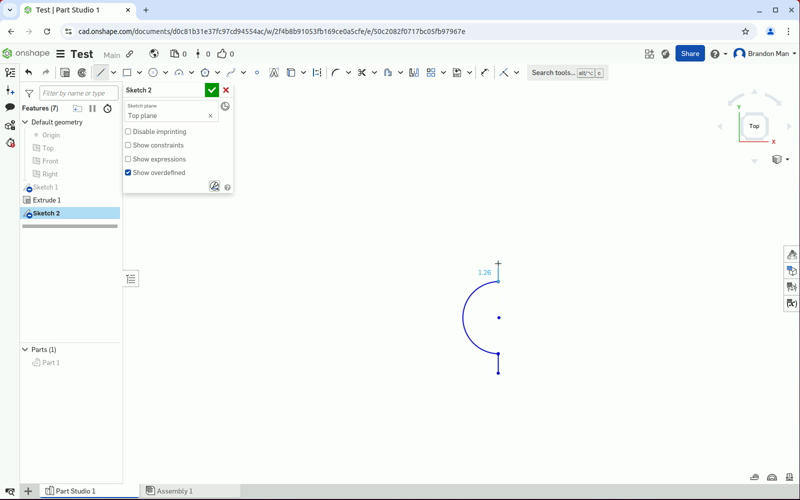
scroll(6)
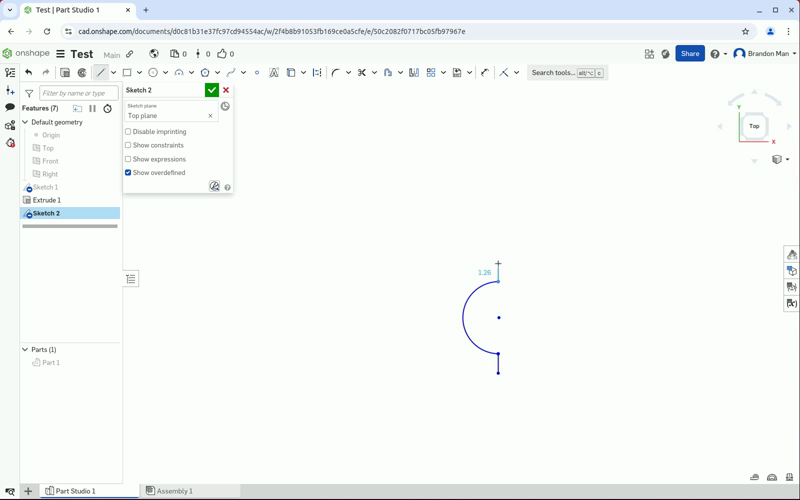
scroll(6)
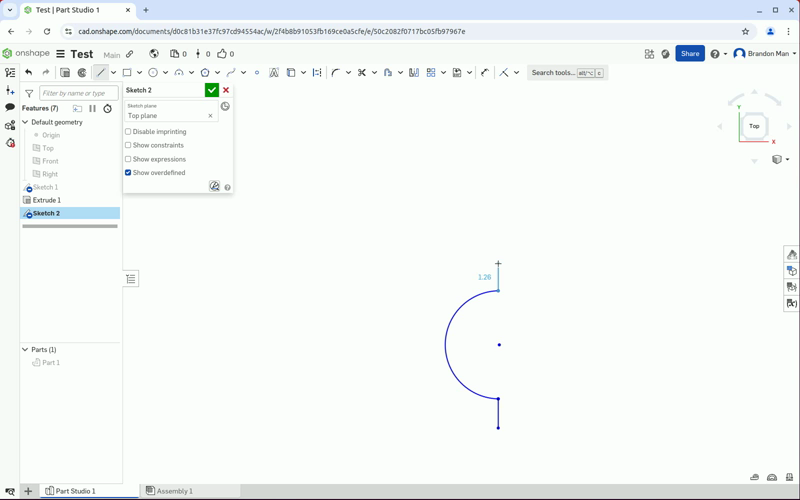
scroll(6)
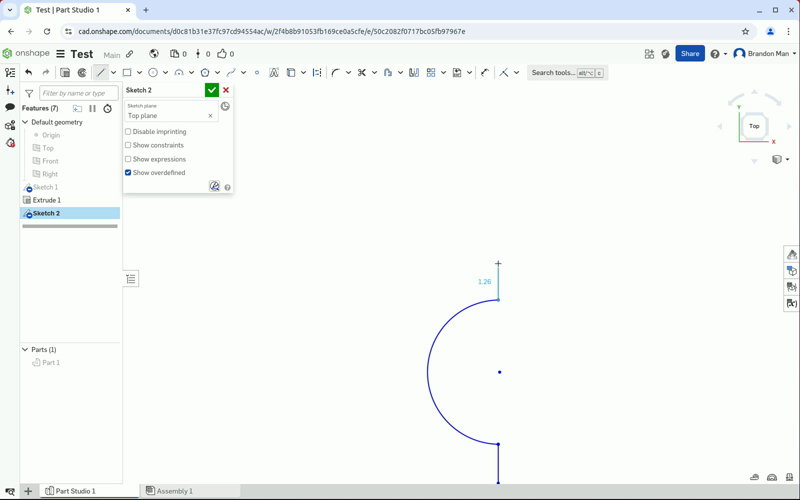
scroll(6)
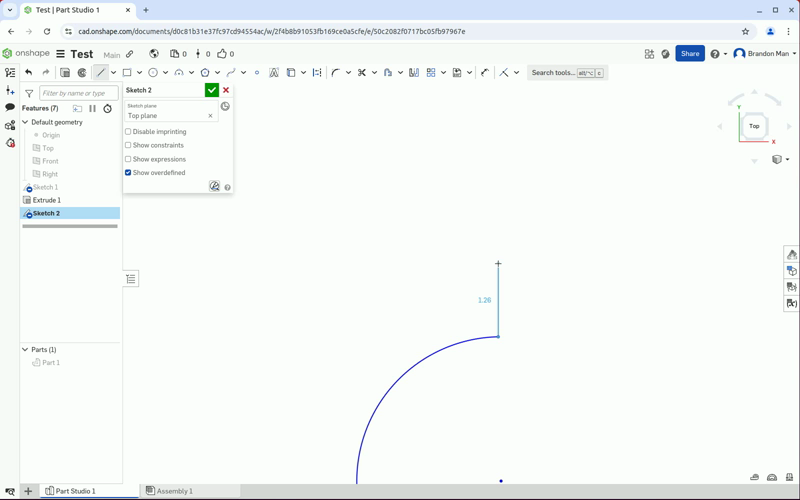
click(498, 263)
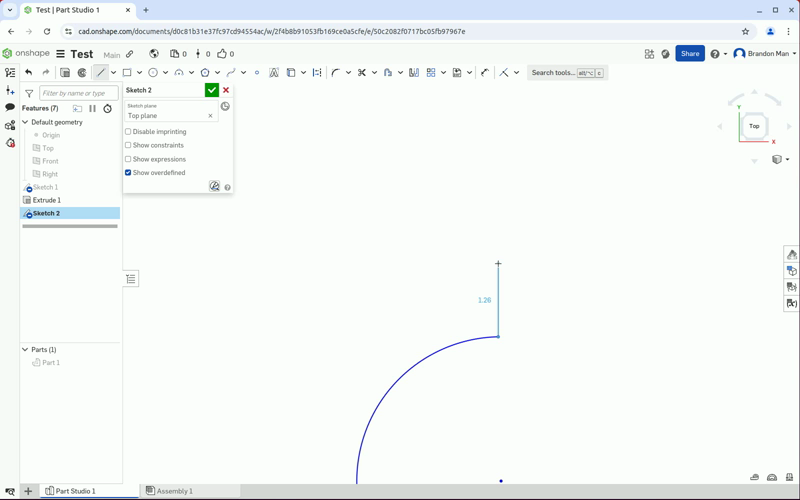
scroll(-6)
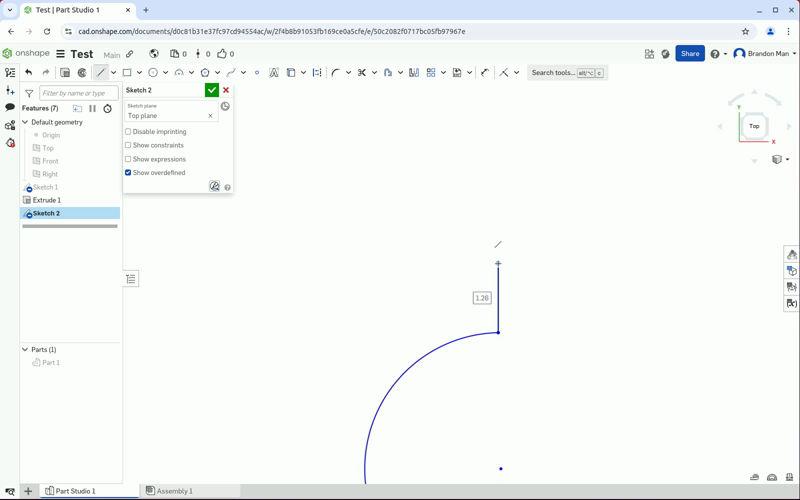
scroll(-6)
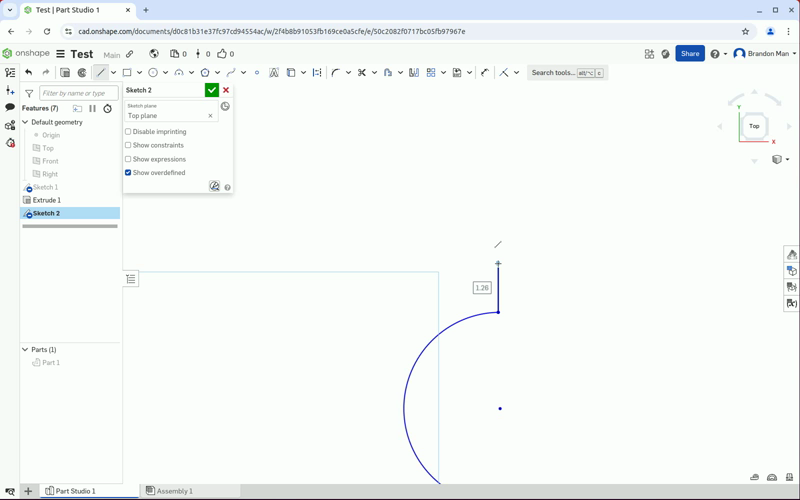
scroll(-6)
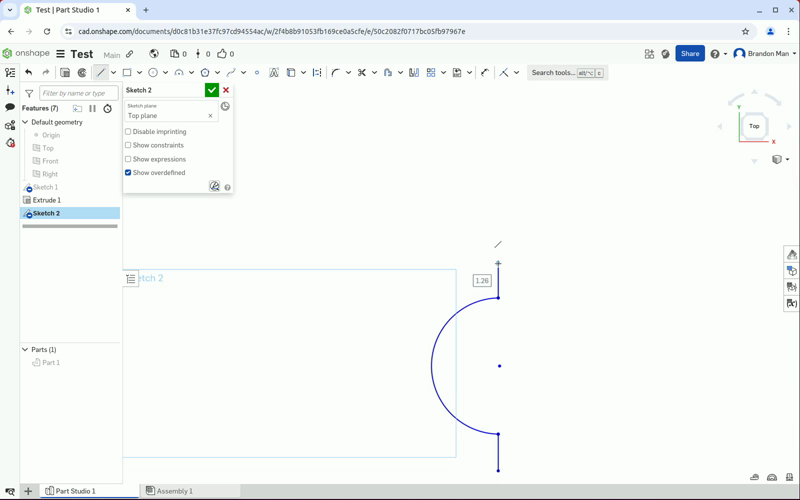
scroll(-6)
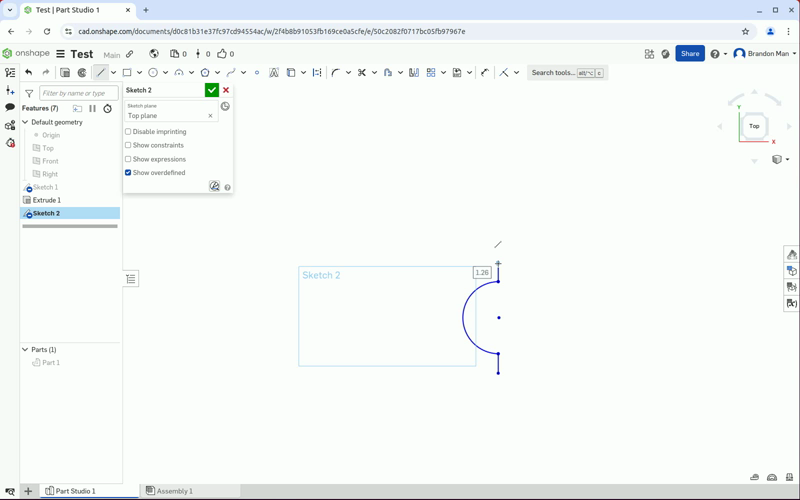
scroll(-6)
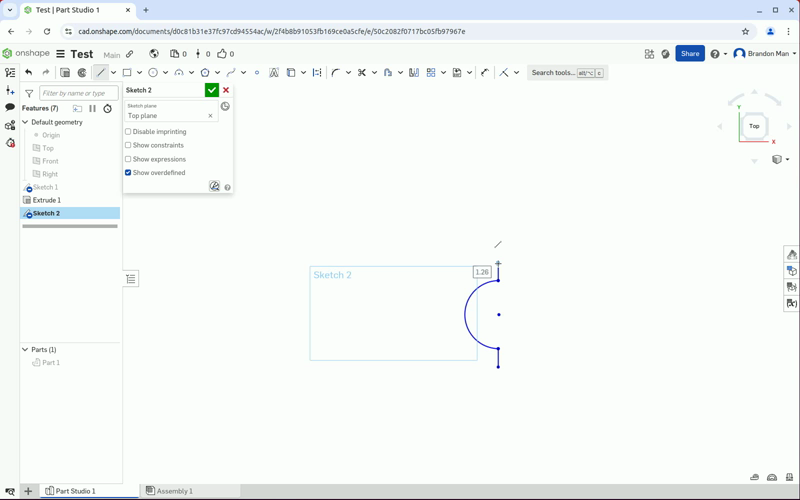
scroll(-6)
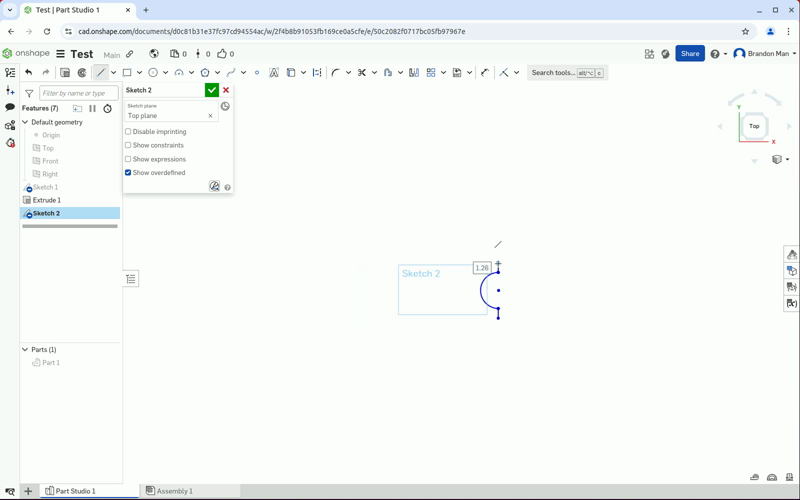
scroll(-6)
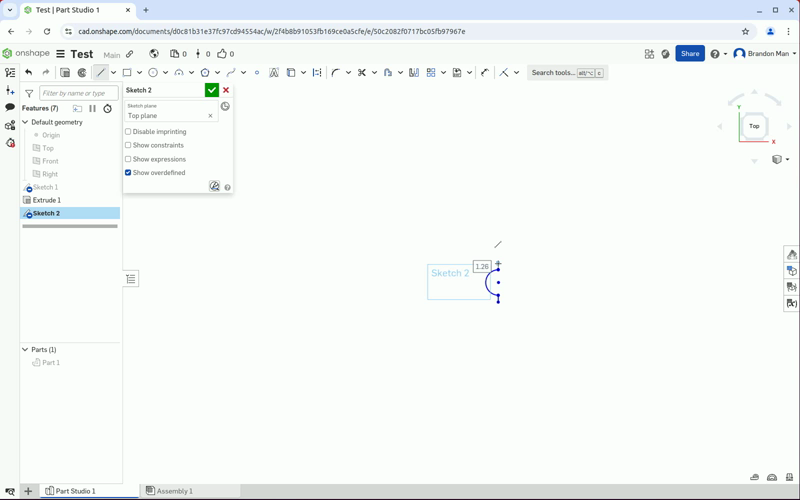
key_up(shift)
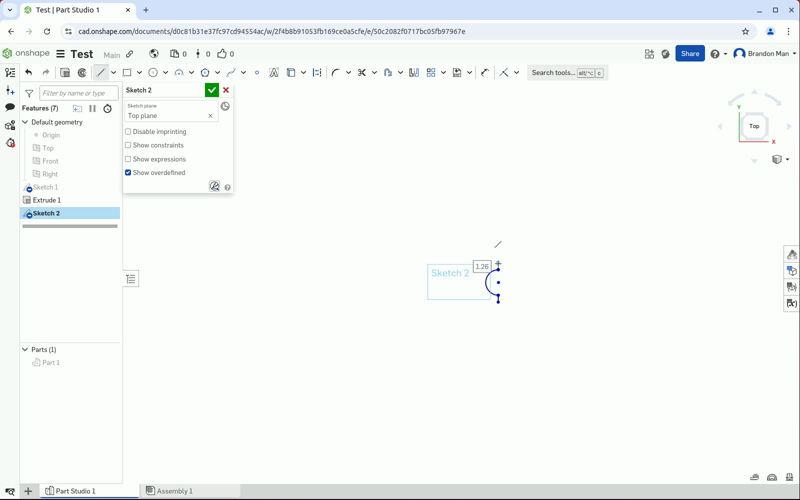
key(esc)
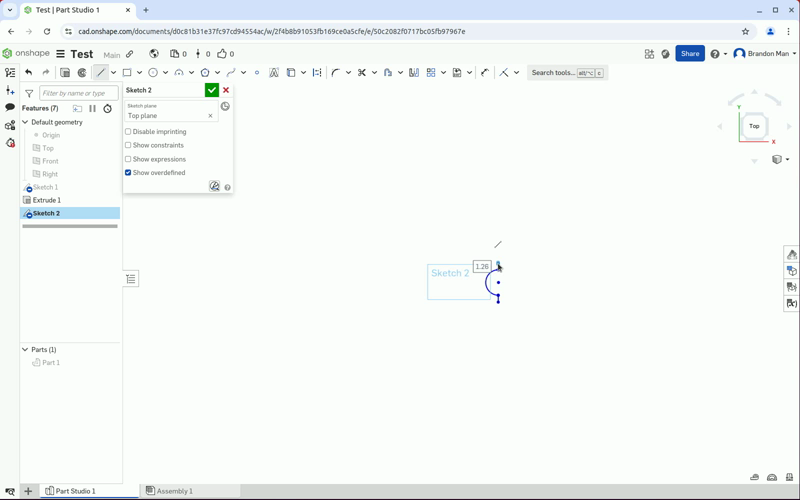
key(a)
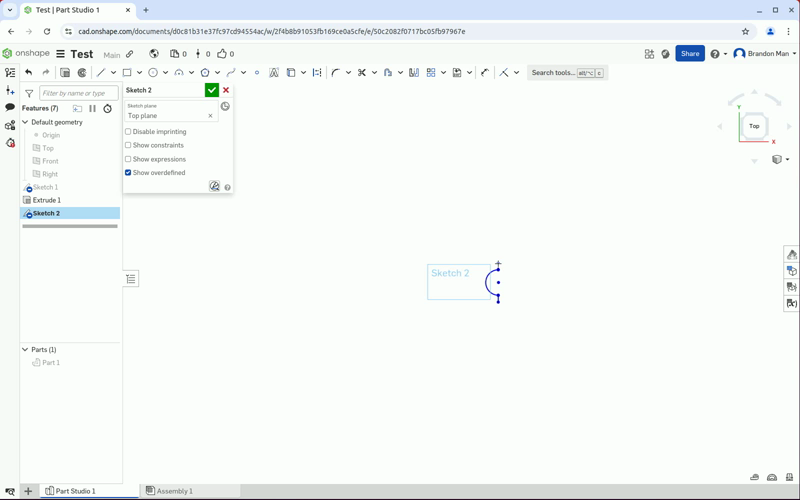
mouse_move(498, 263)
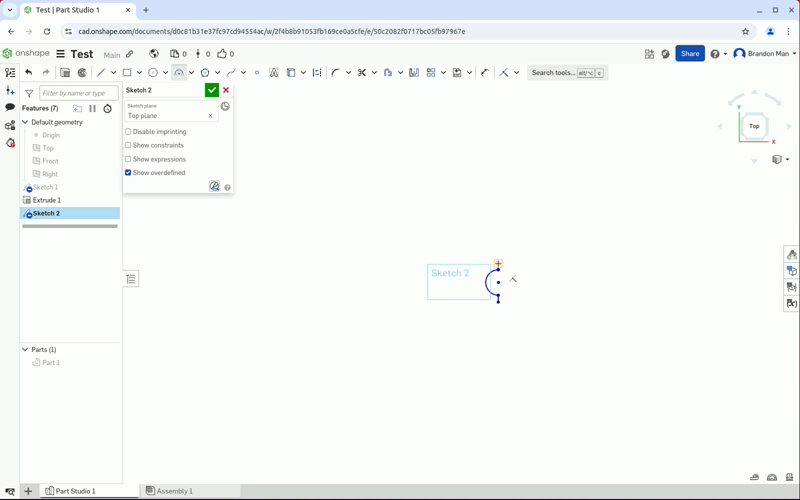
click(498, 263)
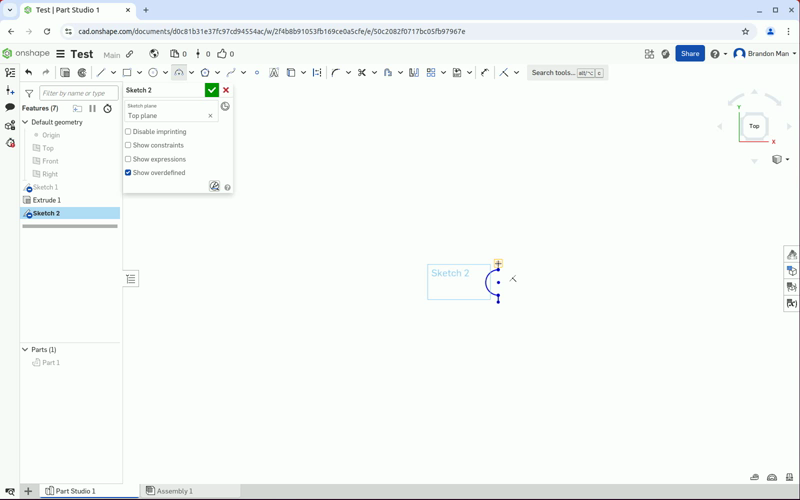
mouse_move(498, 301)
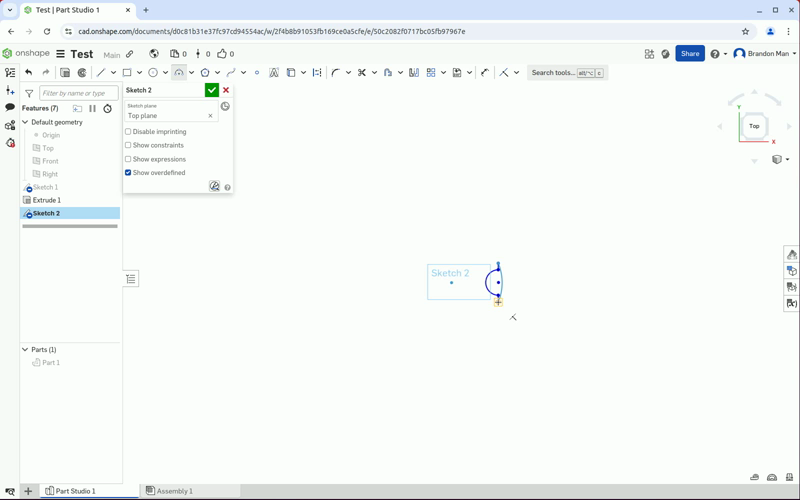
click(498, 301)
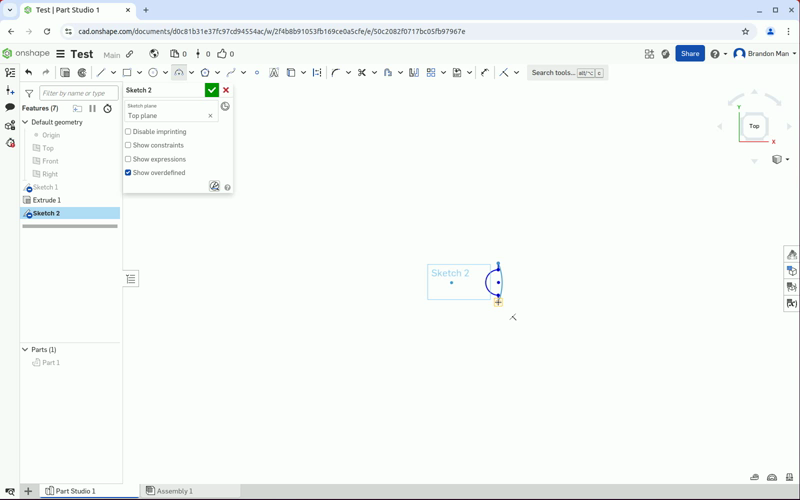
key_down(shift)
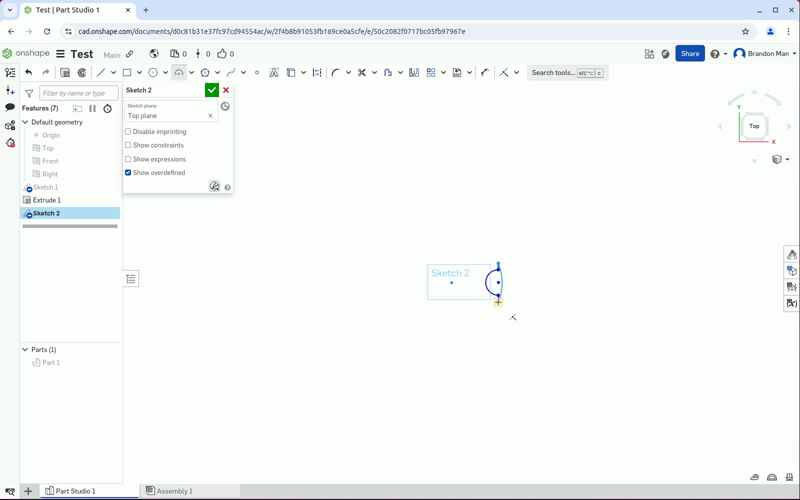
mouse_move(479, 282)
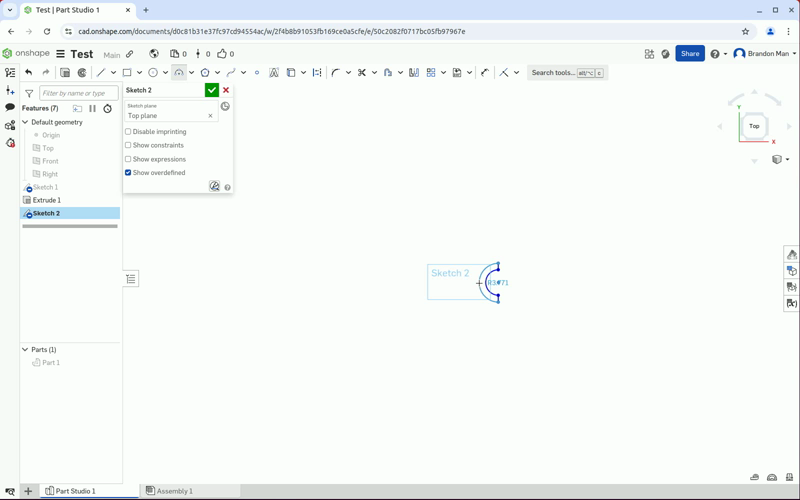
click(479, 282)
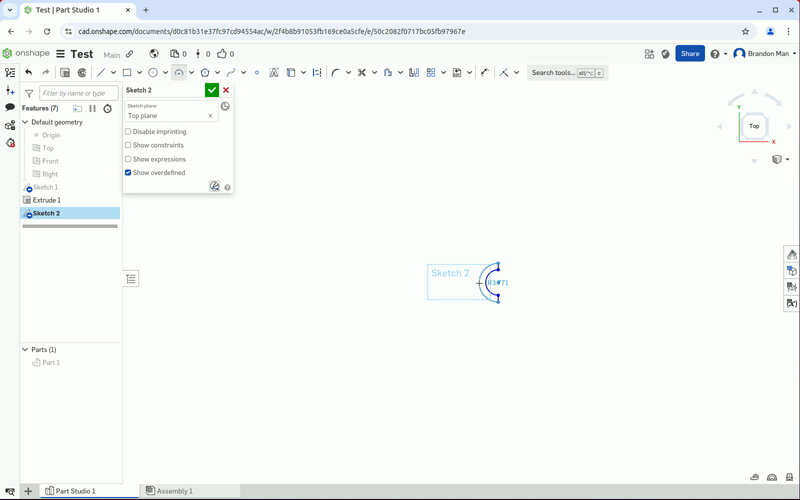
key_up(shift)
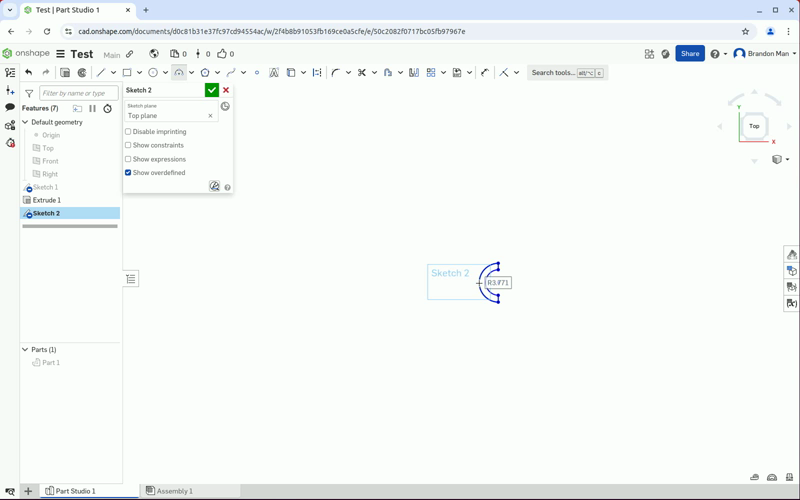
key(esc)
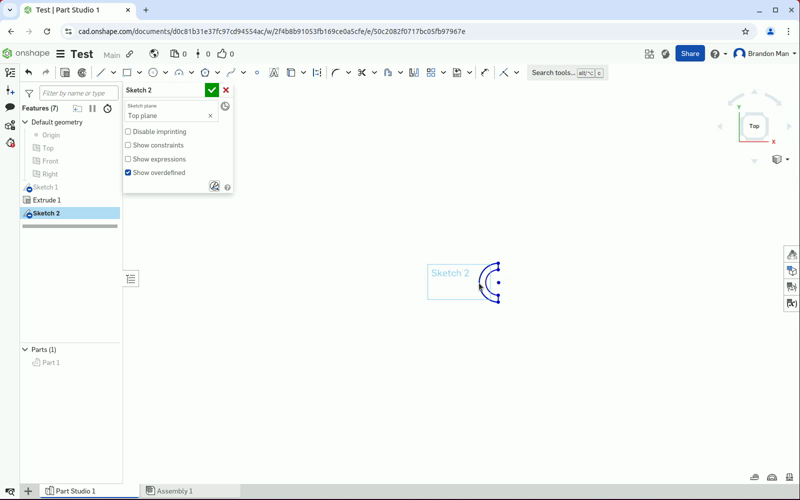
mouse_move(496, 300)
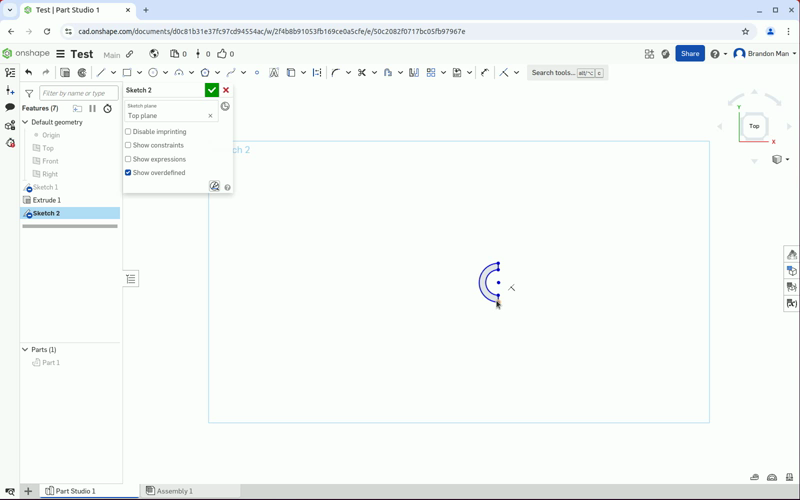
scroll(6)
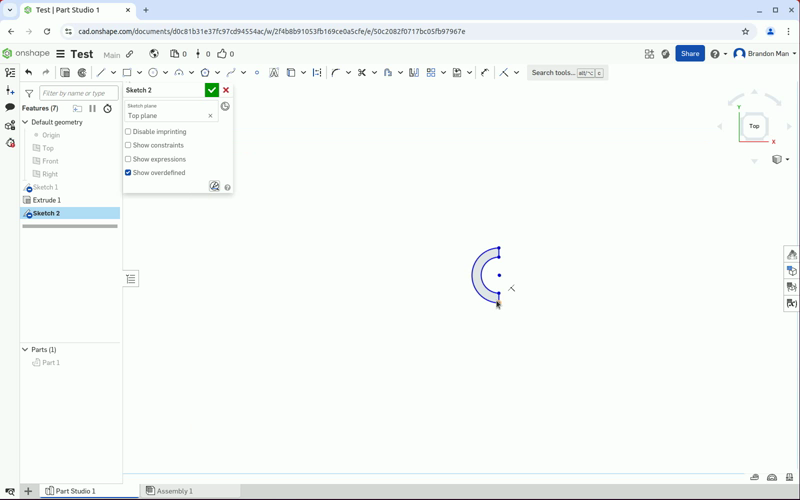
scroll(6)
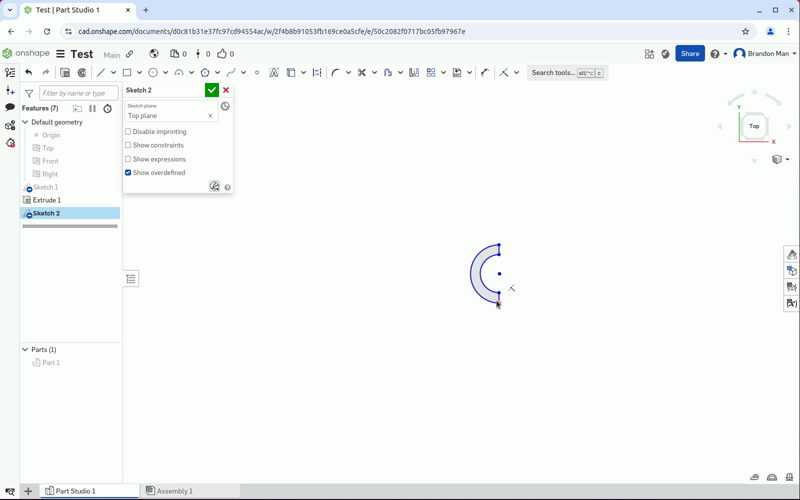
scroll(6)
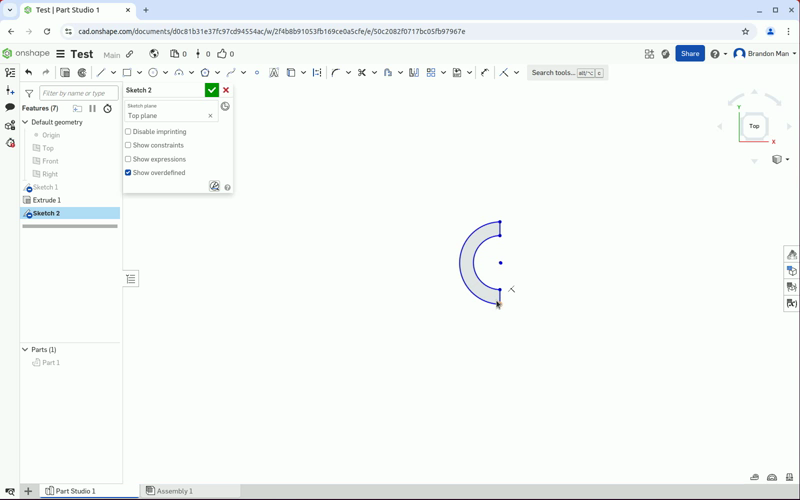
scroll(6)
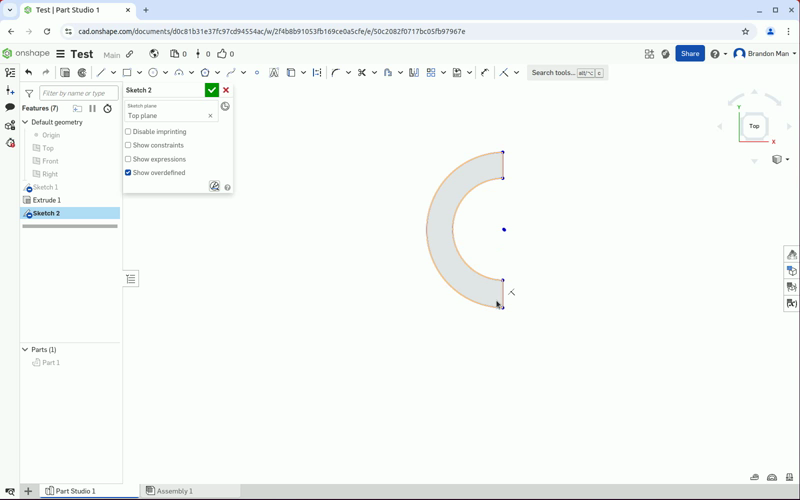
scroll(6)
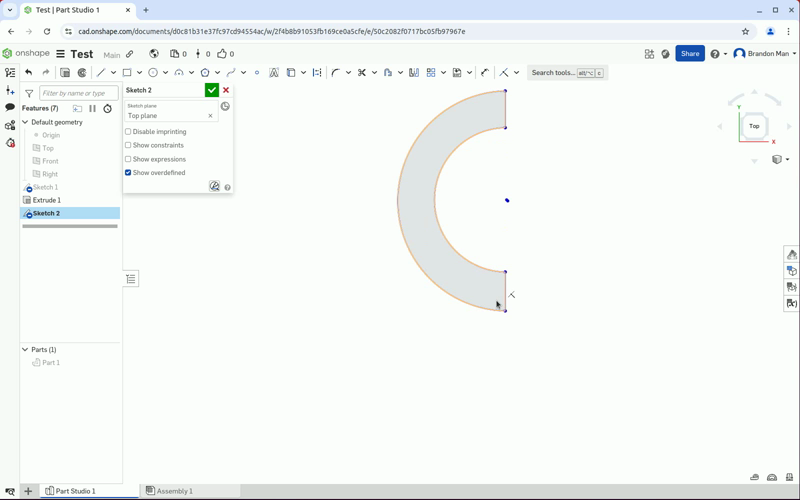
scroll(6)
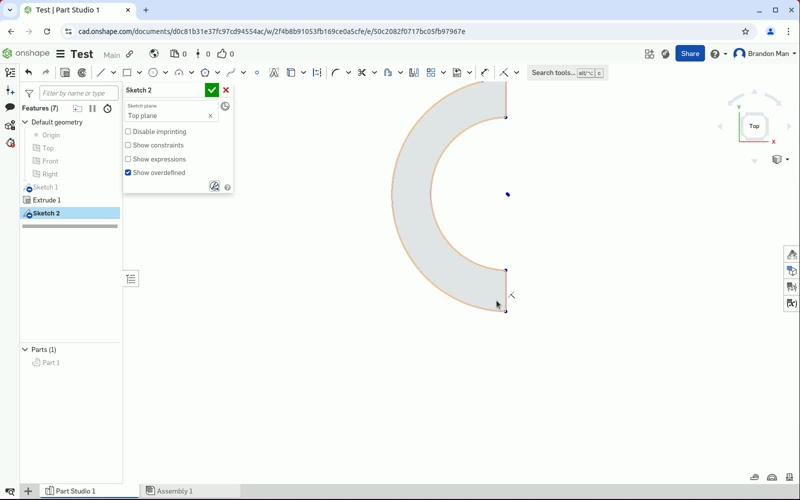
scroll(6)
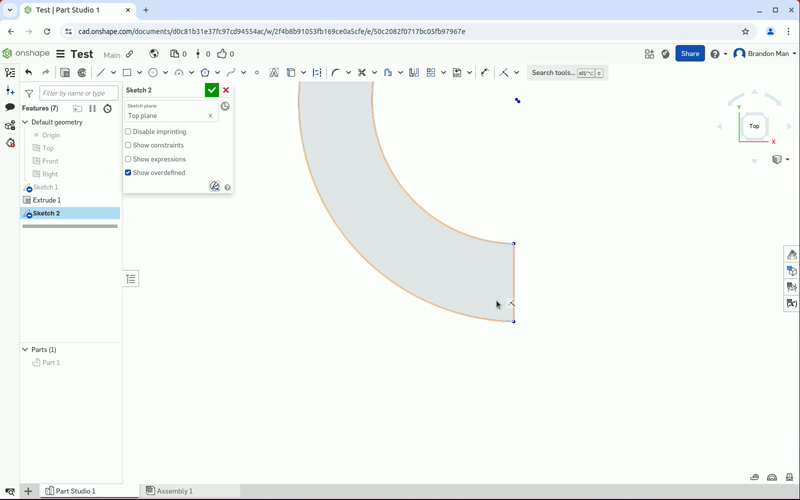
click(496, 300)
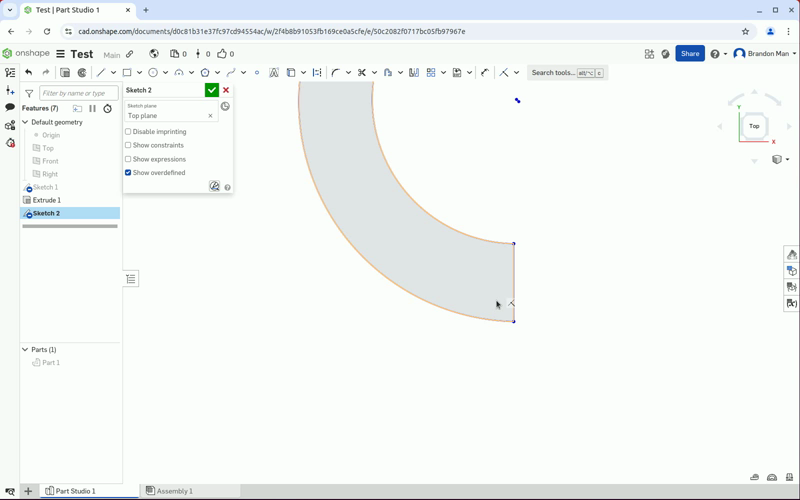
scroll(-6)
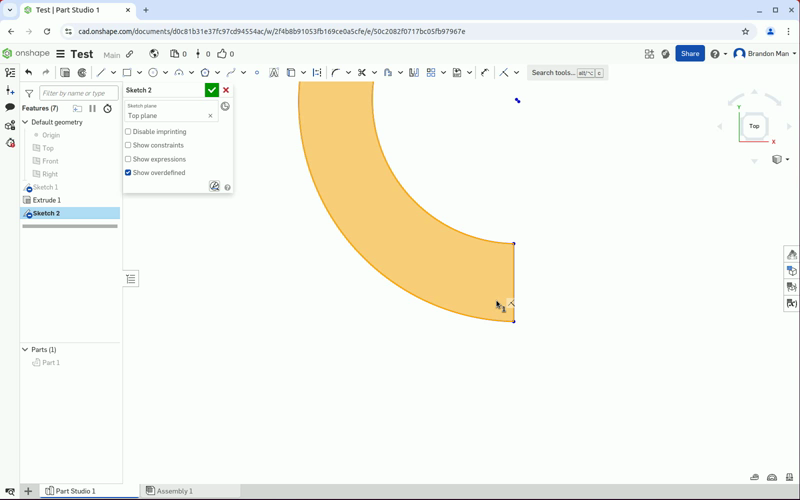
scroll(-6)
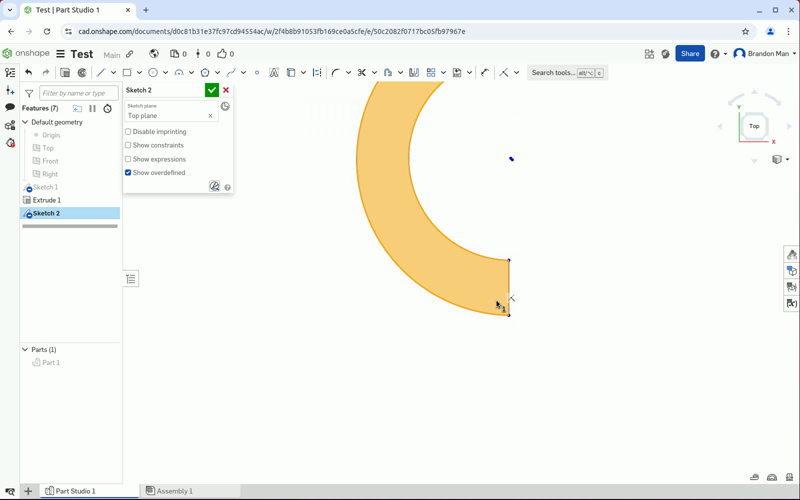
scroll(-6)
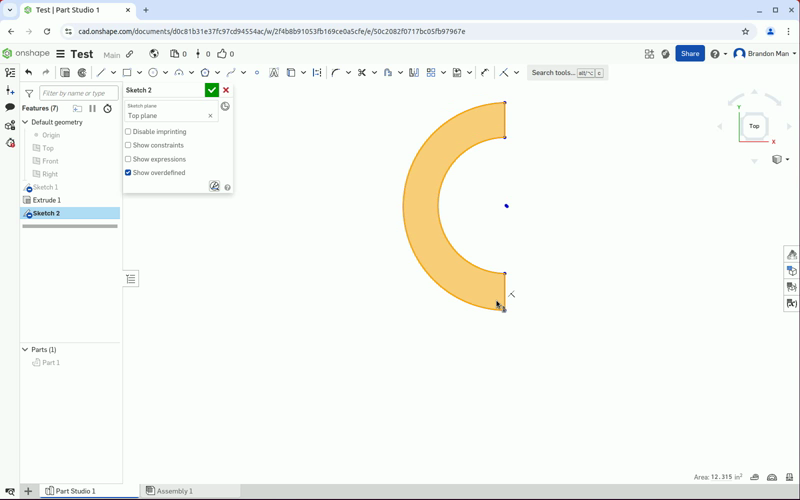
scroll(-6)
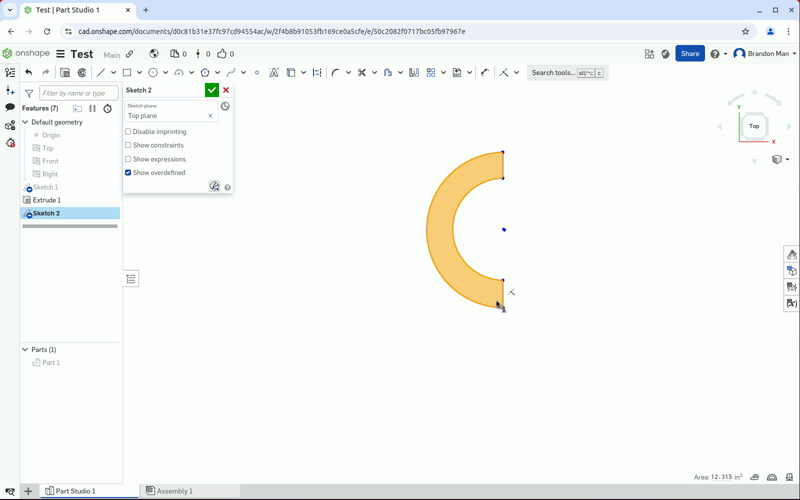
scroll(-6)
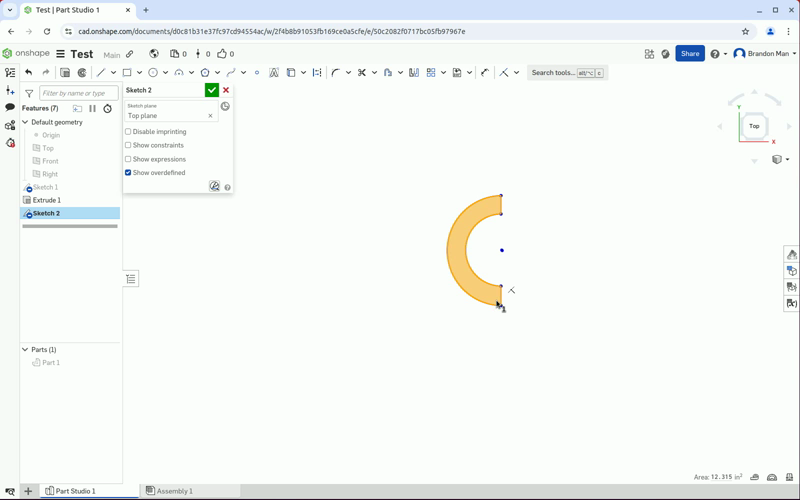
scroll(-6)
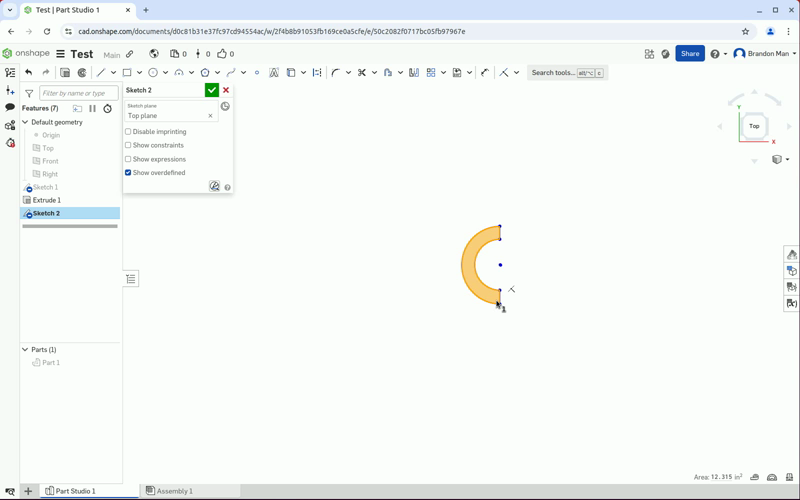
scroll(-6)
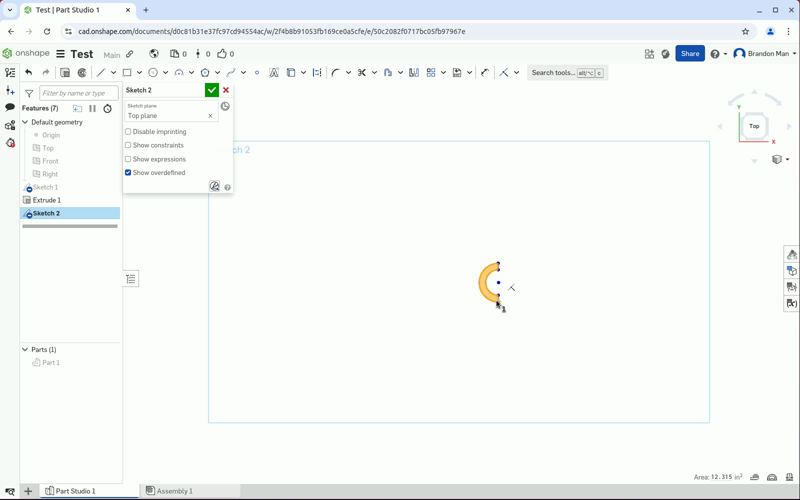
mouse_move(73, 352)
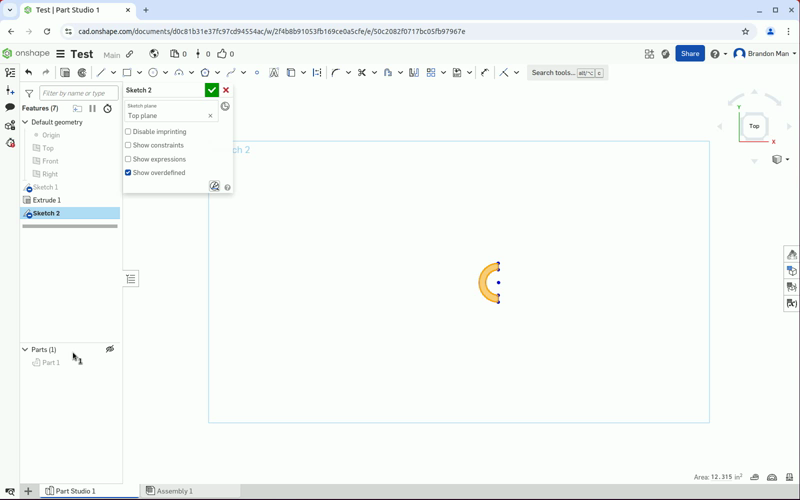
key(shift+y)
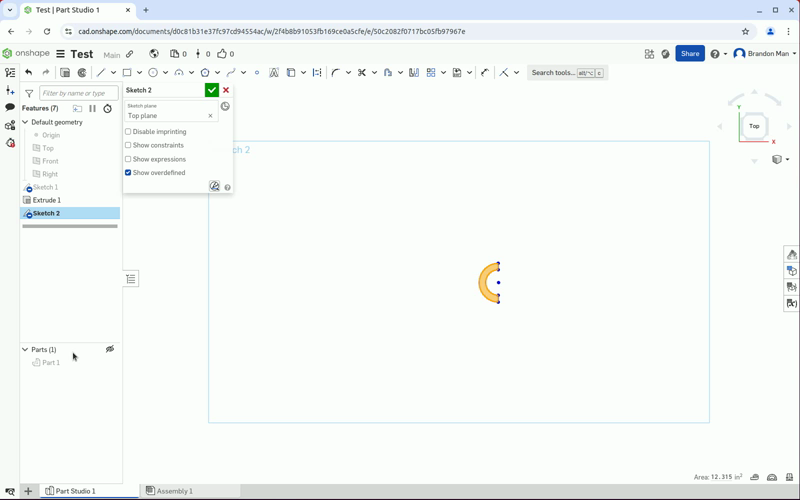
key(shift+e)
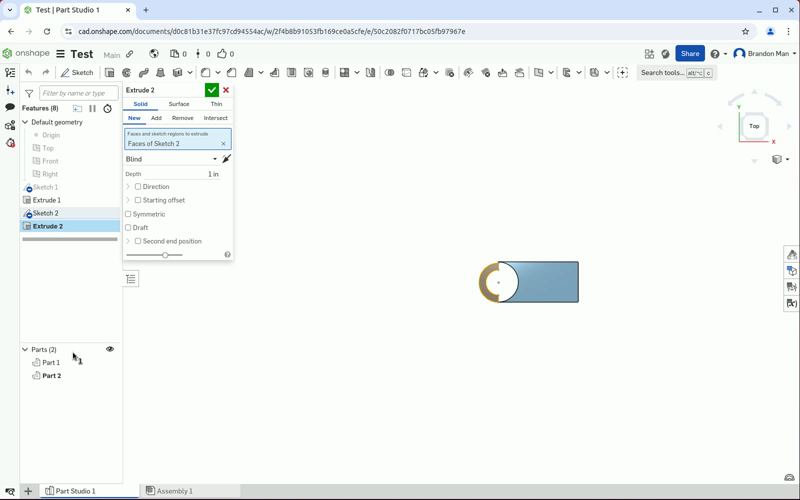
mouse_move(143, 106)
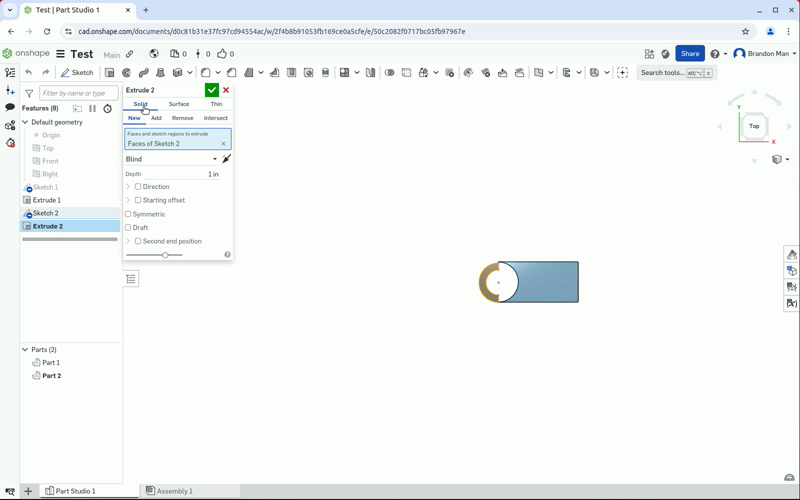
click(143, 106)
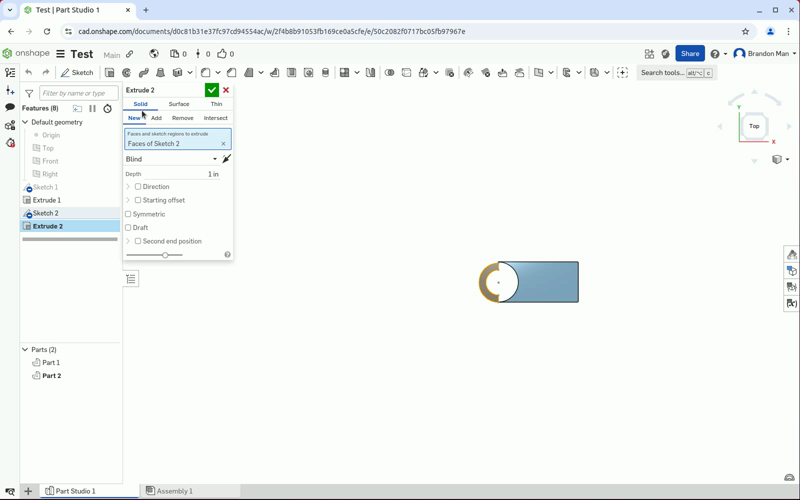
mouse_move(137, 120)
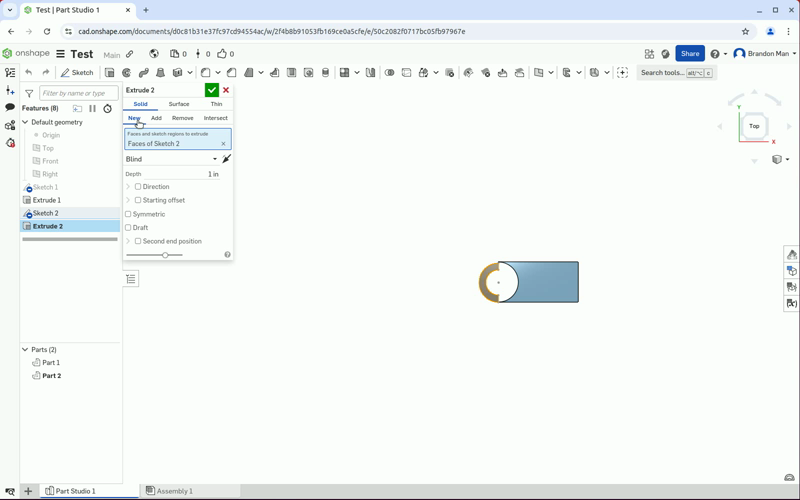
click(137, 120)
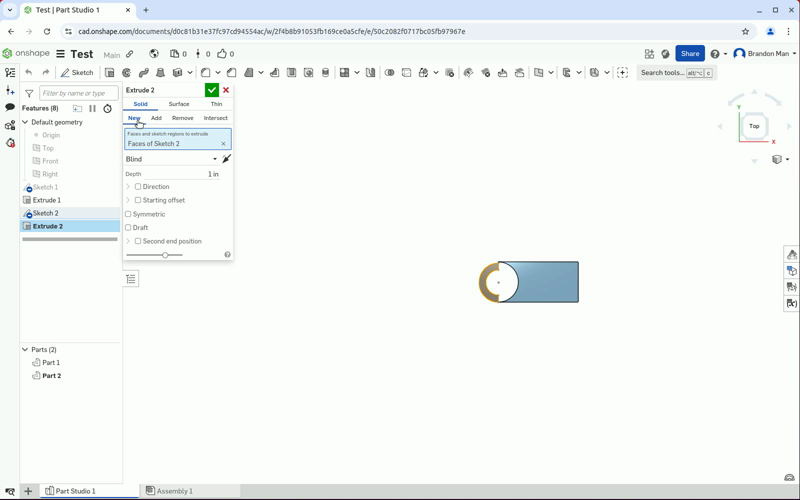
key(tab, 4)
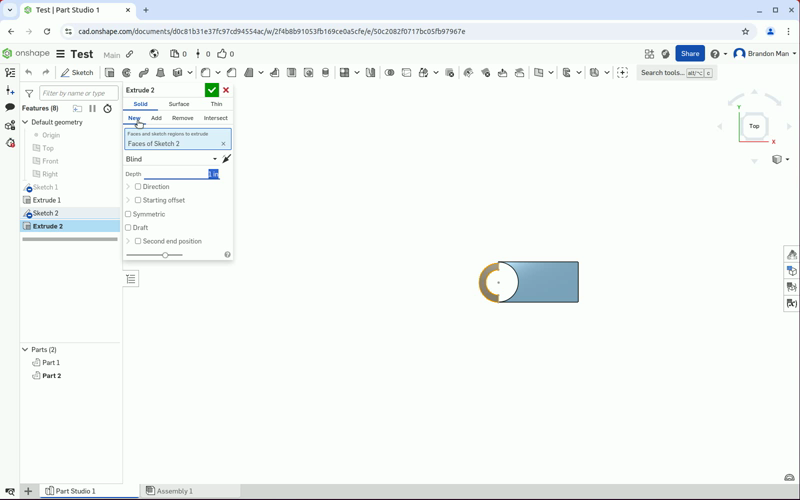
text(7.221)
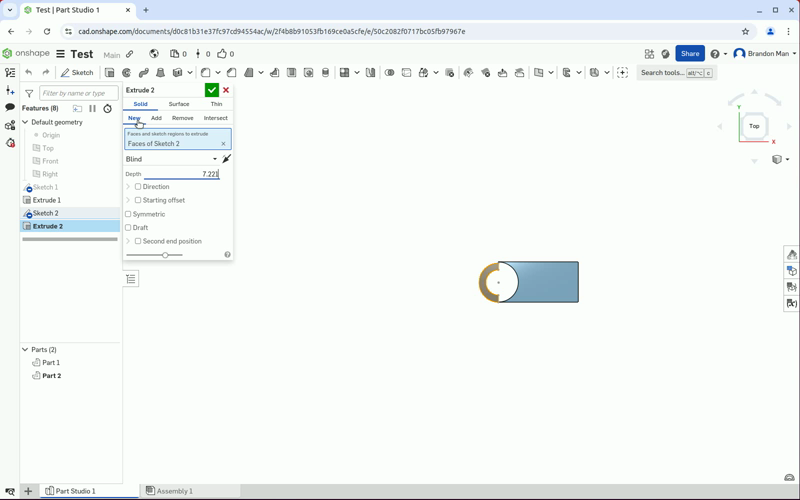
key(enter)
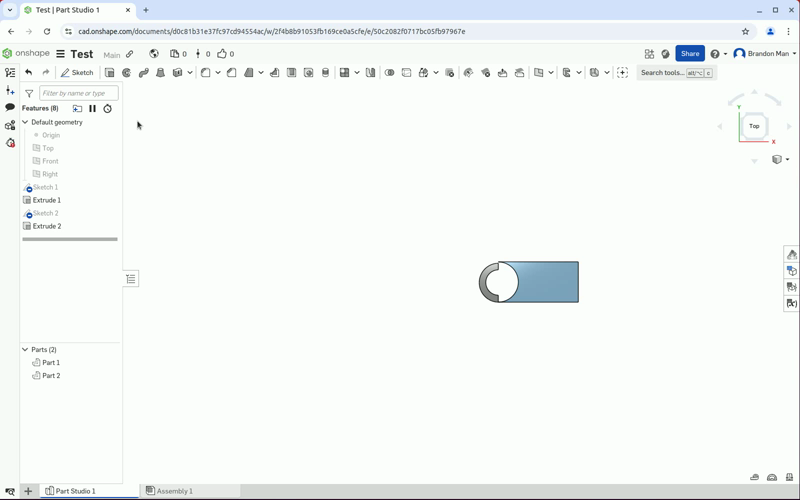
key(shift+h)
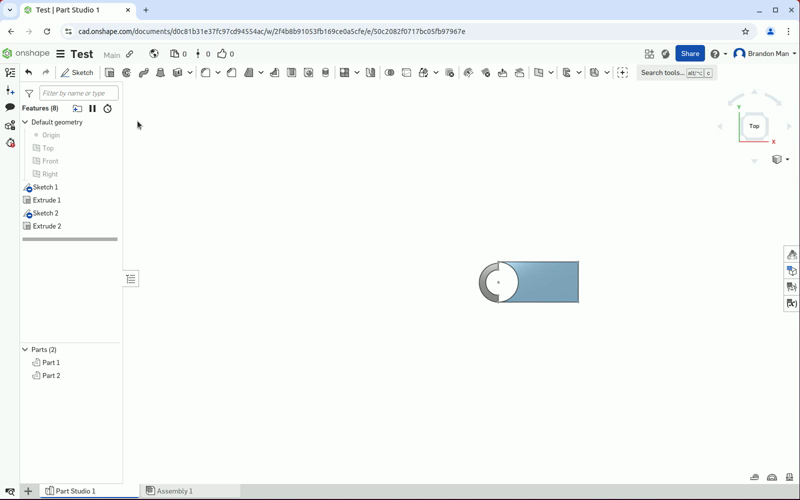
key(shift+h)
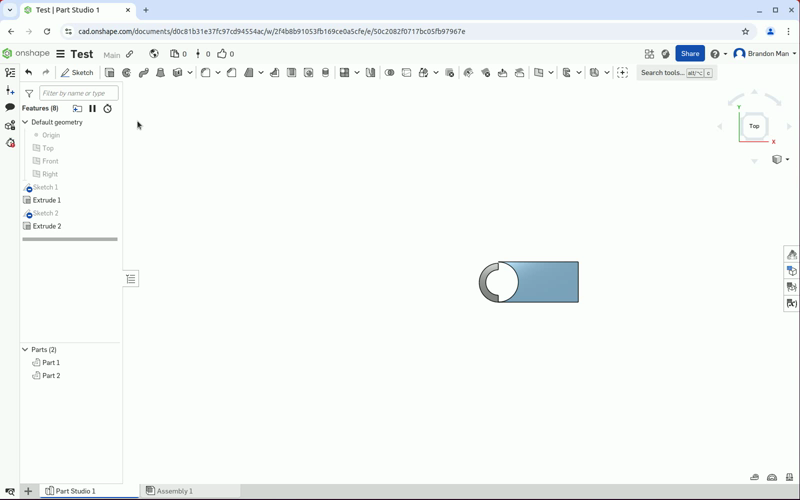
mouse_move(73, 189)
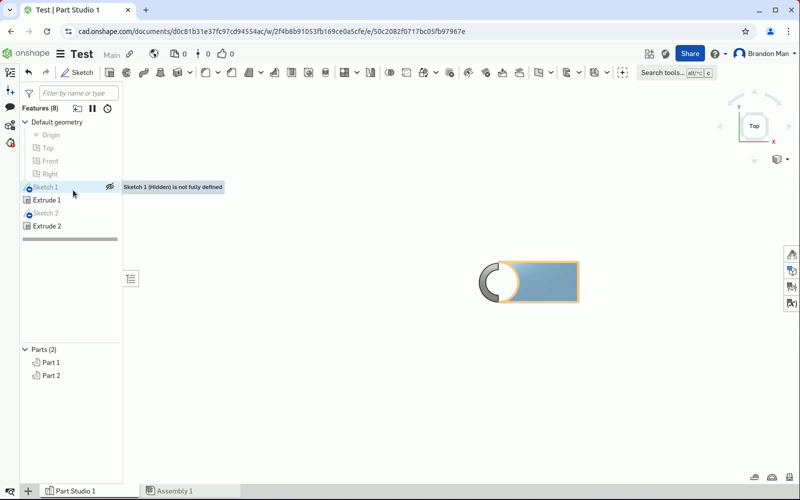
click(73, 189)
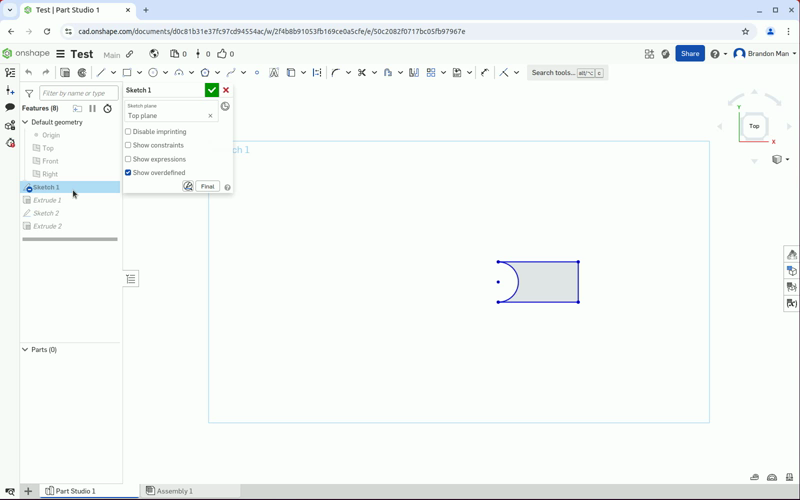
mouse_move(229, 92)
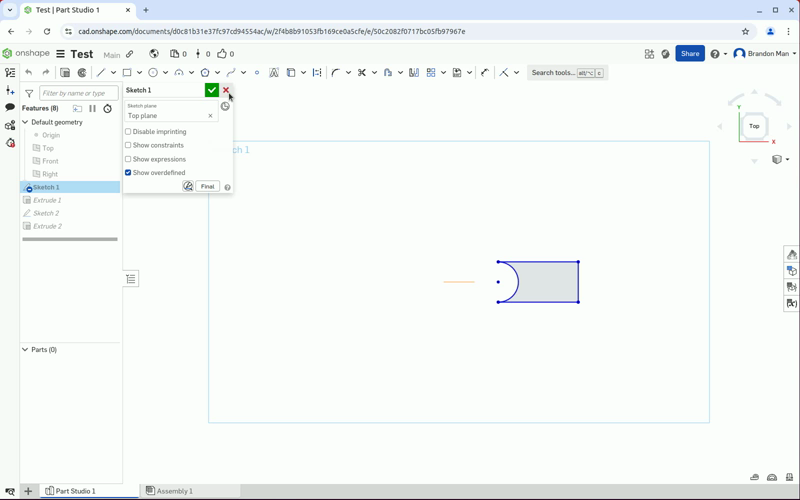
click(229, 92)
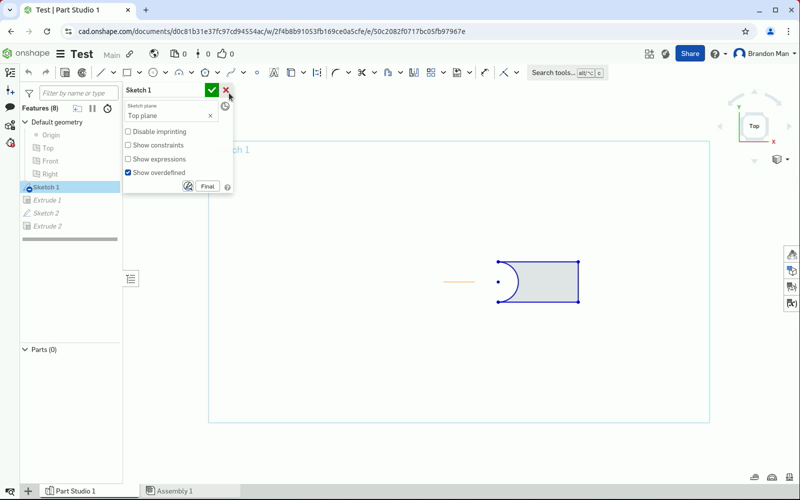
key(shift+s)
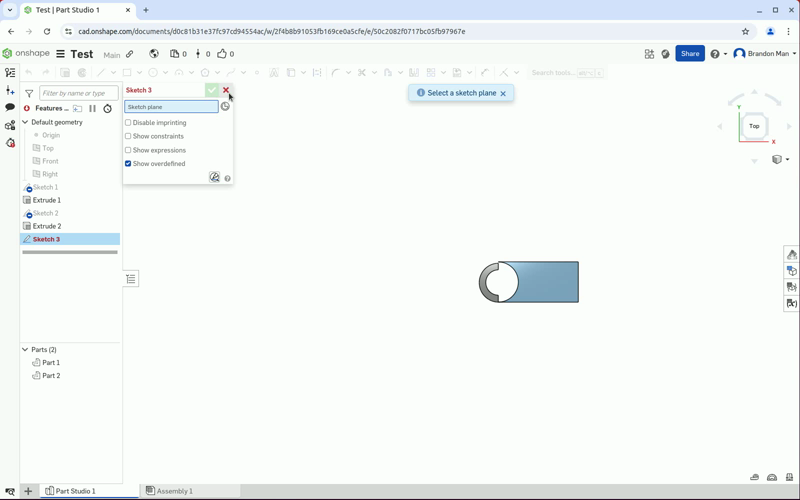
mouse_move(73, 150)
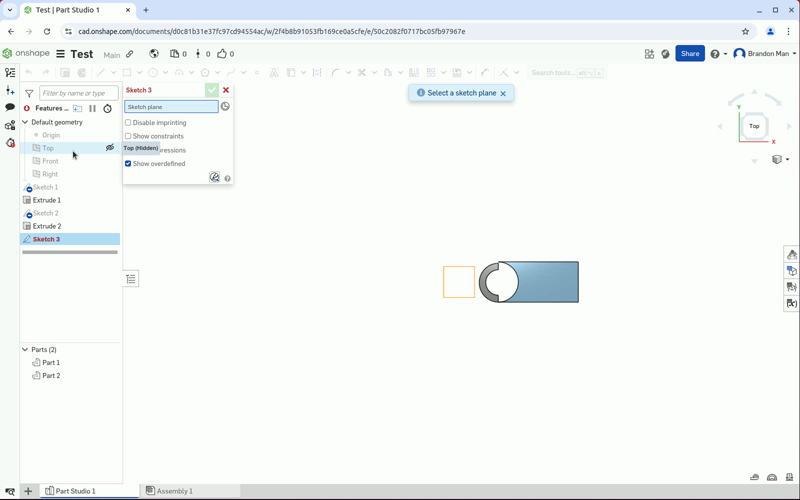
click(73, 150)
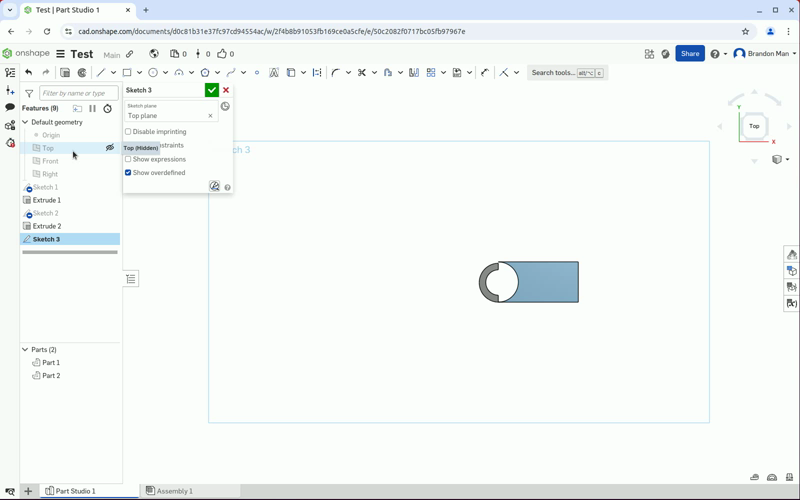
mouse_move(73, 352)
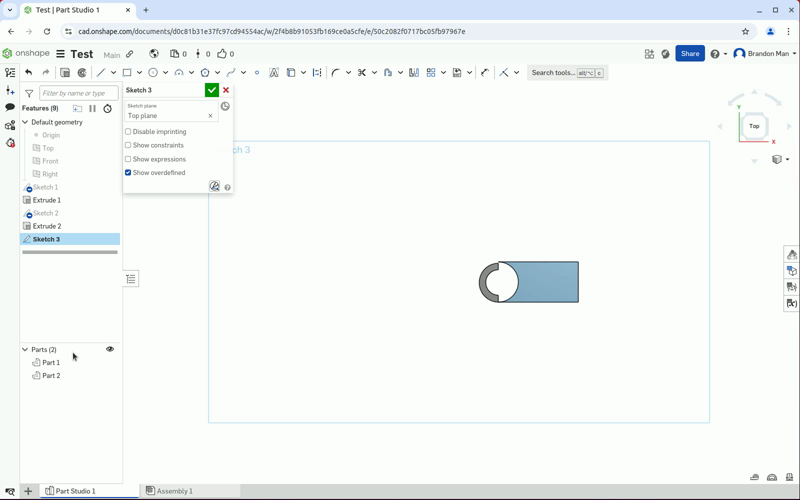
key(y)
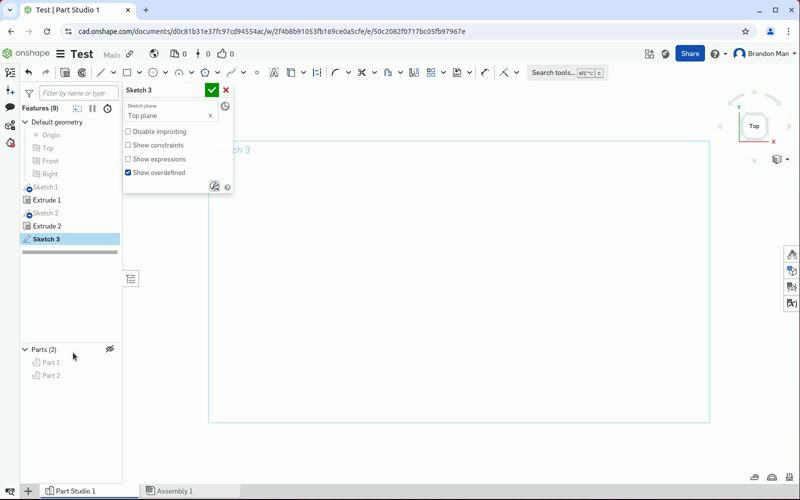
key(a)
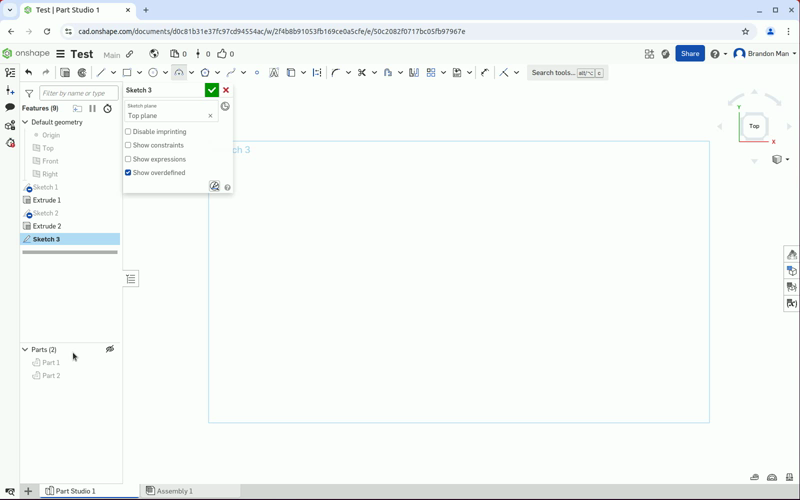
key_down(shift)
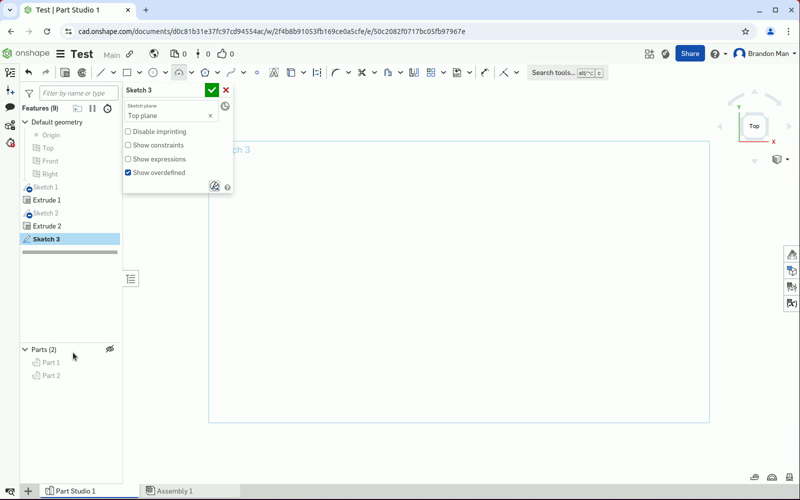
mouse_move(498, 301)
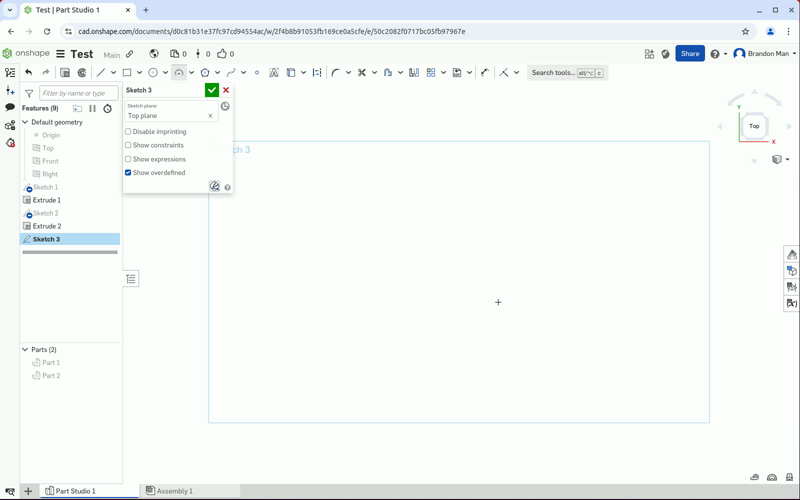
click(498, 301)
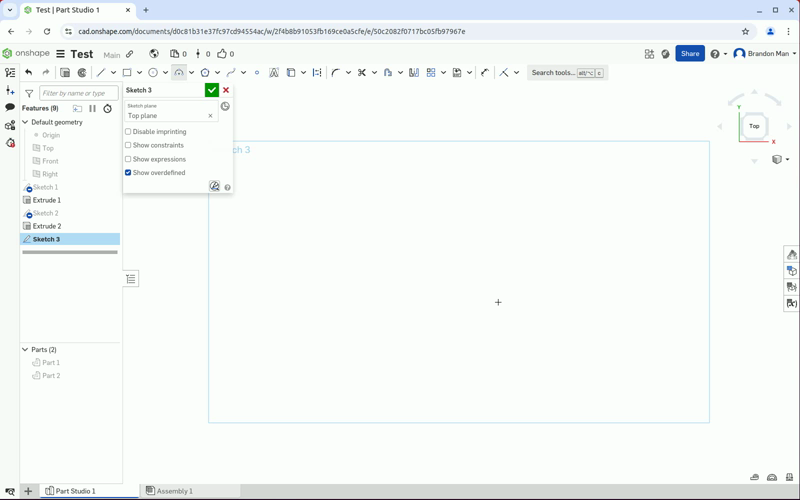
key_up(shift)
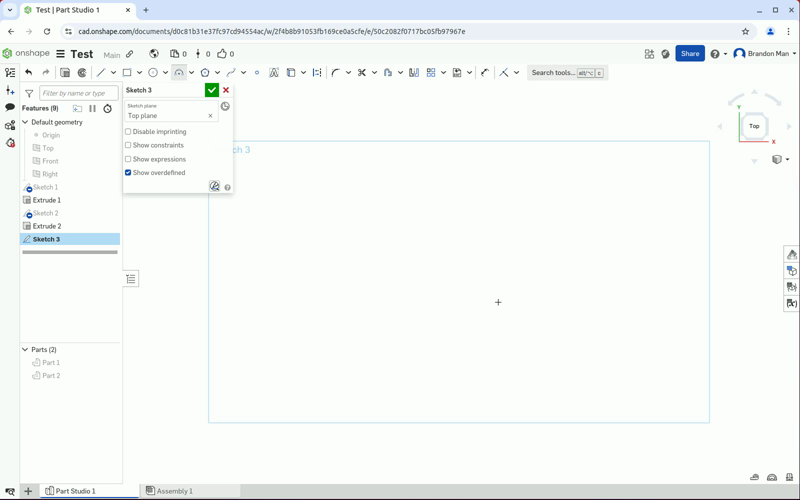
key_down(shift)
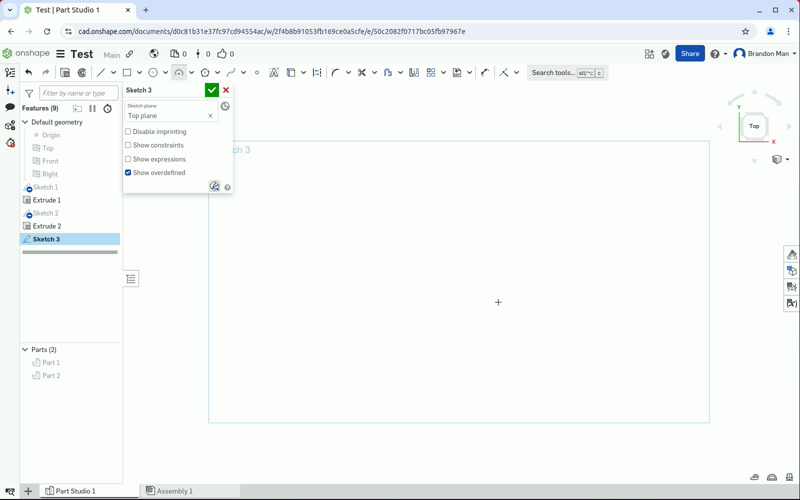
mouse_move(498, 263)
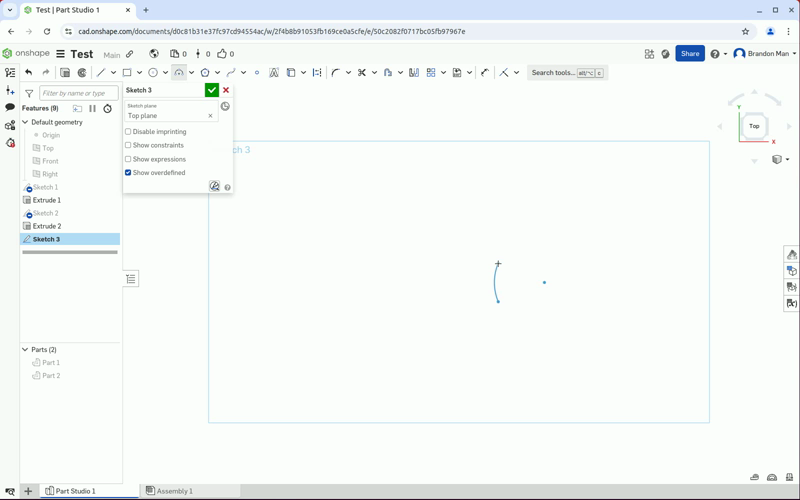
click(498, 263)
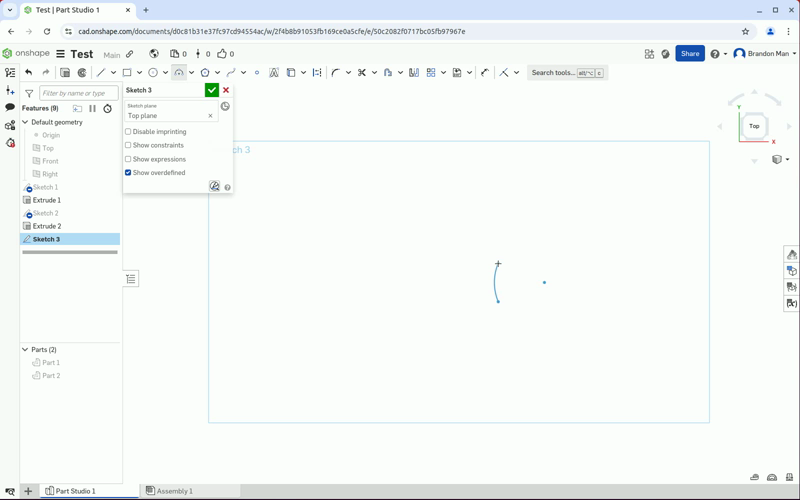
mouse_move(517, 282)
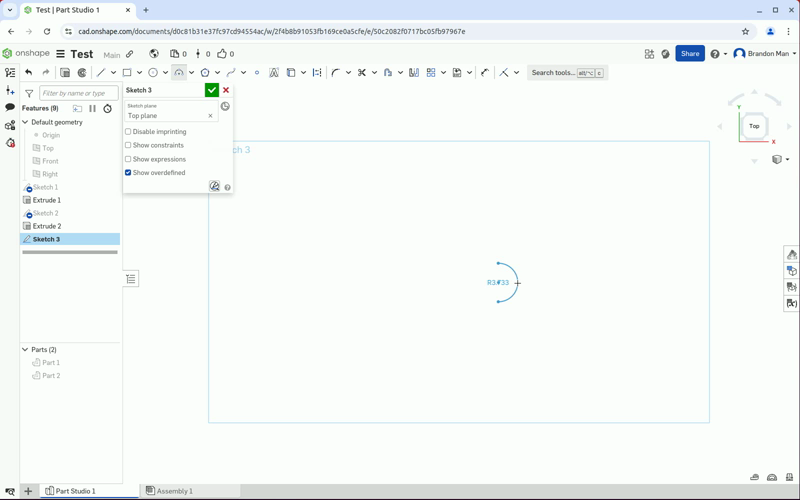
click(517, 282)
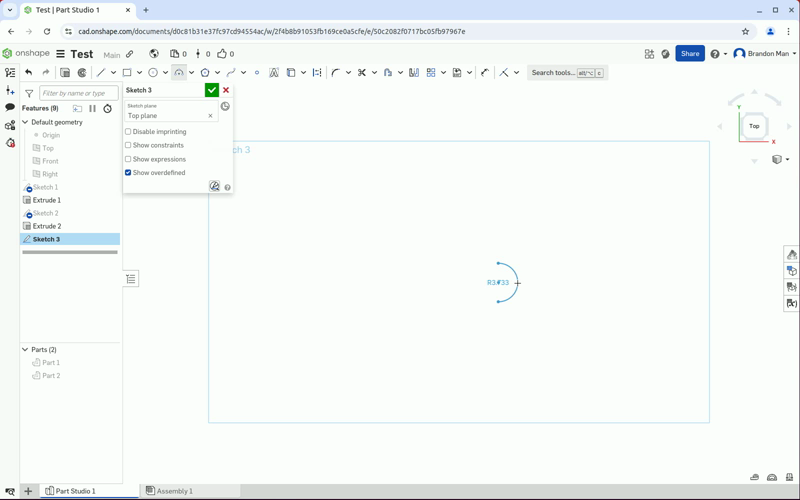
key_up(shift)
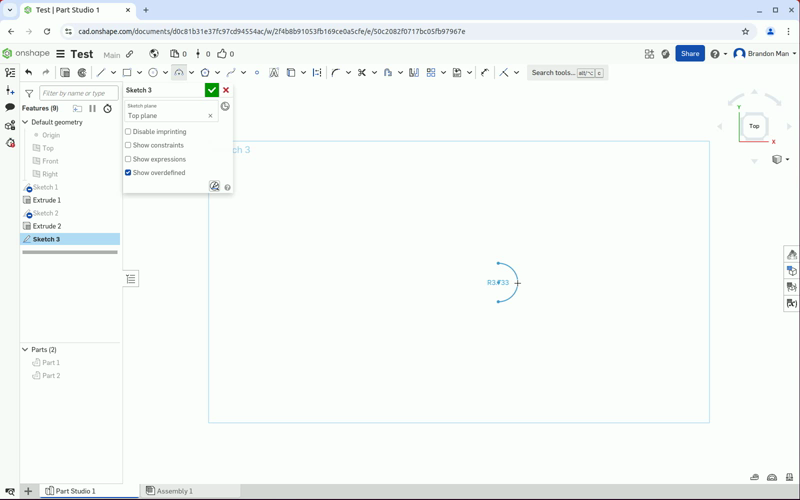
key(esc)
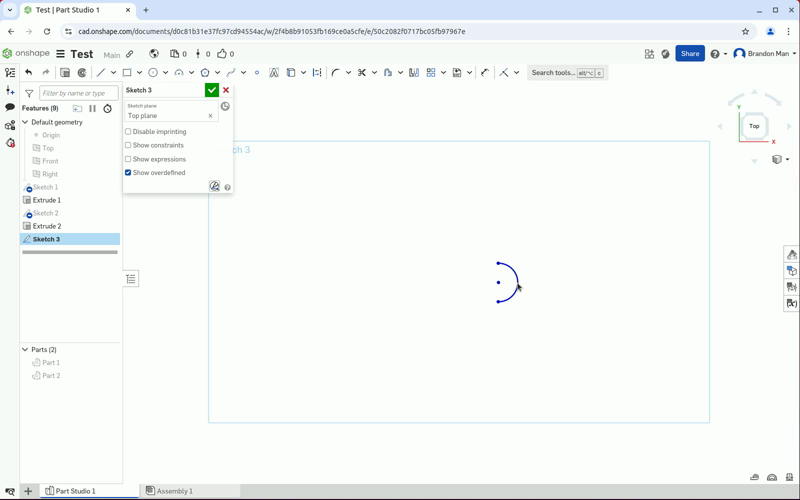
key(l)
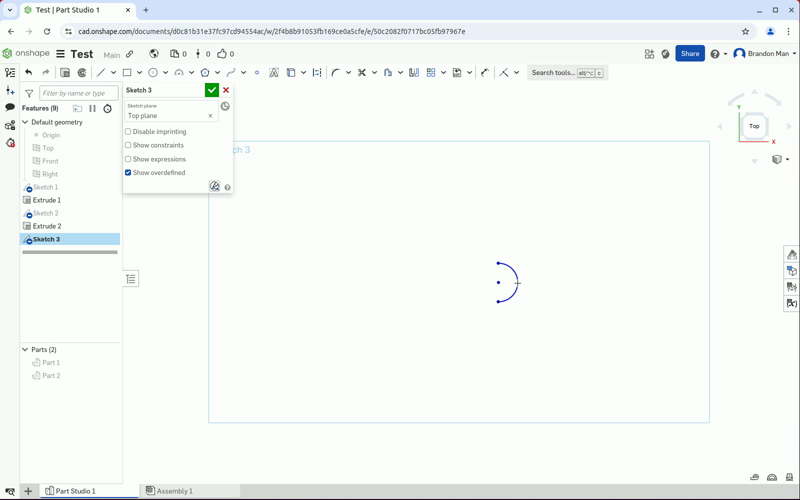
mouse_move(498, 263)
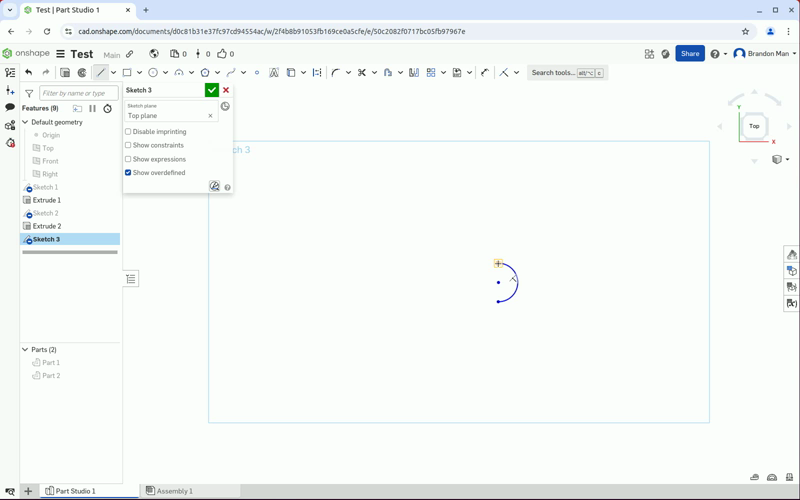
click(498, 263)
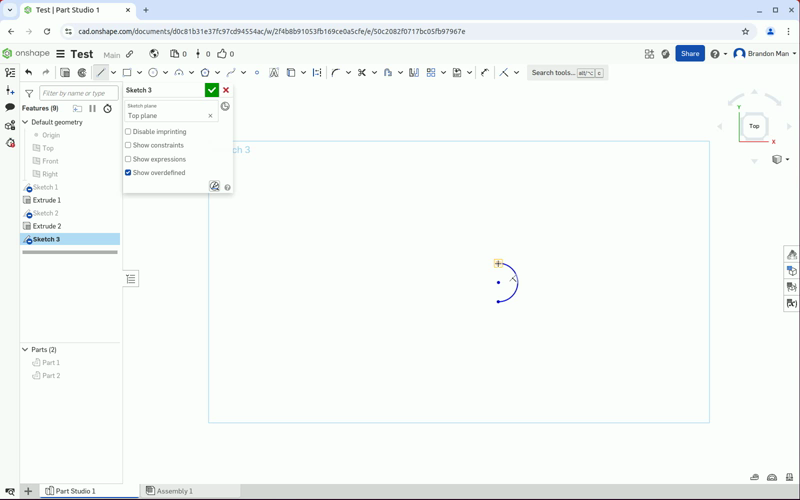
key_down(shift)
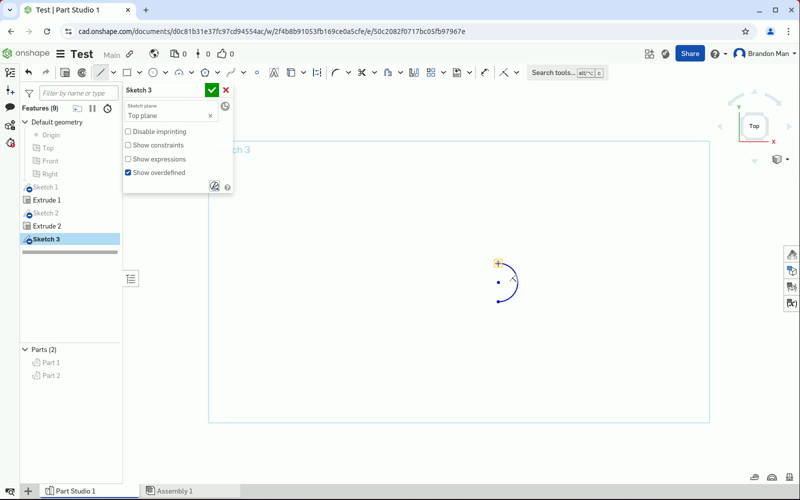
mouse_move(528, 263)
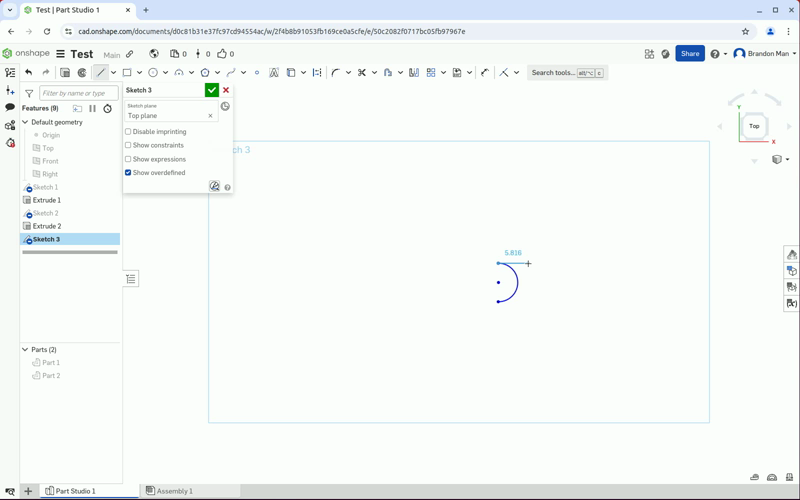
mouse_move(498, 269)
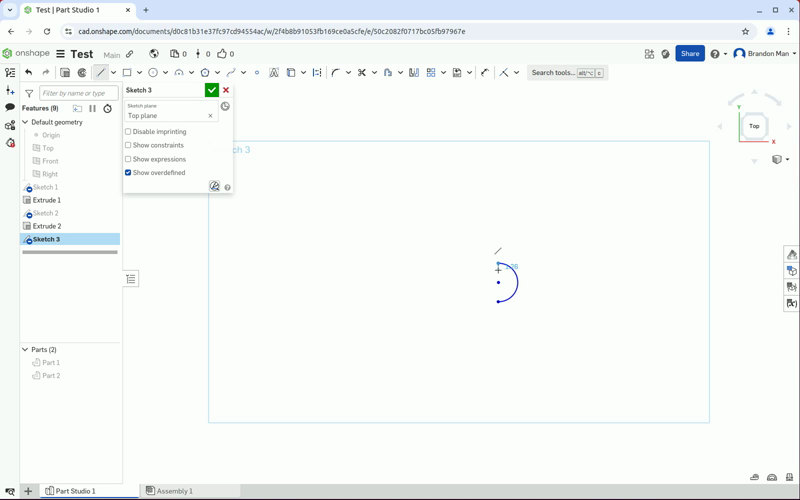
scroll(6)
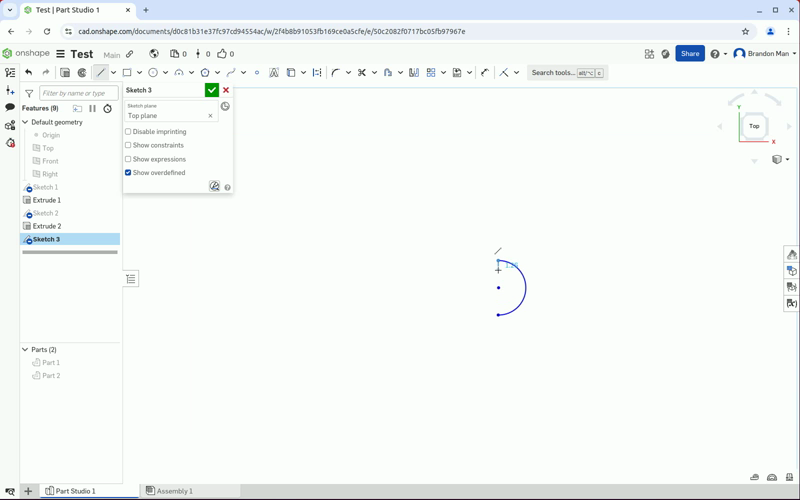
scroll(6)
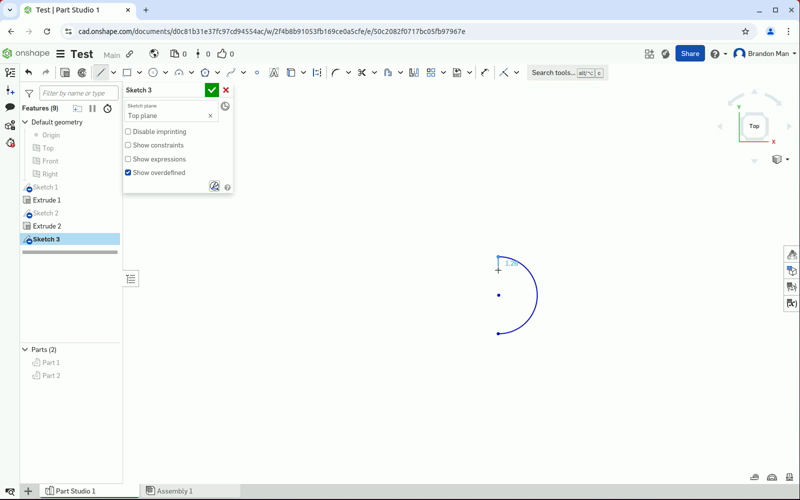
scroll(6)
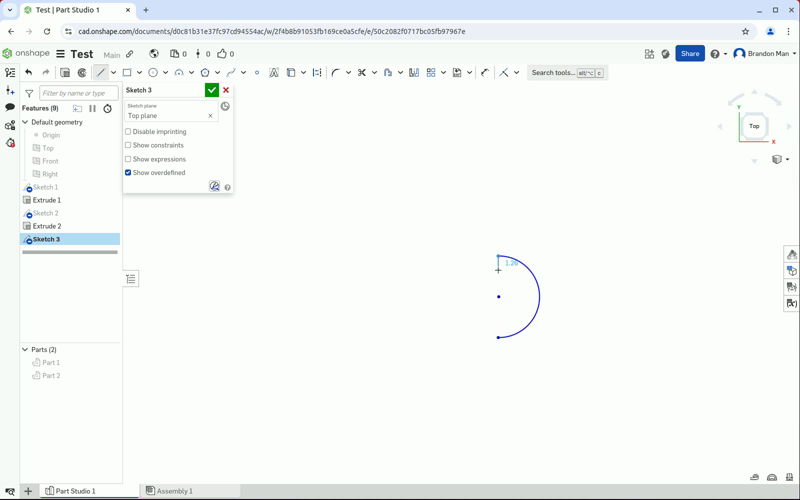
scroll(6)
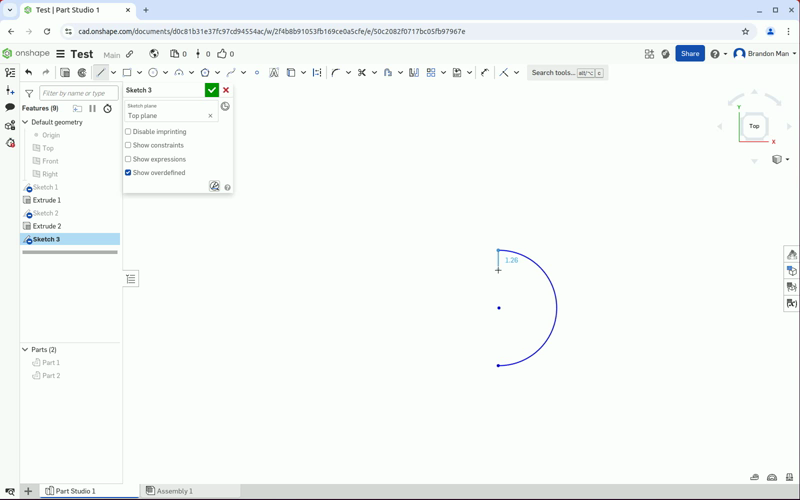
scroll(6)
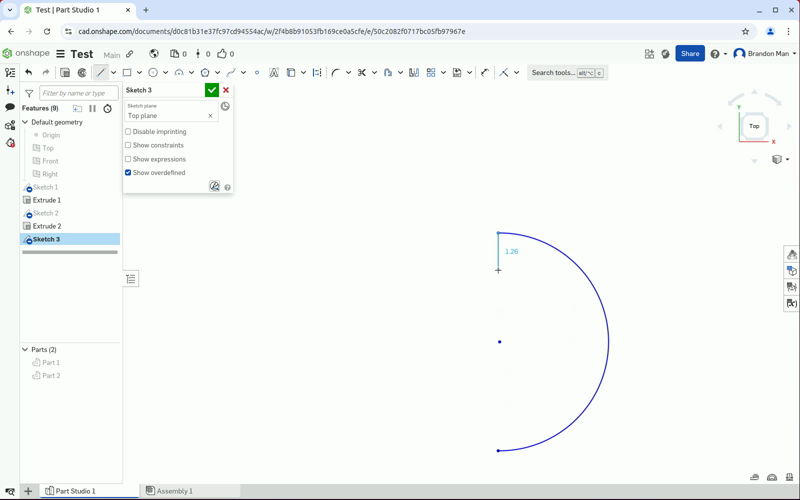
scroll(6)
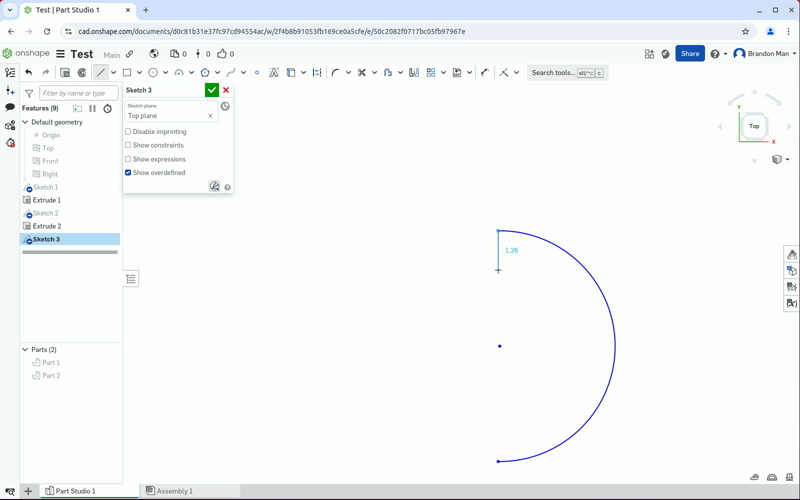
scroll(6)
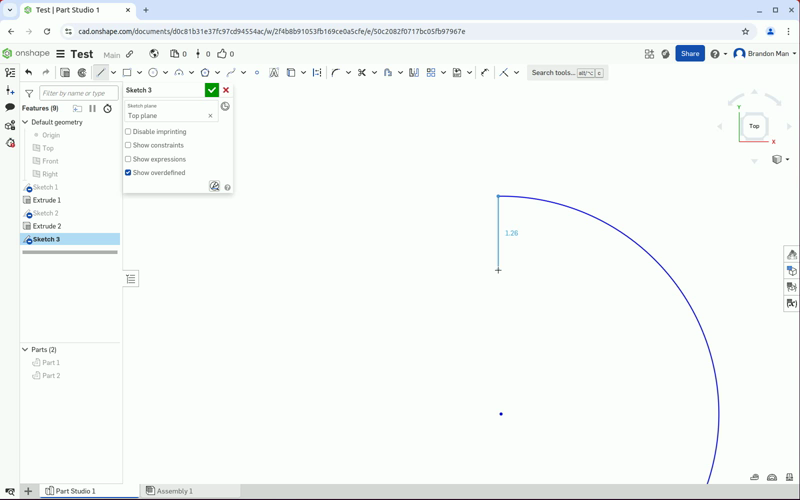
click(498, 269)
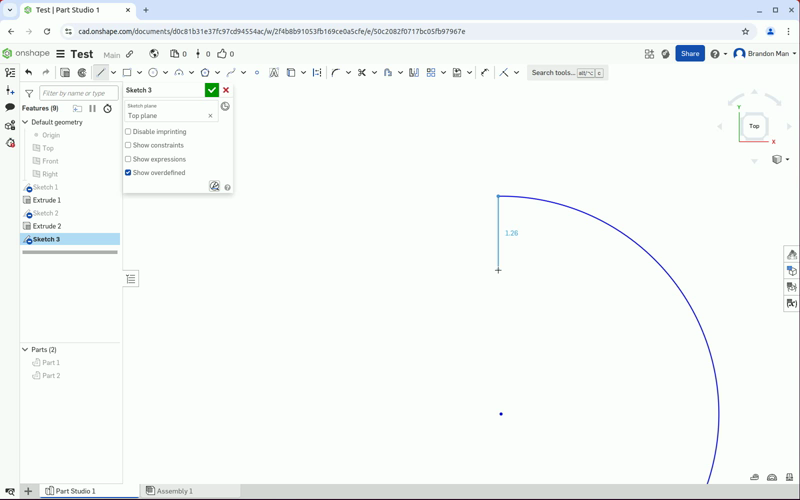
scroll(-6)
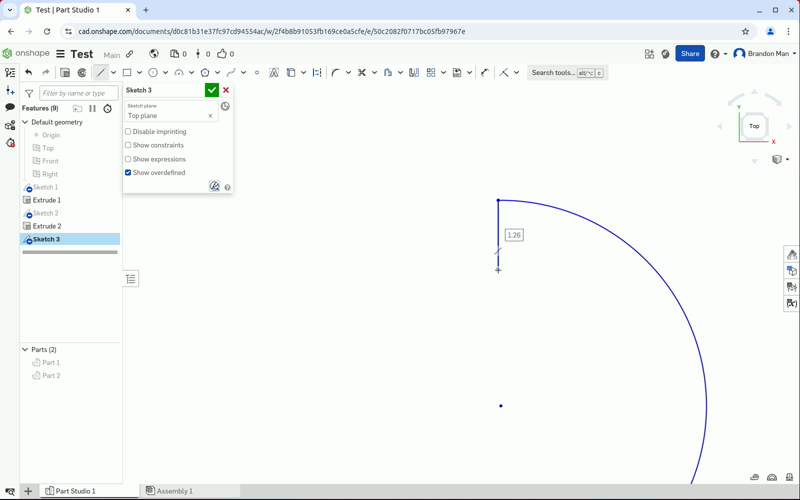
scroll(-6)
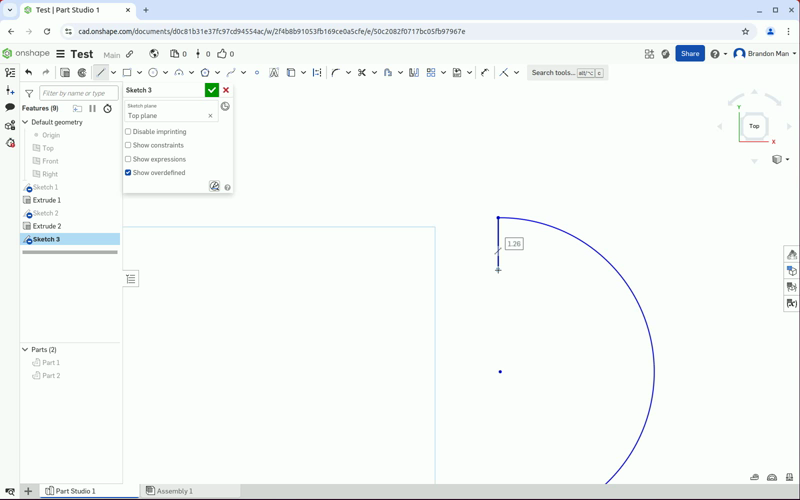
scroll(-6)
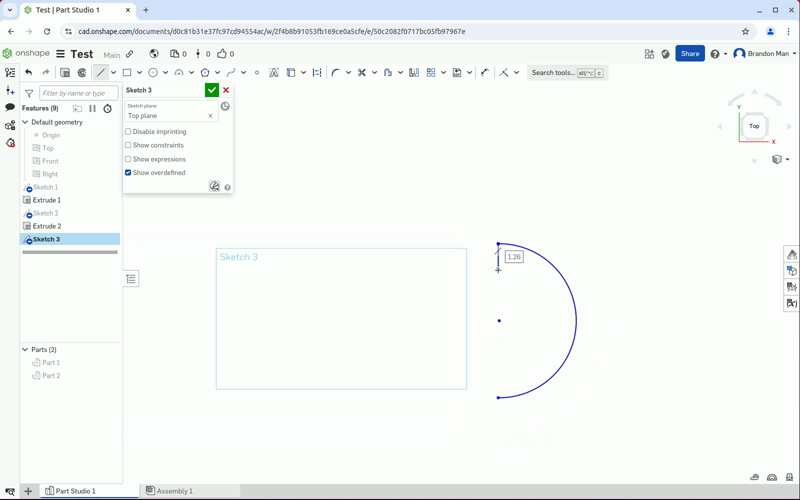
scroll(-6)
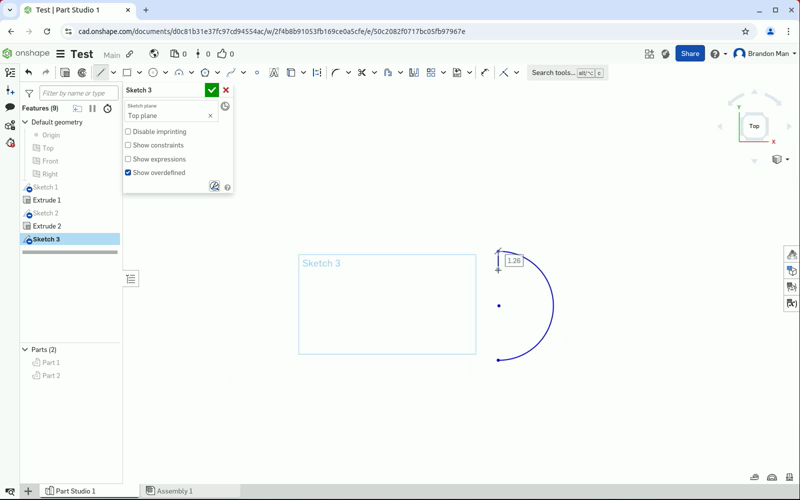
scroll(-6)
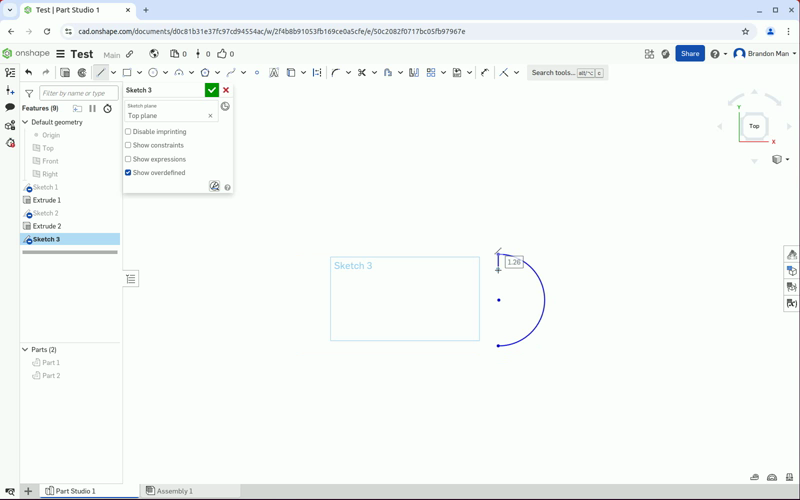
scroll(-6)
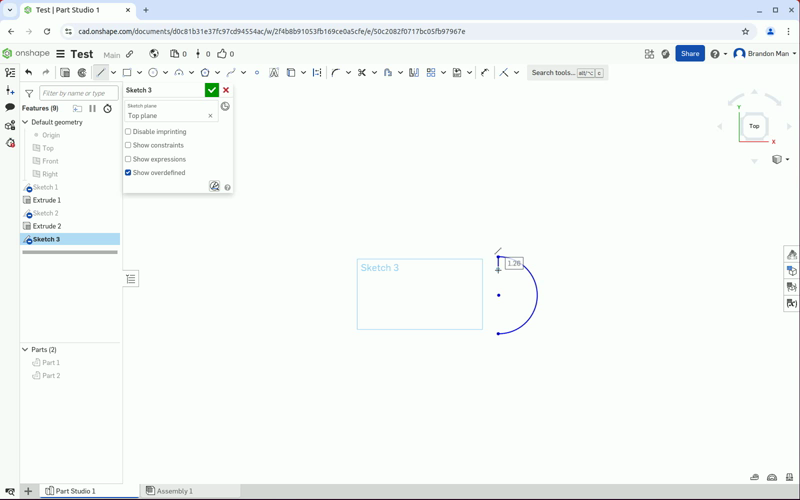
scroll(-6)
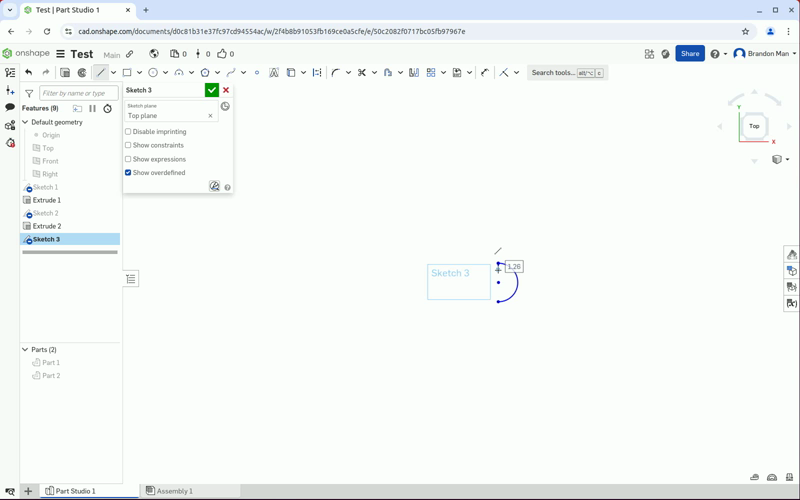
key_up(shift)
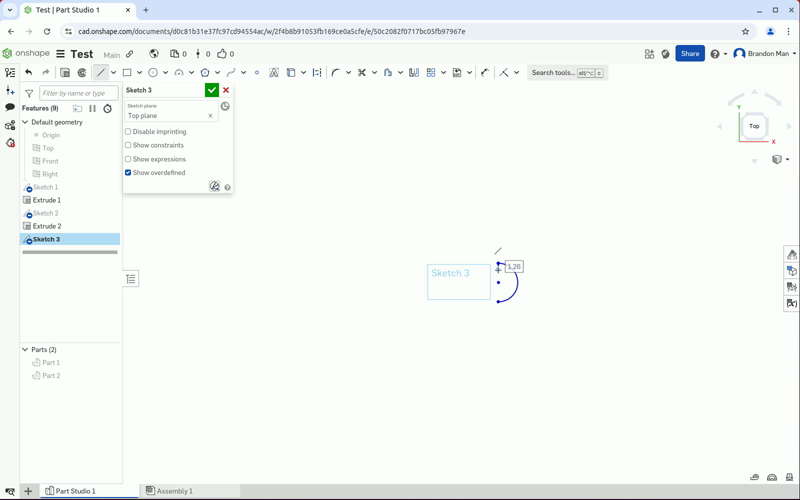
key(esc)
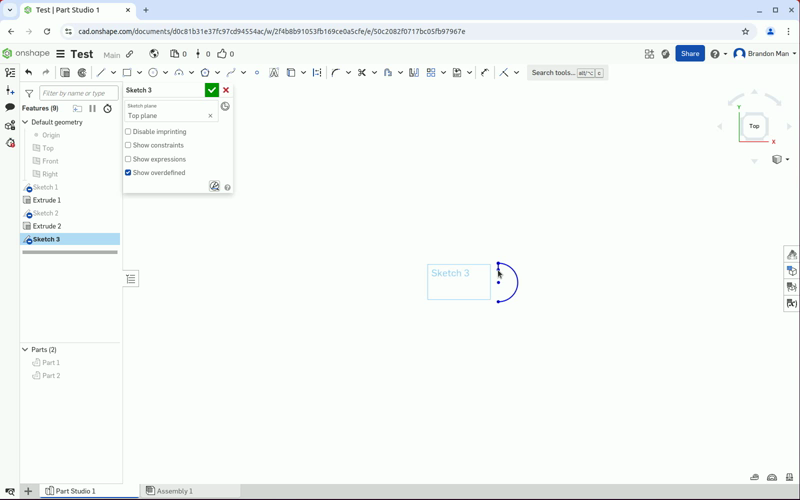
key(a)
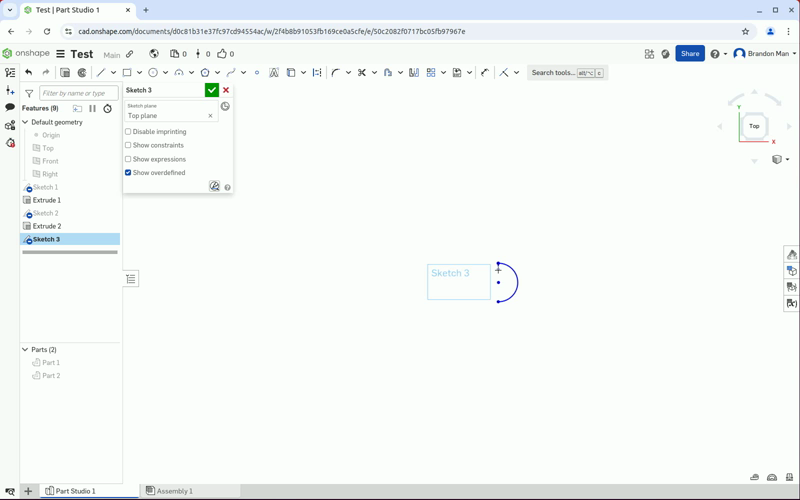
mouse_move(498, 269)
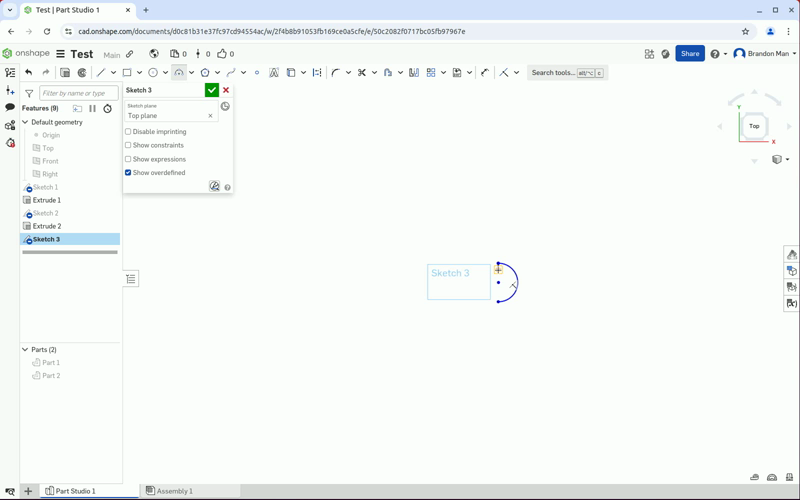
click(498, 269)
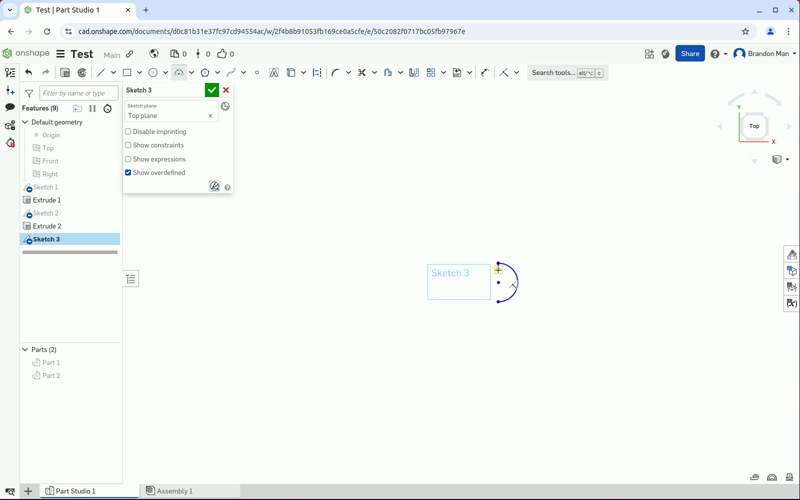
key_down(shift)
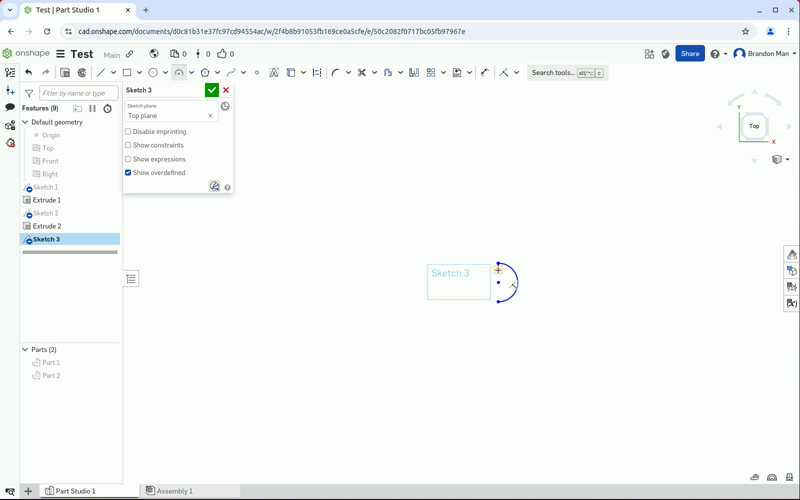
mouse_move(498, 295)
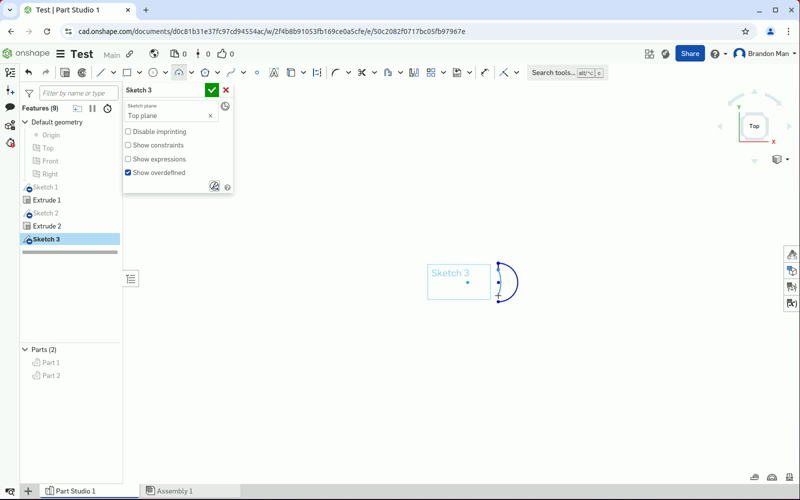
click(498, 295)
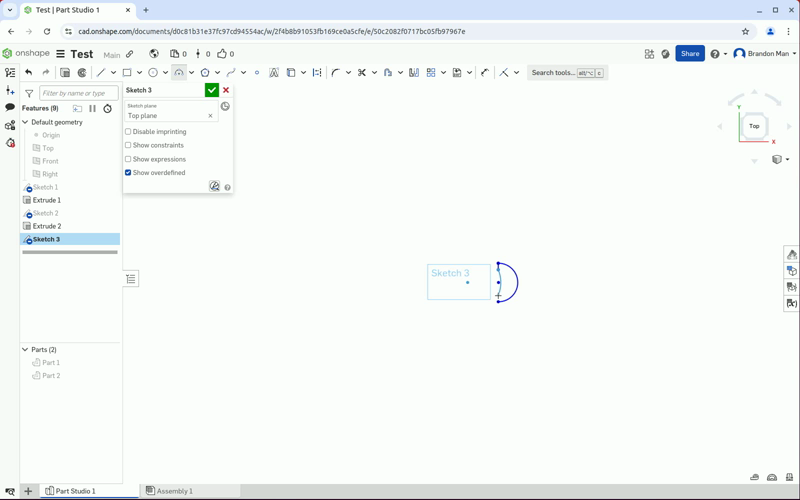
mouse_move(510, 282)
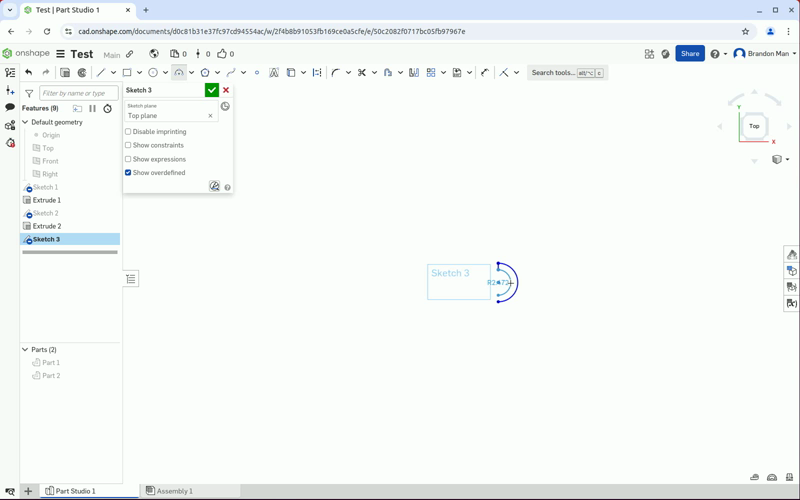
click(510, 282)
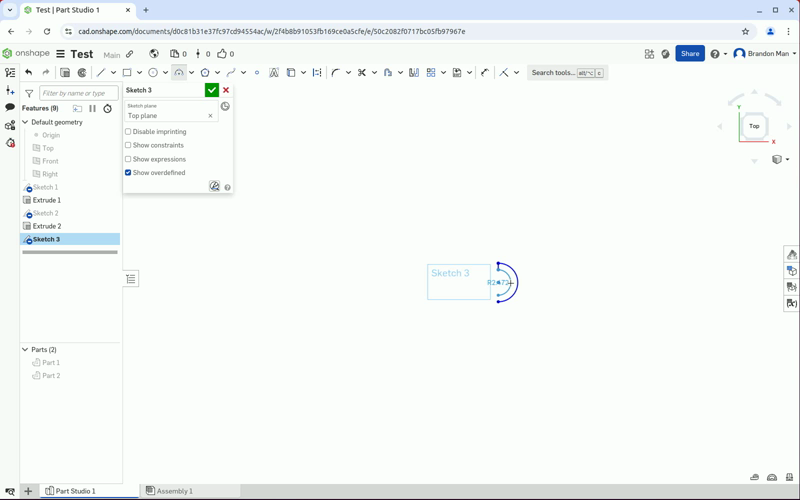
key_up(shift)
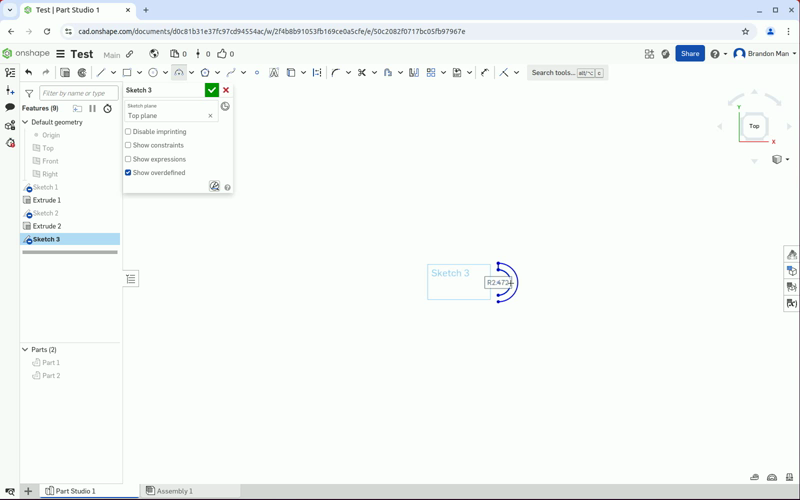
key(esc)
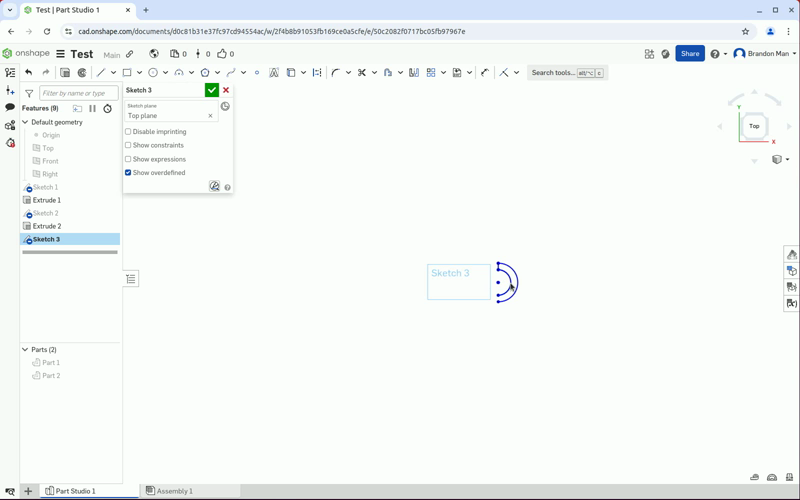
key(l)
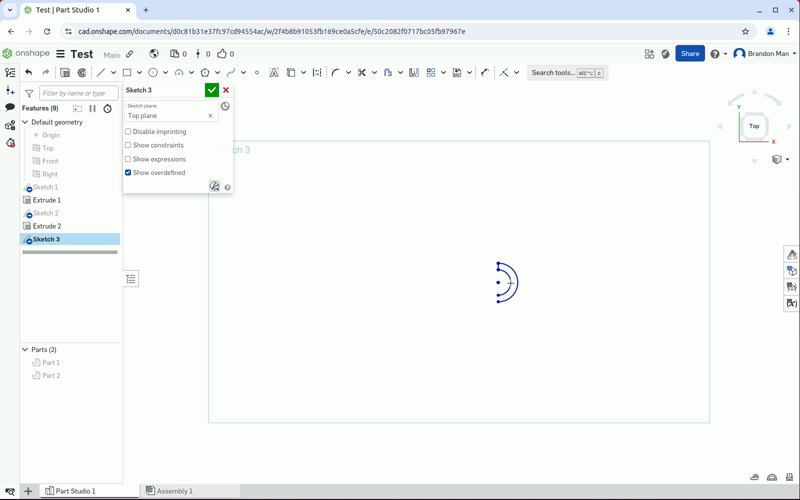
mouse_move(498, 295)
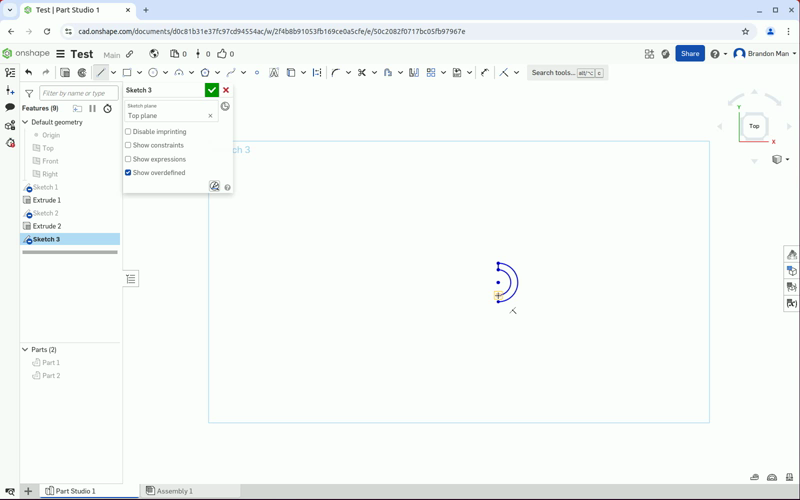
click(498, 295)
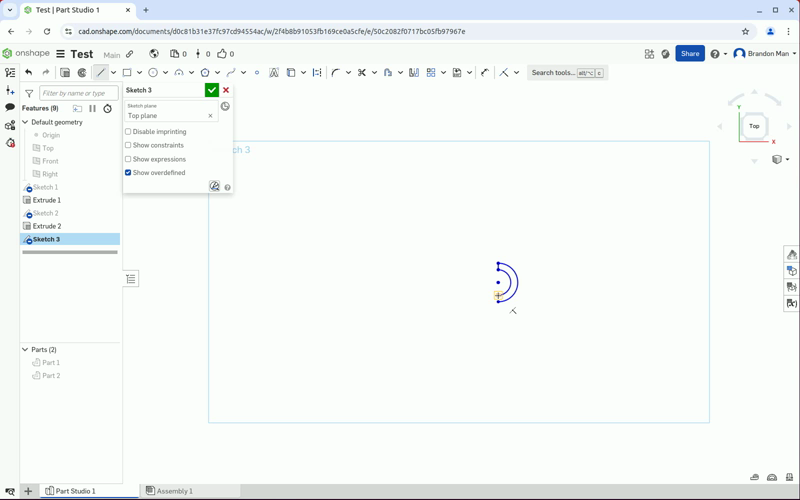
mouse_move(528, 295)
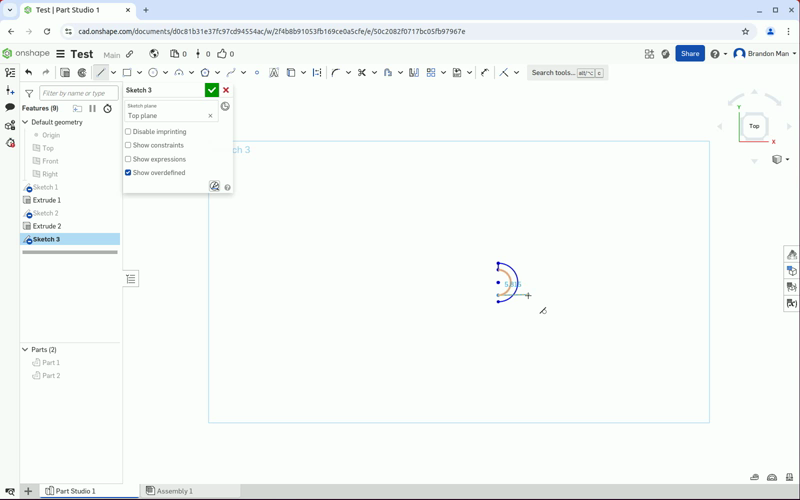
key_down(shift)
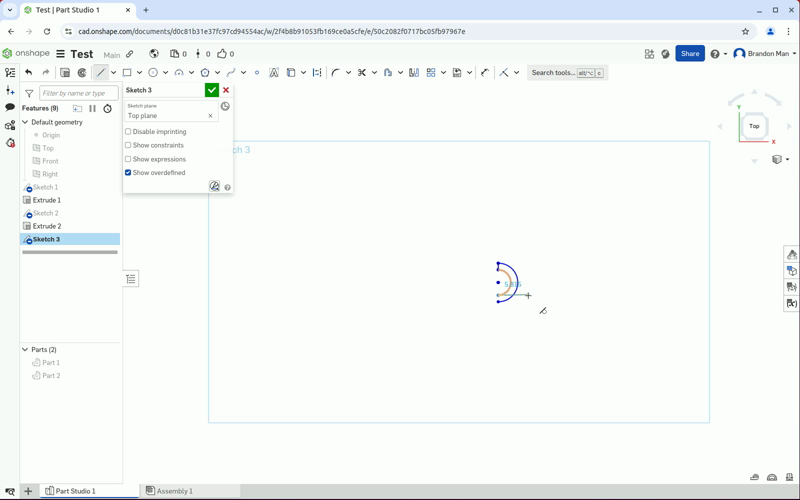
mouse_move(498, 301)
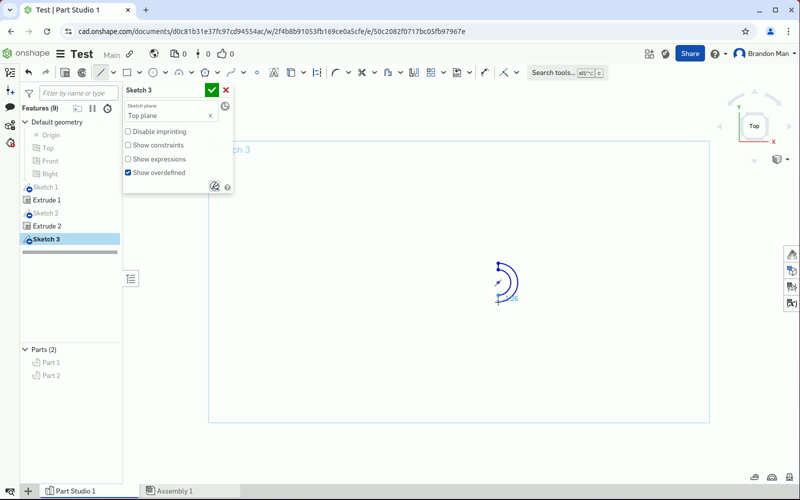
scroll(6)
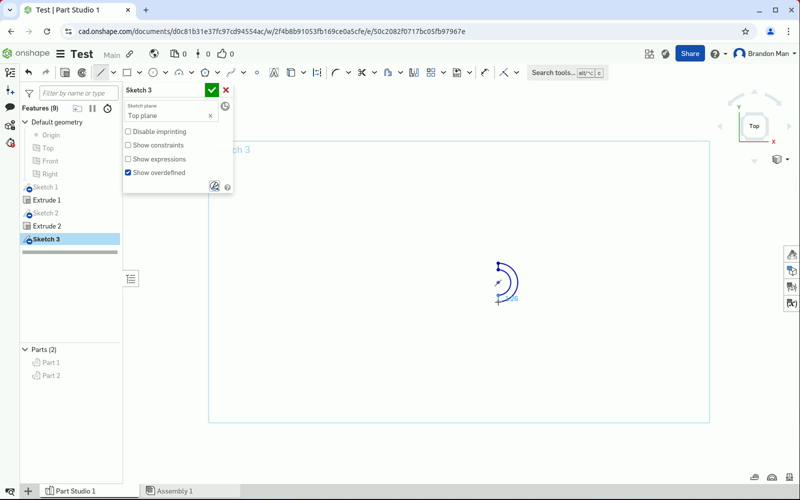
scroll(6)
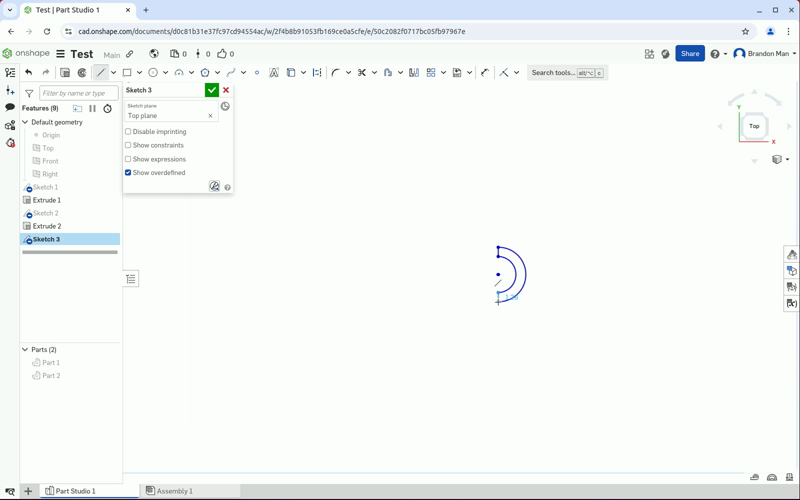
scroll(6)
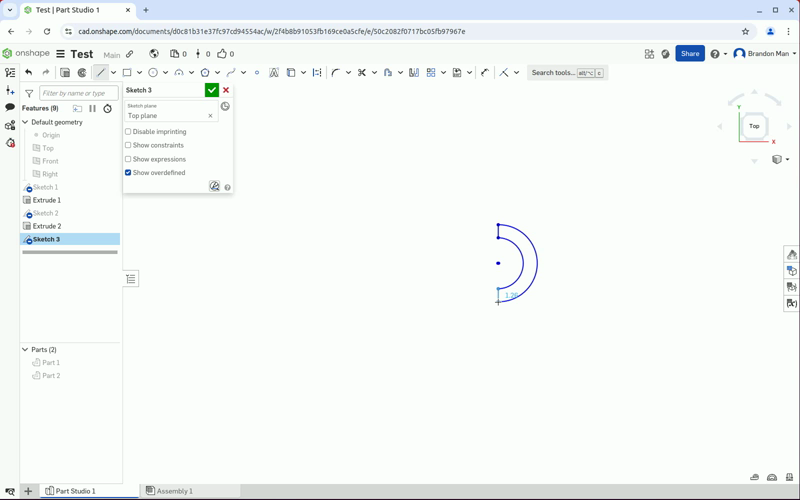
scroll(6)
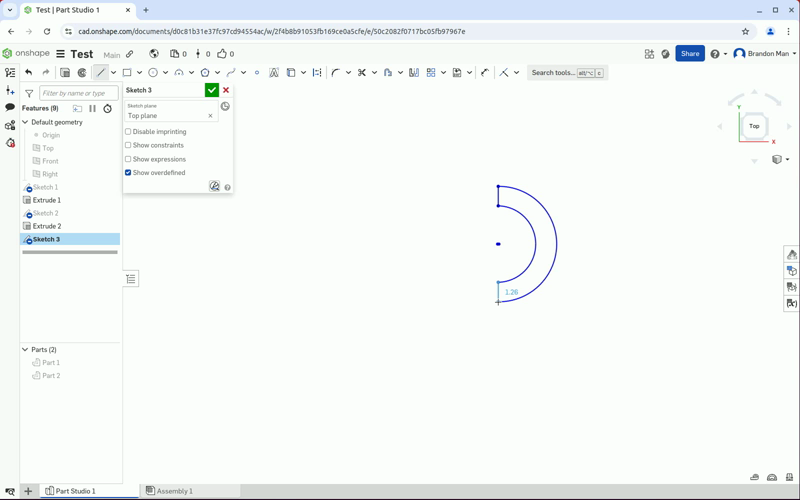
scroll(6)
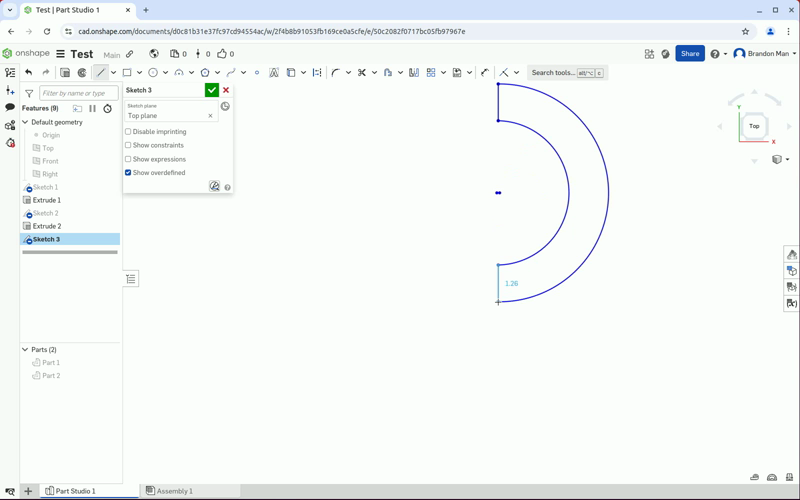
scroll(6)
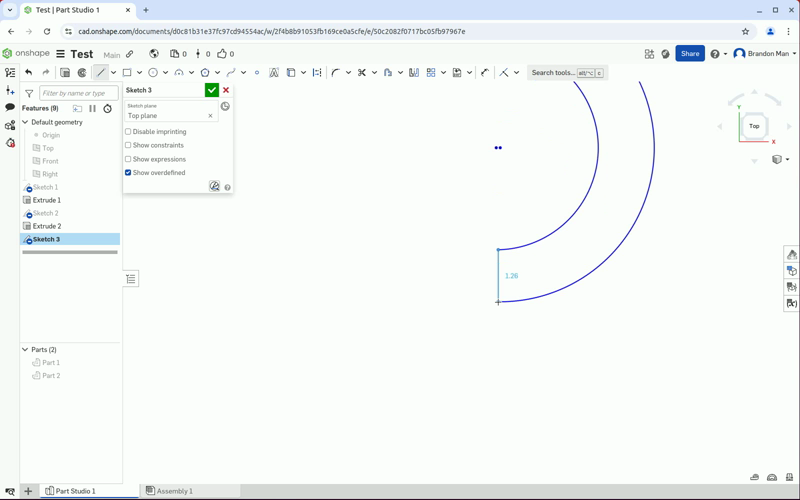
scroll(6)
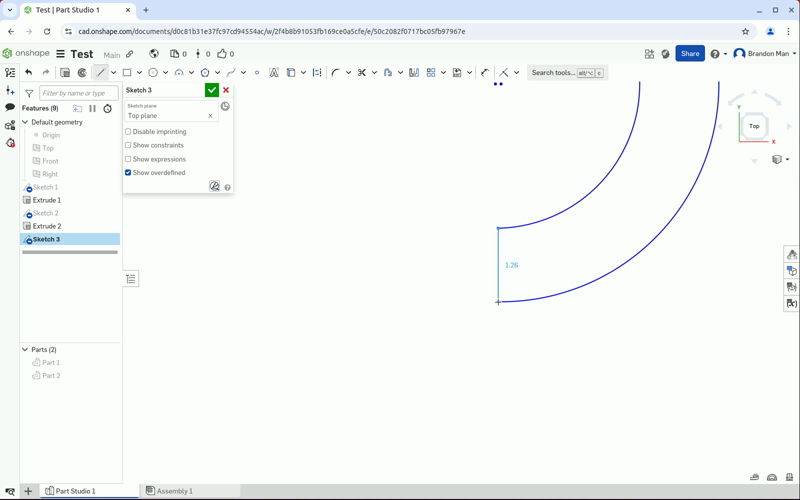
key_up(shift)
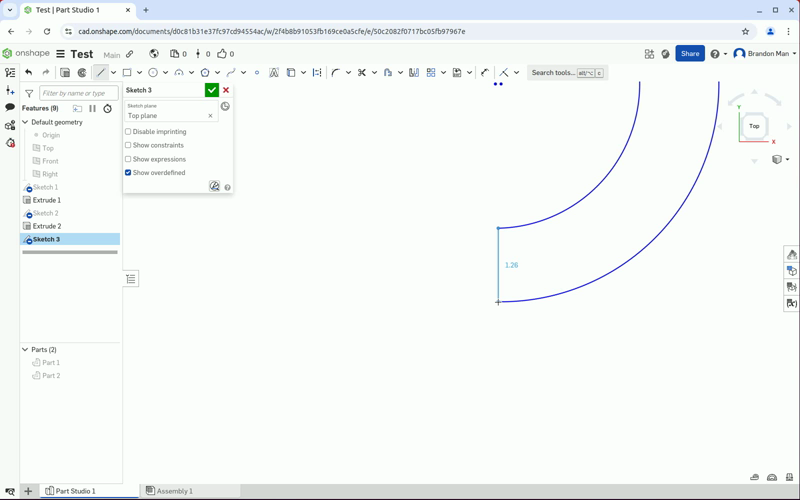
click(498, 301)
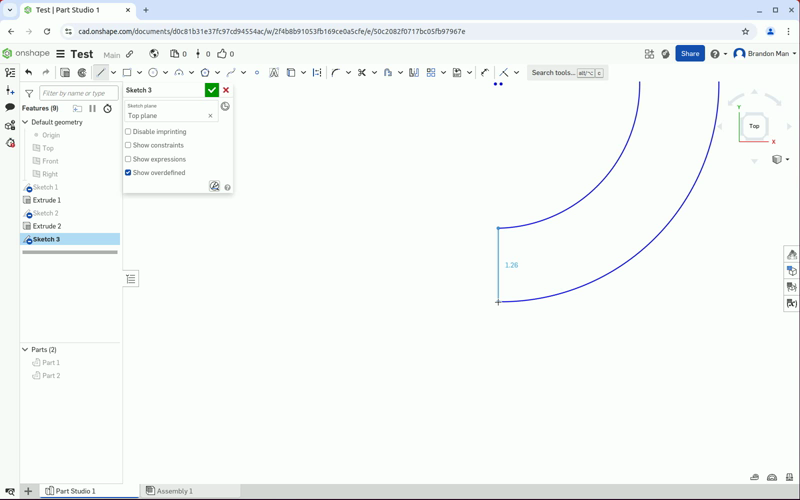
scroll(-6)
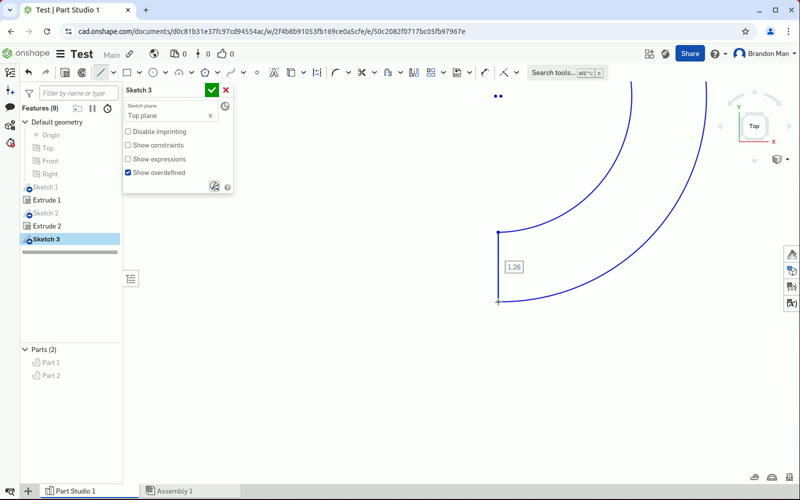
scroll(-6)
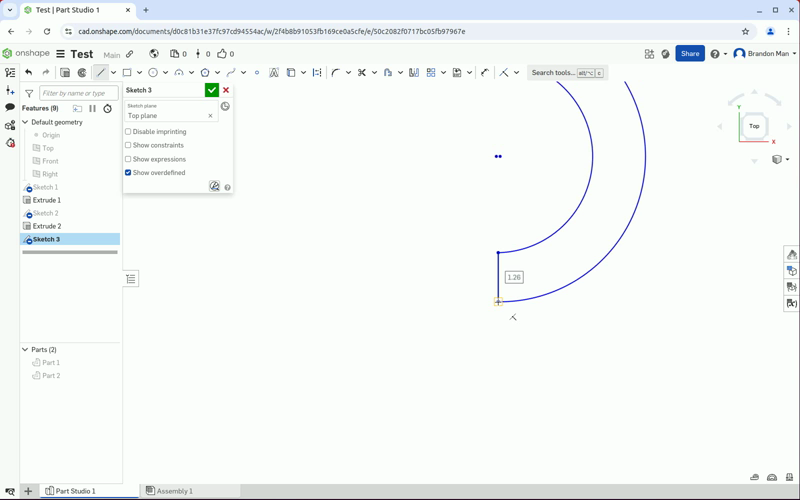
scroll(-6)
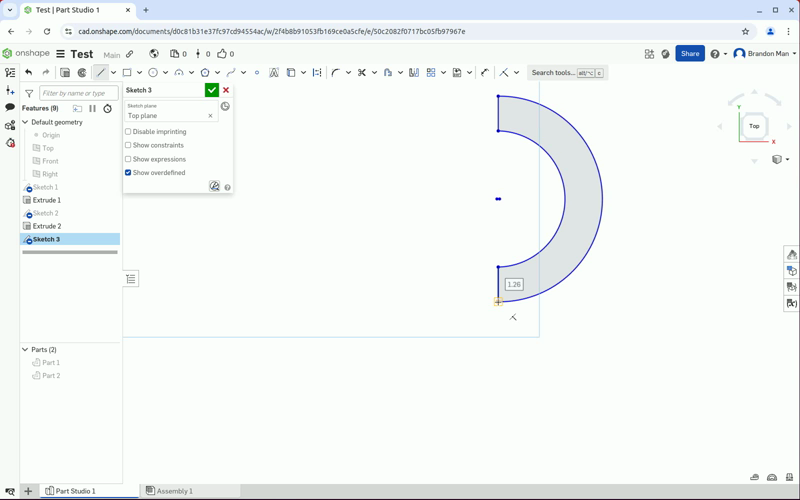
scroll(-6)
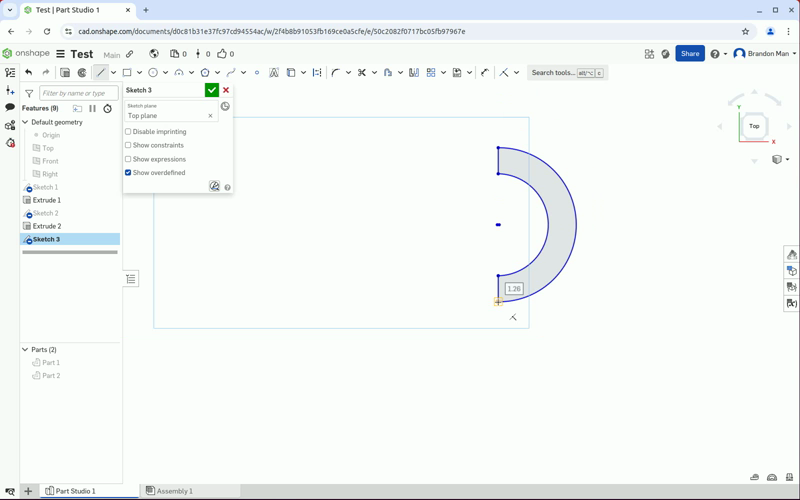
scroll(-6)
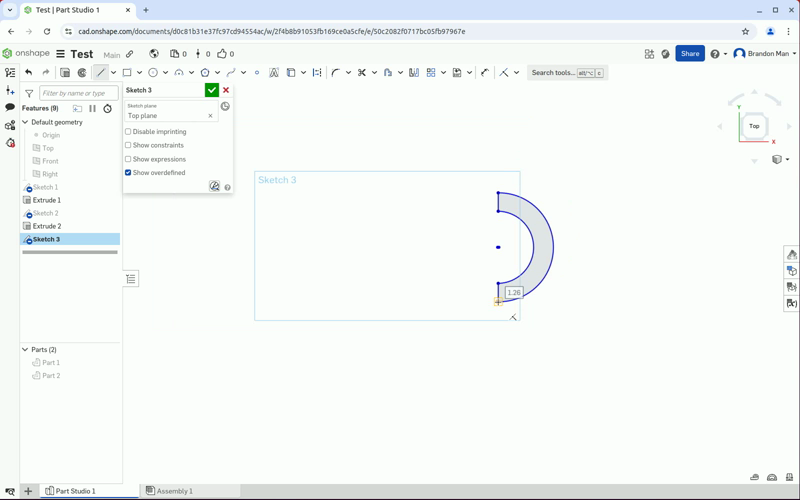
scroll(-6)
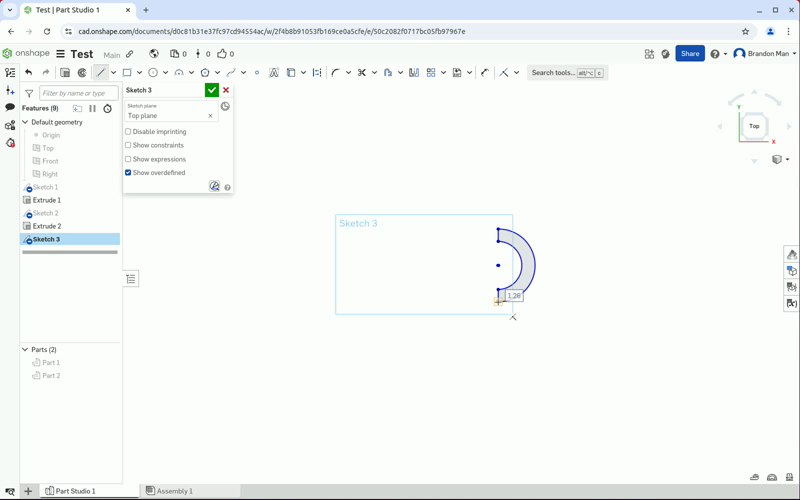
scroll(-6)
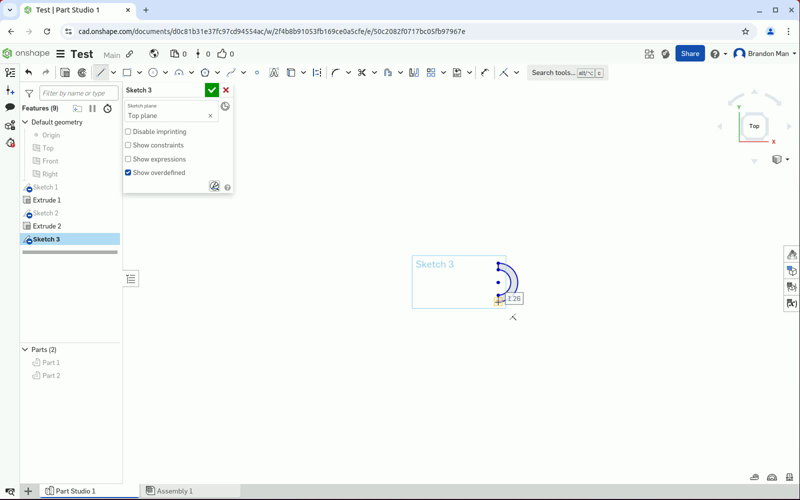
key(esc)
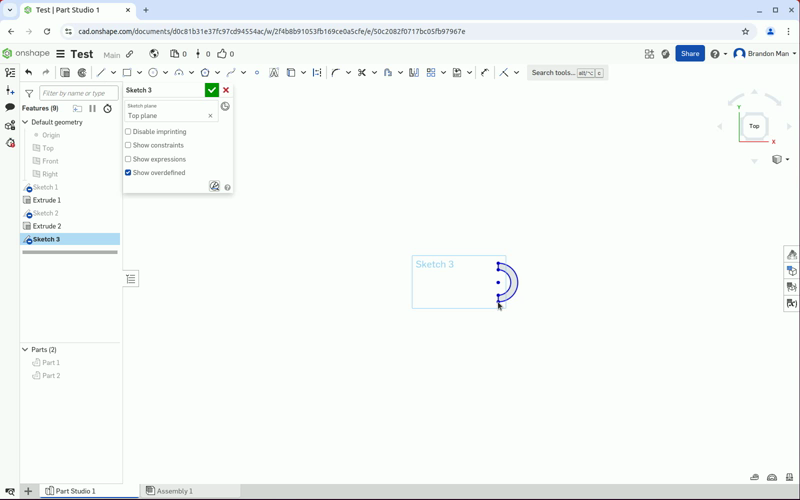
mouse_move(503, 299)
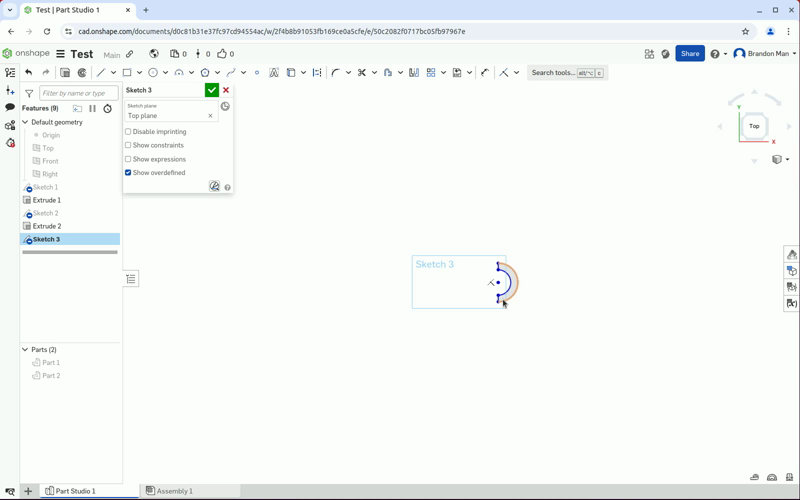
scroll(6)
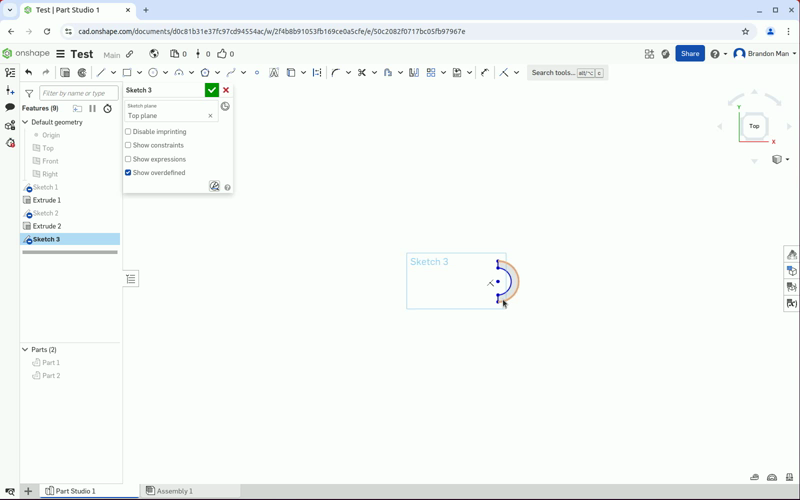
scroll(6)
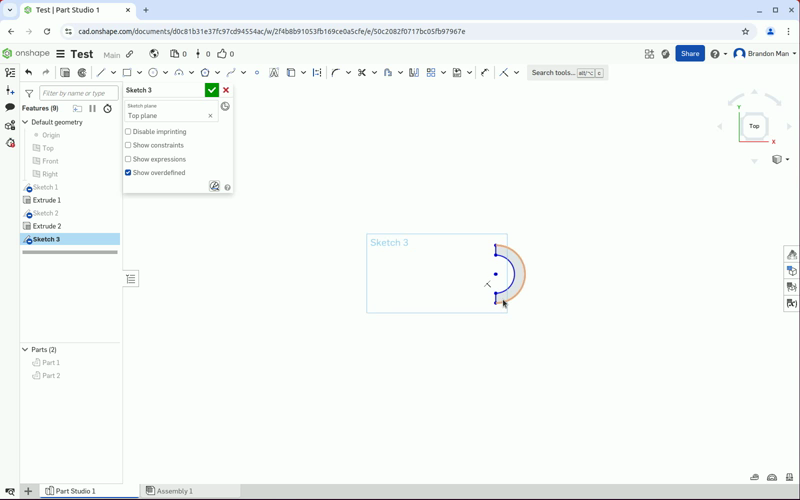
scroll(6)
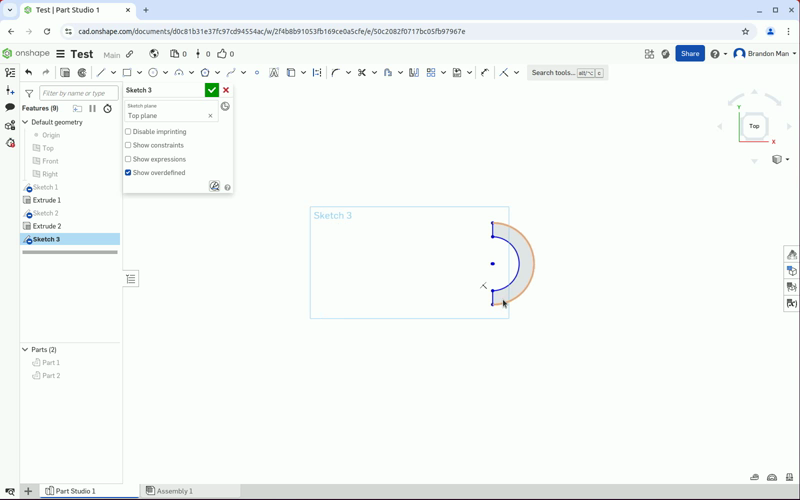
scroll(6)
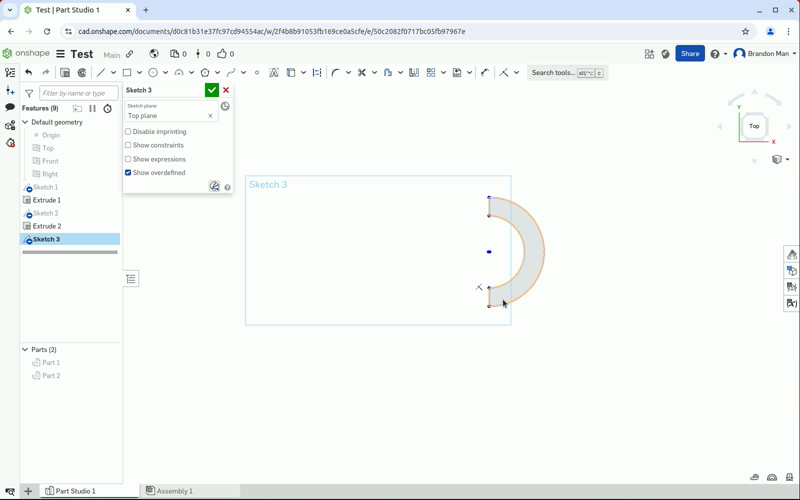
scroll(6)
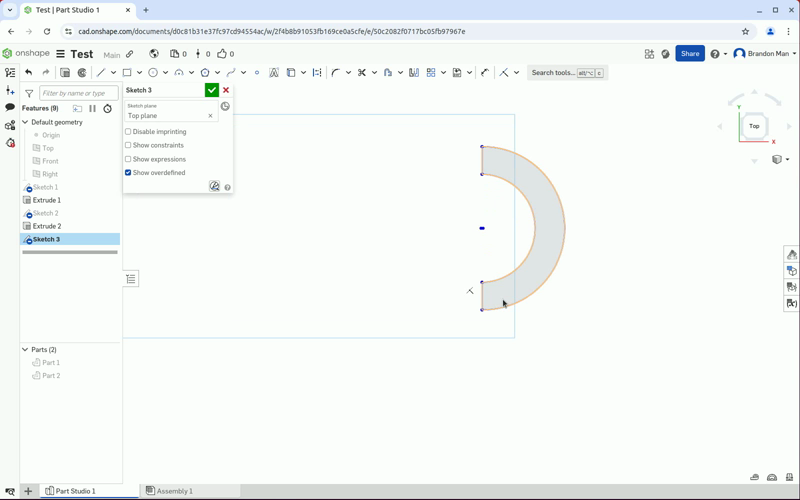
scroll(6)
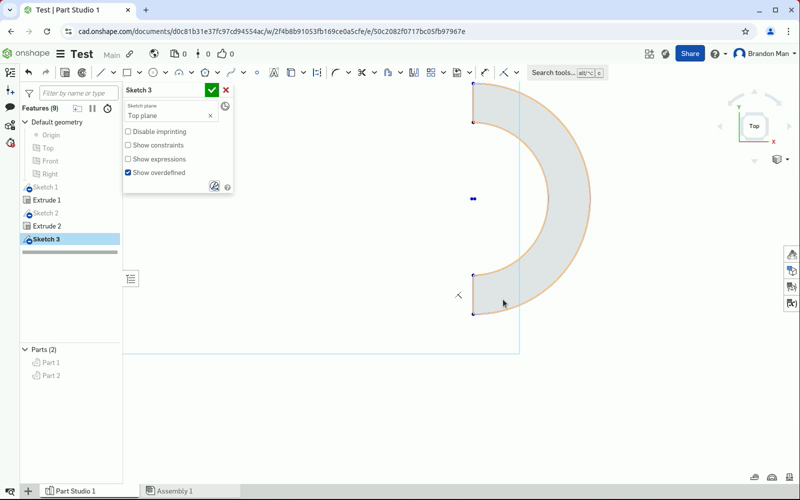
scroll(6)
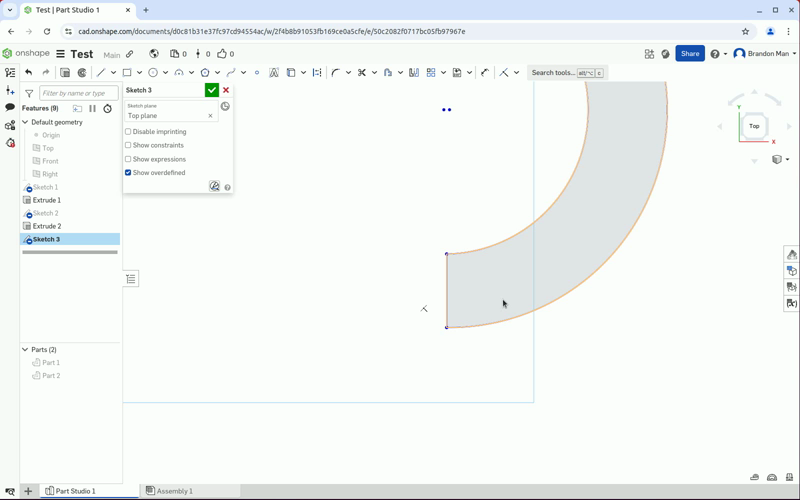
click(503, 299)
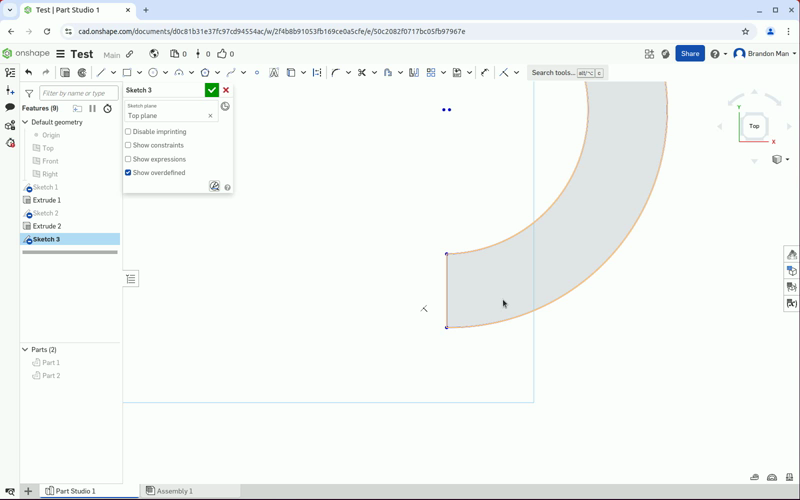
scroll(-6)
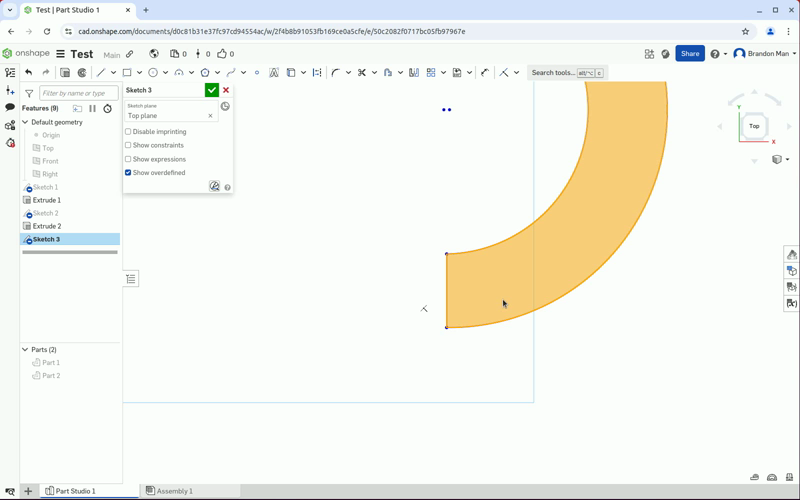
scroll(-6)
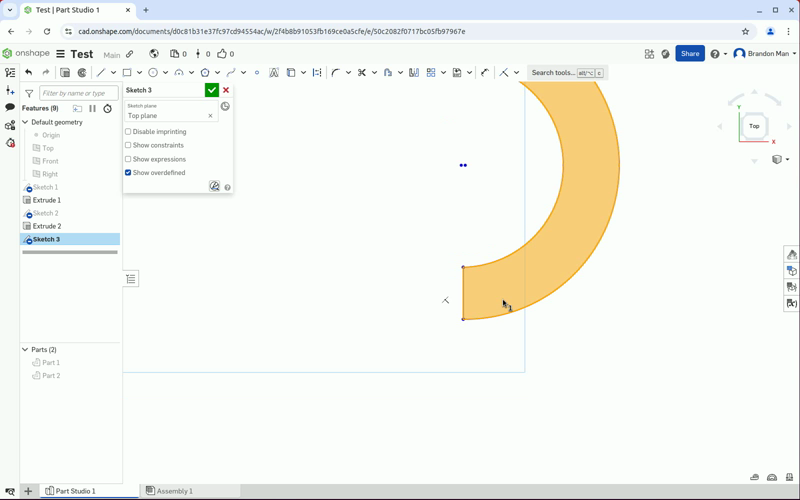
scroll(-6)
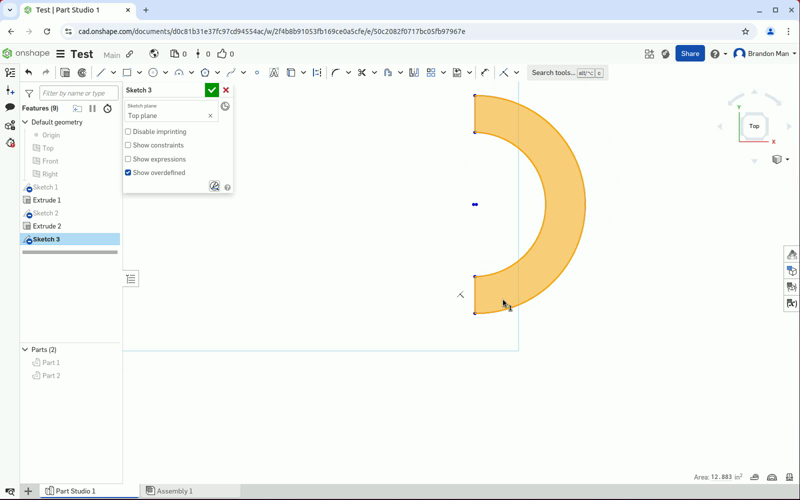
scroll(-6)
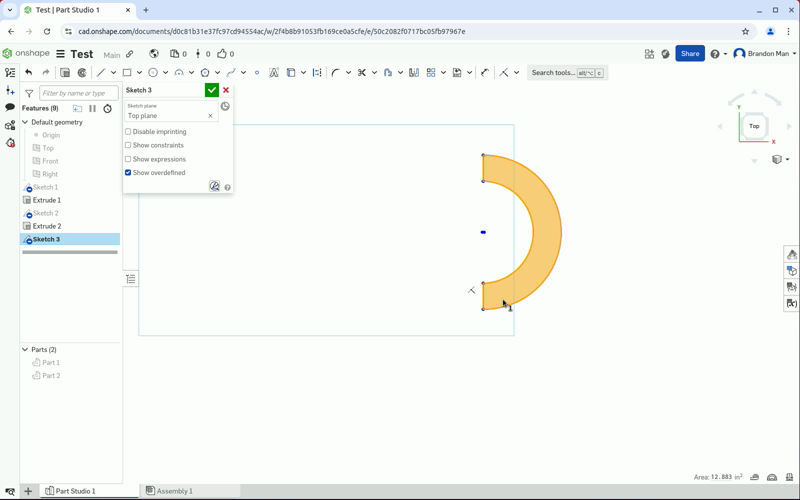
scroll(-6)
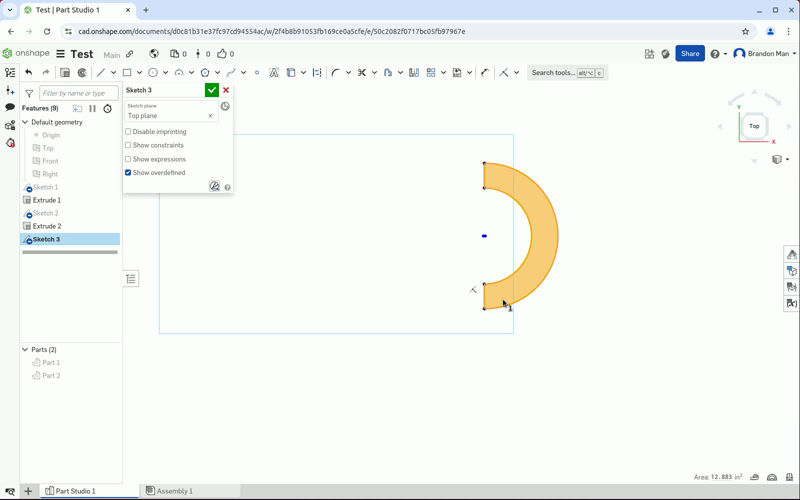
scroll(-6)
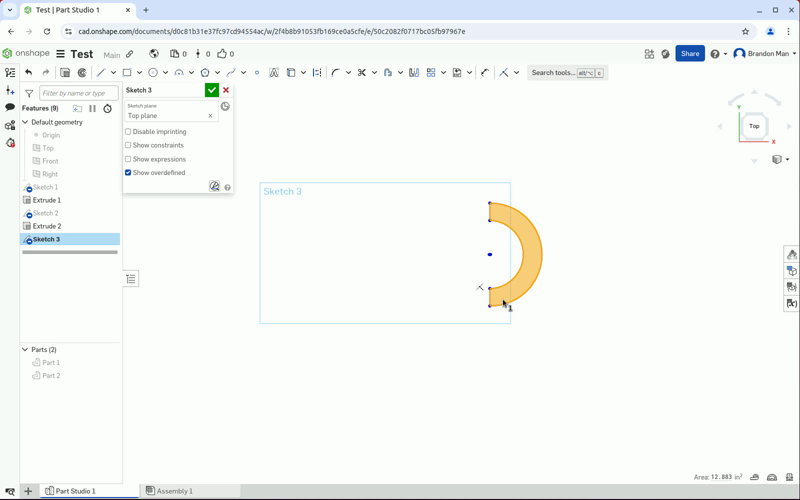
scroll(-6)
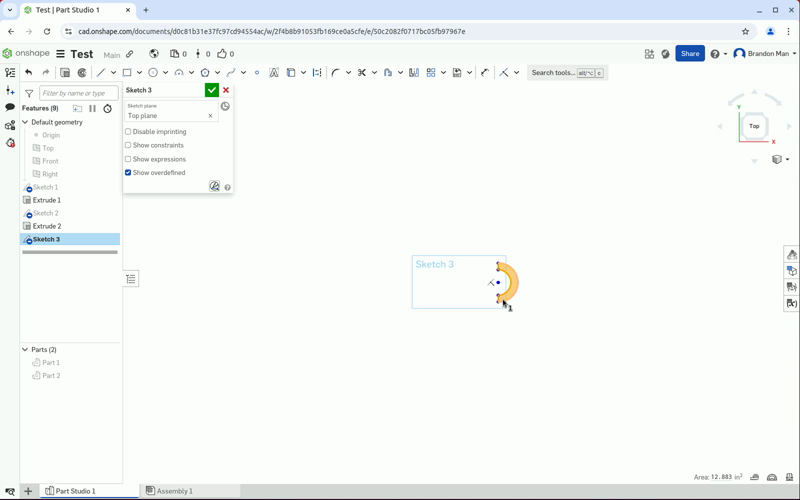
mouse_move(73, 352)
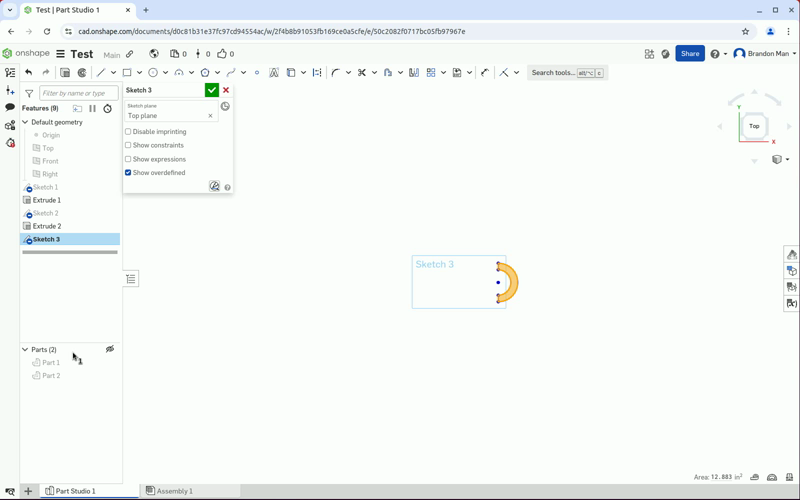
key(shift+y)
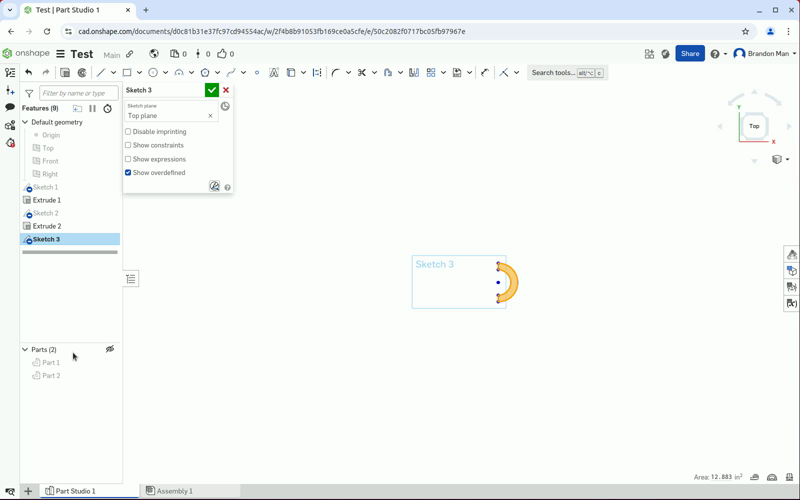
key(shift+e)
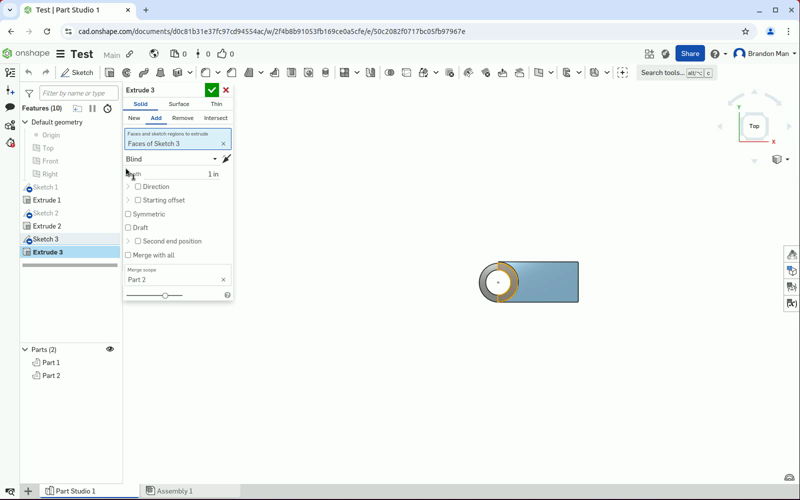
mouse_move(143, 106)
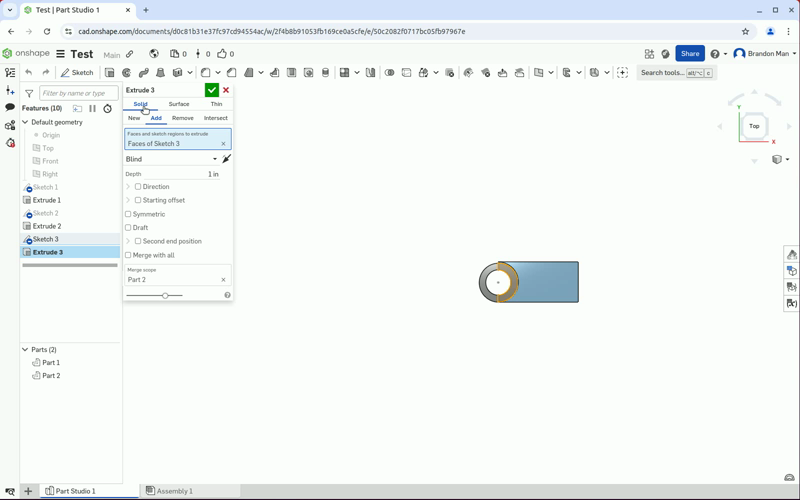
click(143, 106)
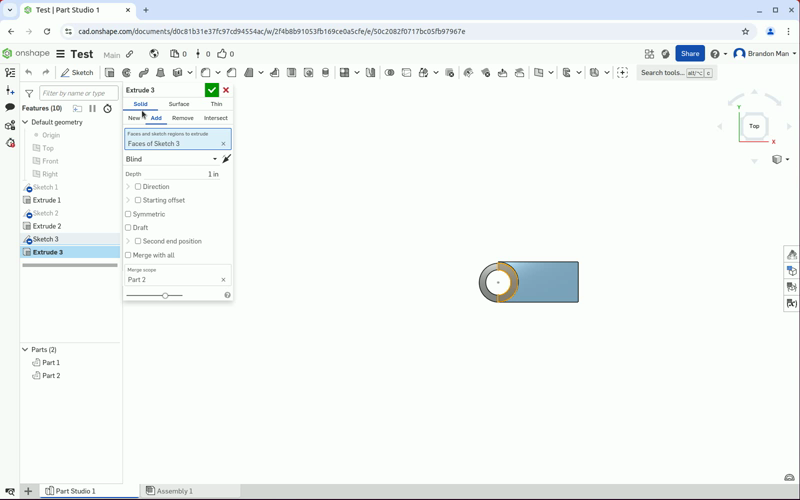
mouse_move(137, 120)
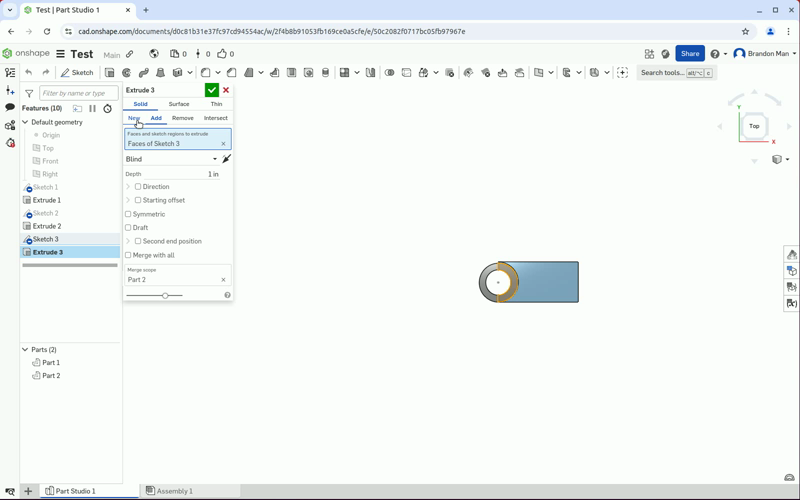
click(137, 120)
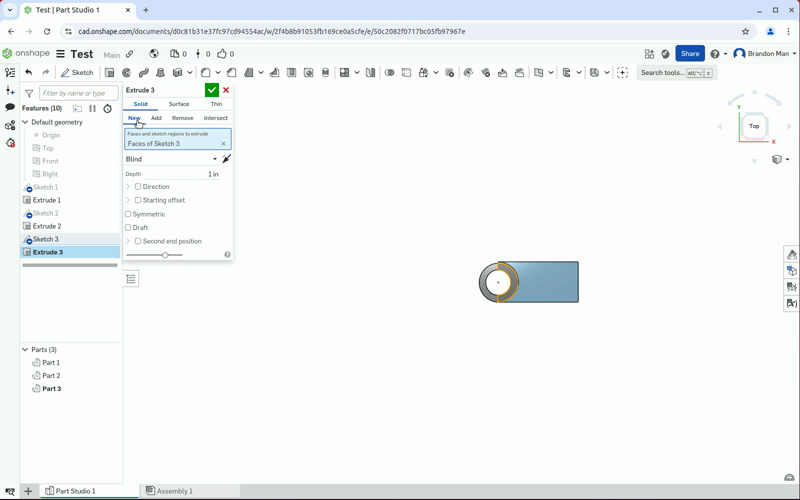
key(tab, 4)
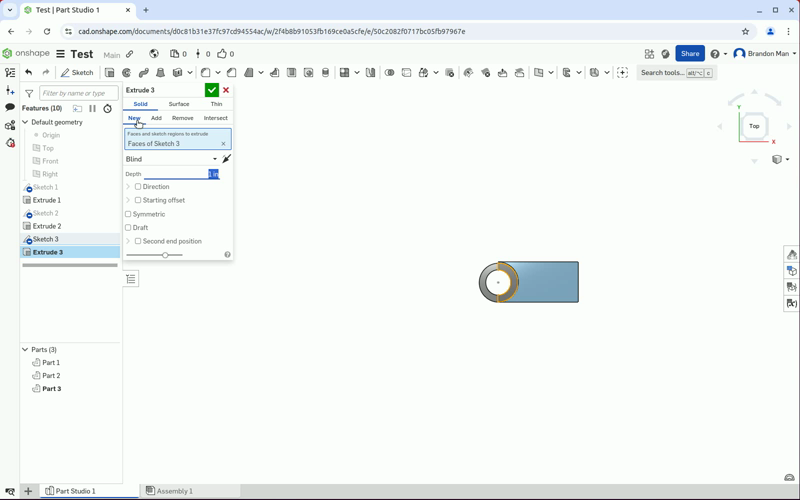
text(7.221)
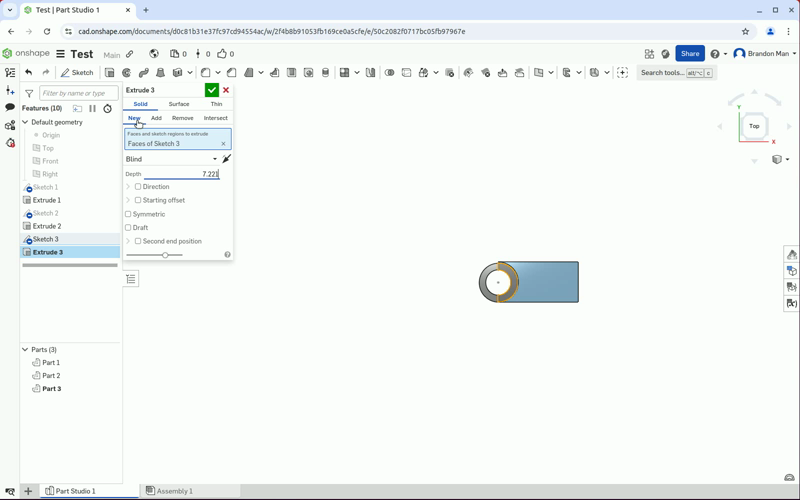
key(enter)
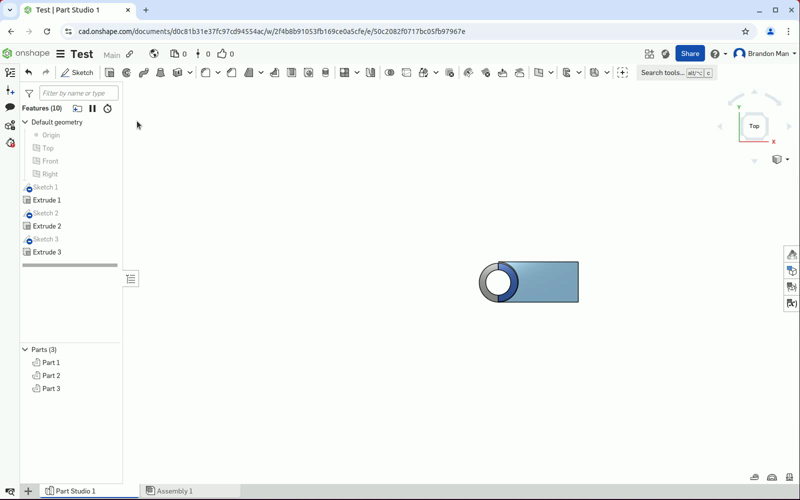
key(shift+h)
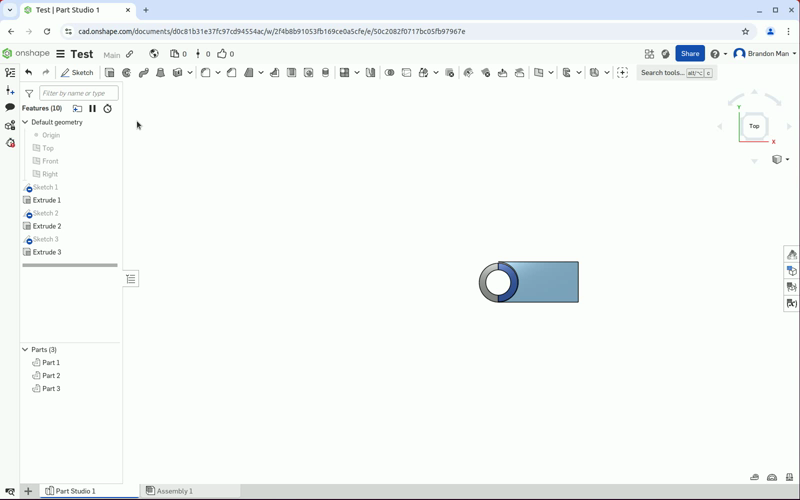
key(shift+h)
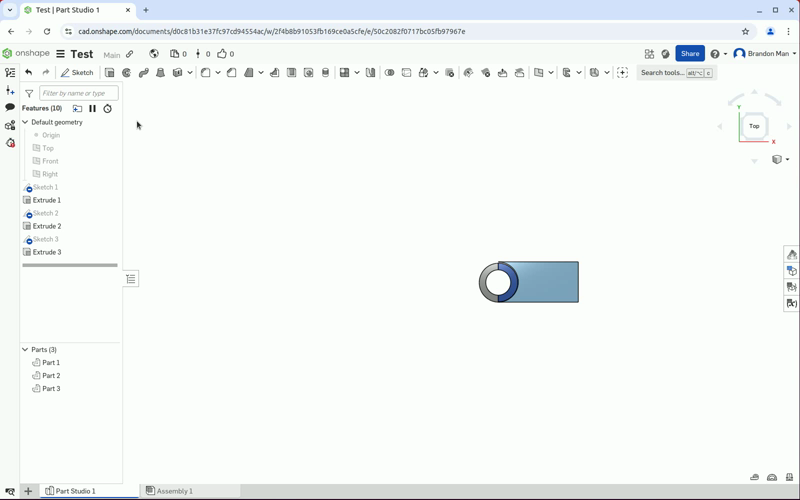
key(shift+7)
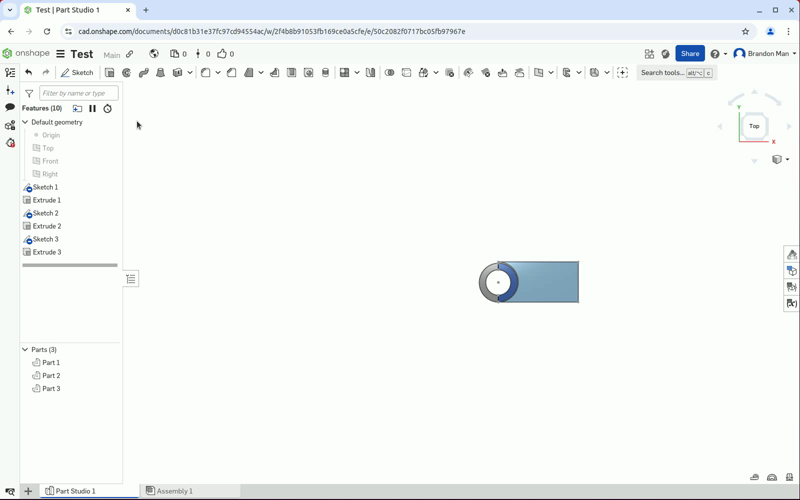
key(up, 3)
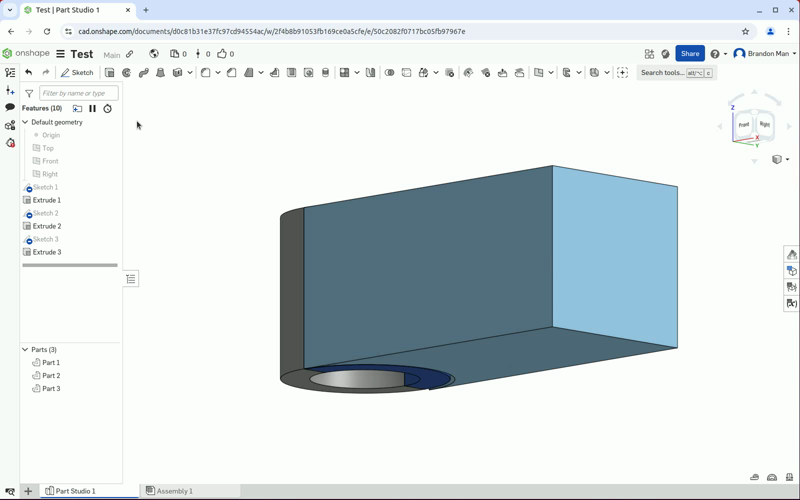
key(left, 3)
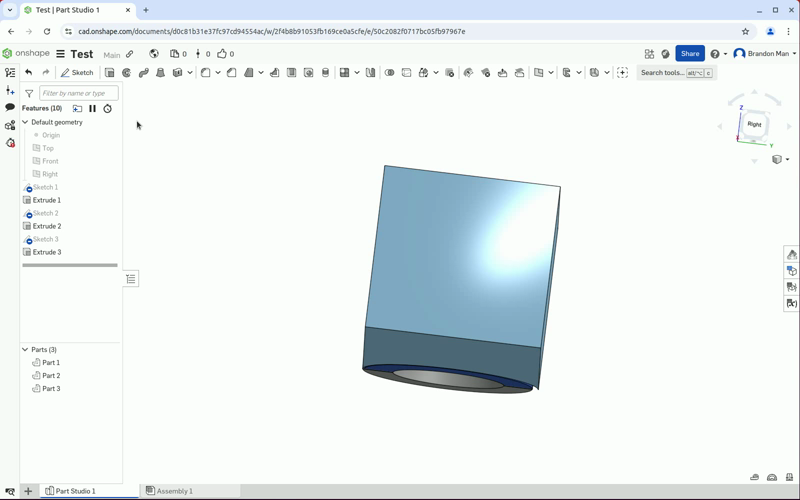
key(right, 3)
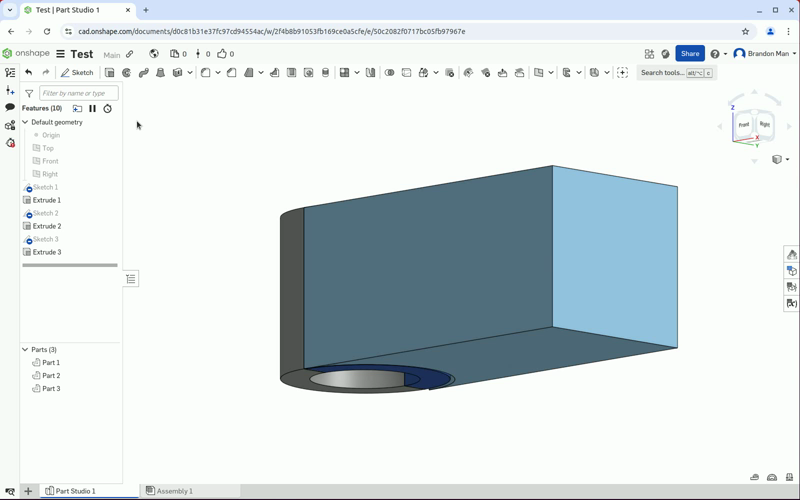
key(down, 3)
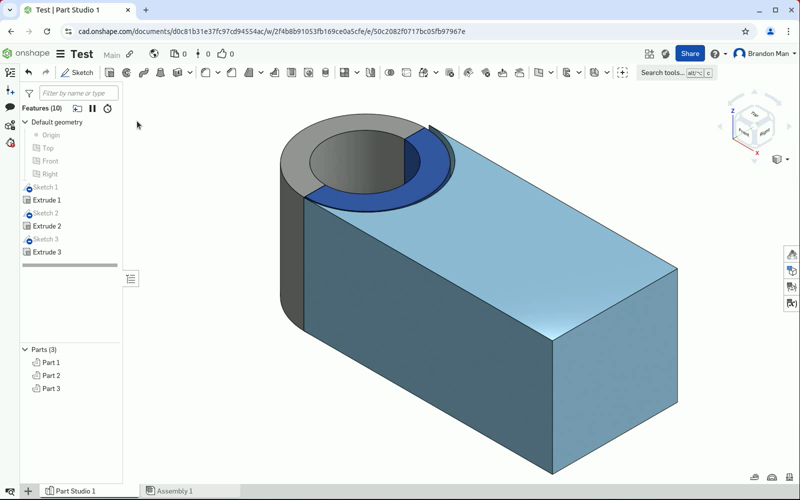
mouse_move(73, 189)
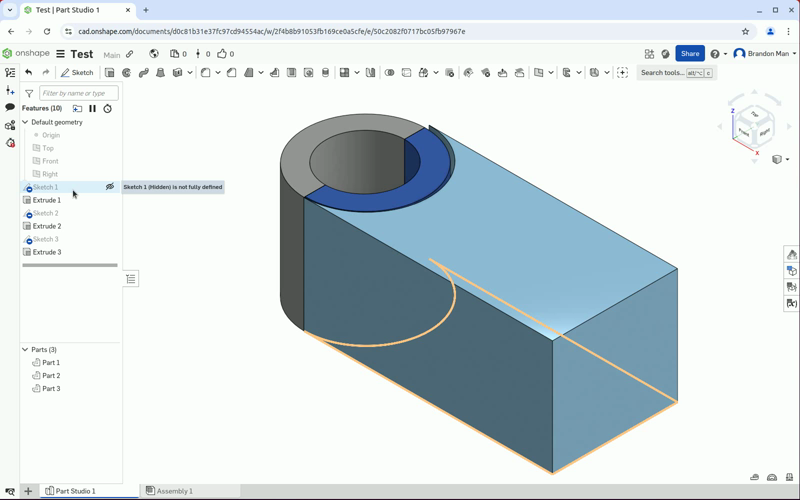
click(73, 189)